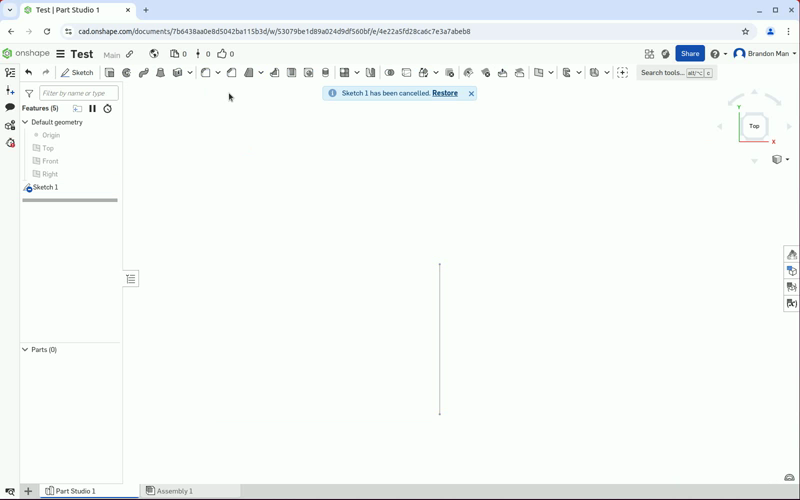
key(shift+h)
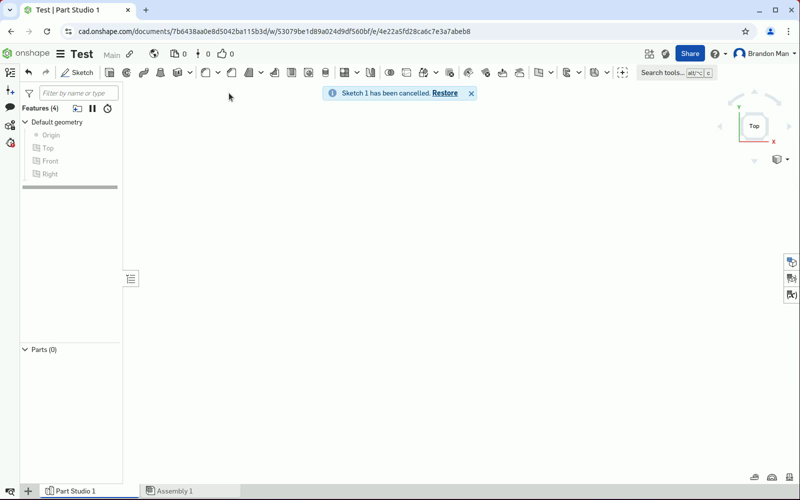
mouse_move(73, 352)
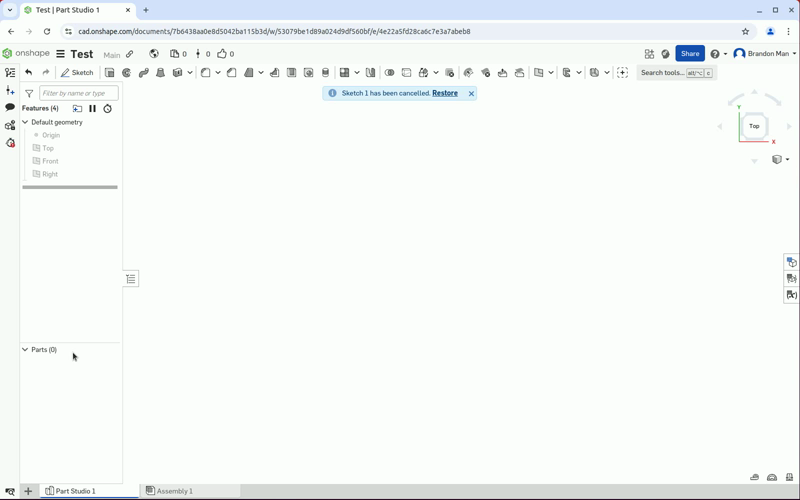
key(y)
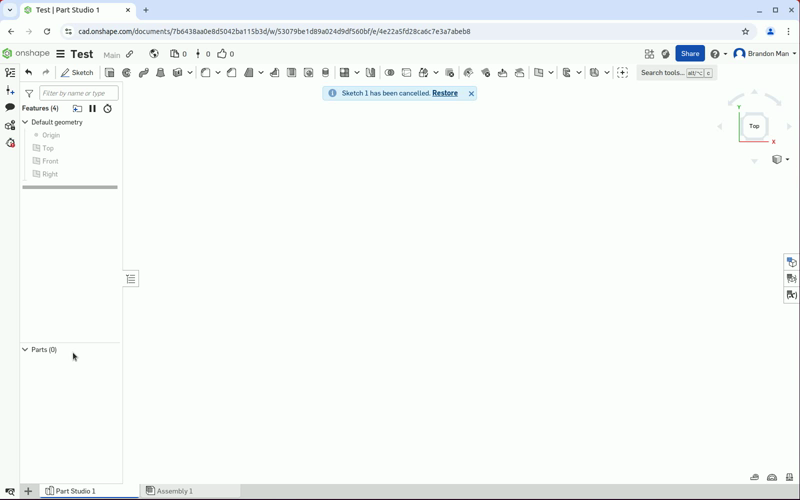
key(shift+p)
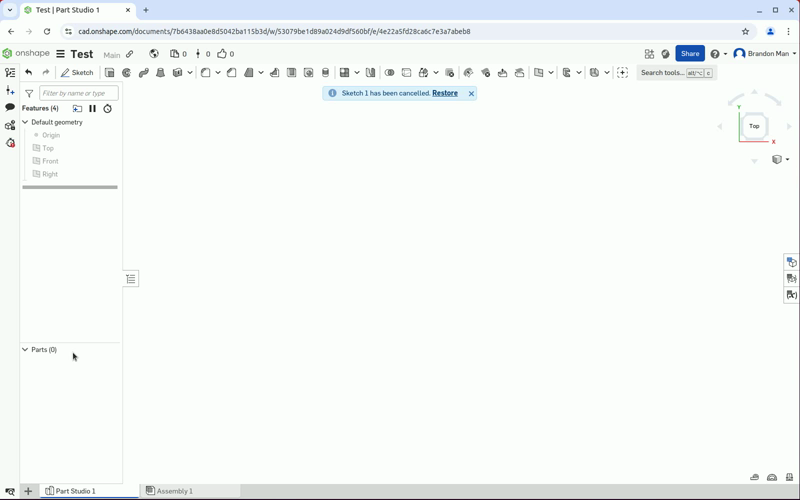
key(space)
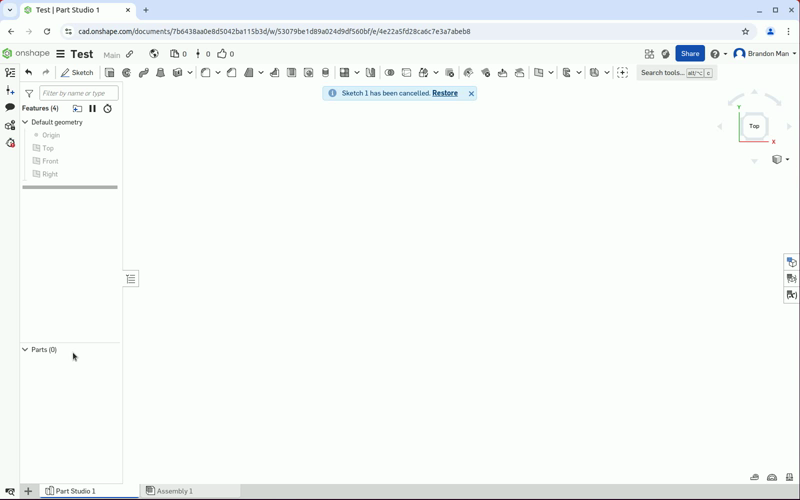
key_down(shift)
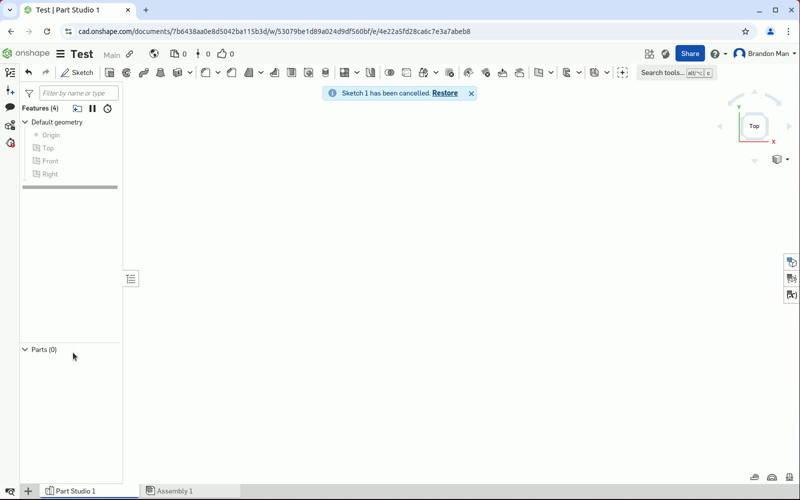
key(up)
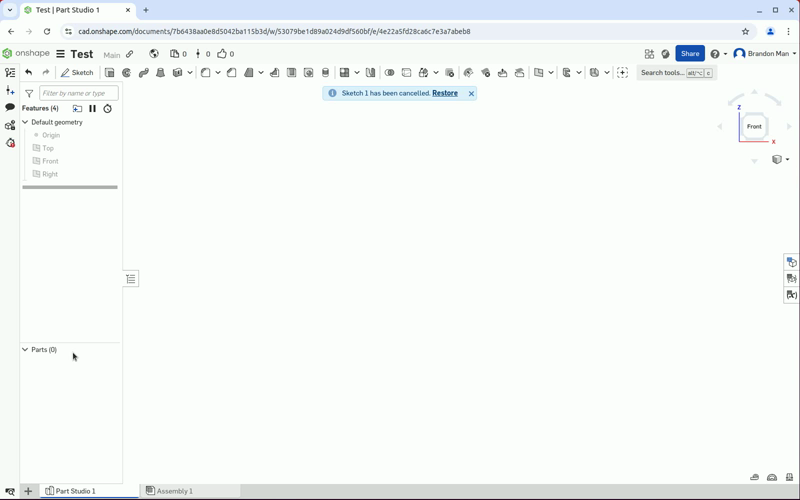
key_up(shift)
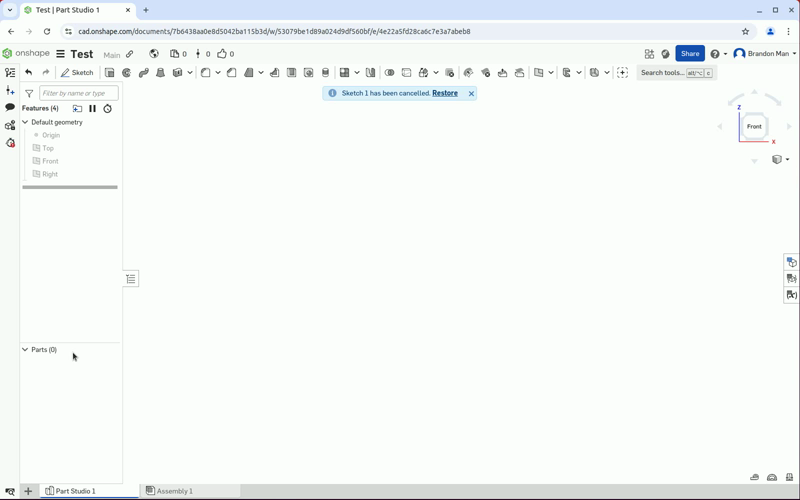
mouse_move(73, 352)
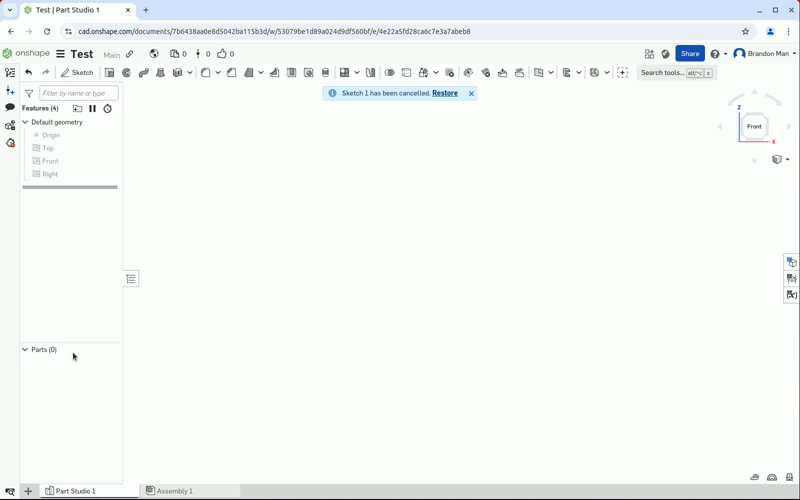
key(shift+y)
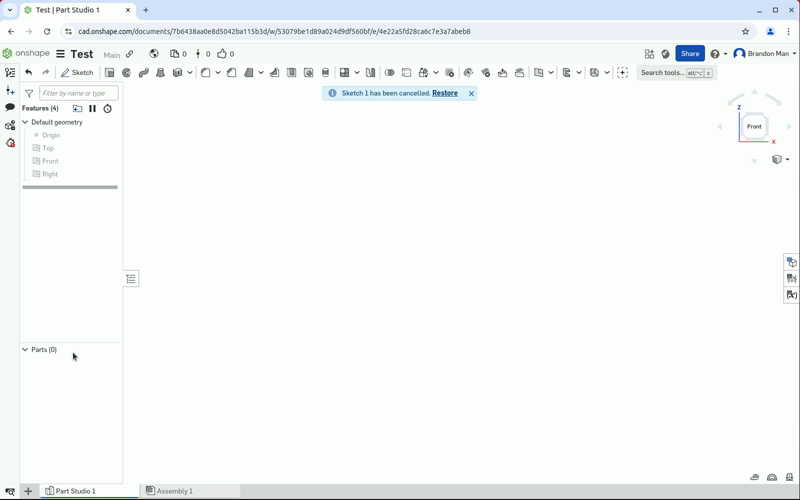
key(shift+s)
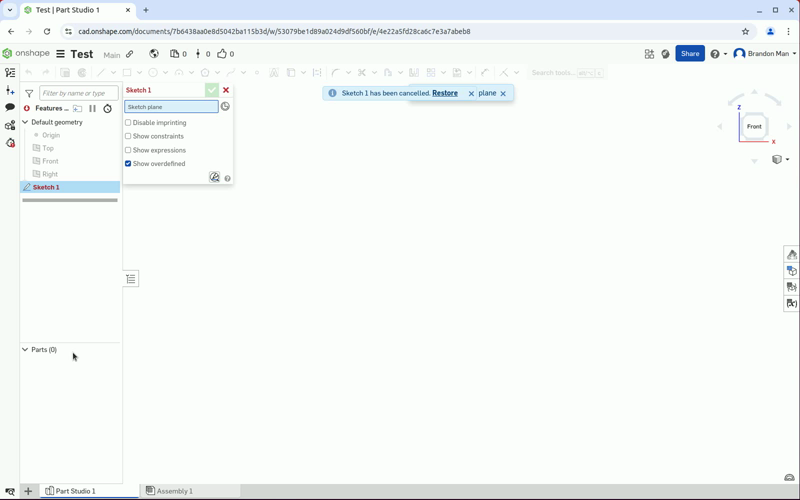
mouse_move(73, 163)
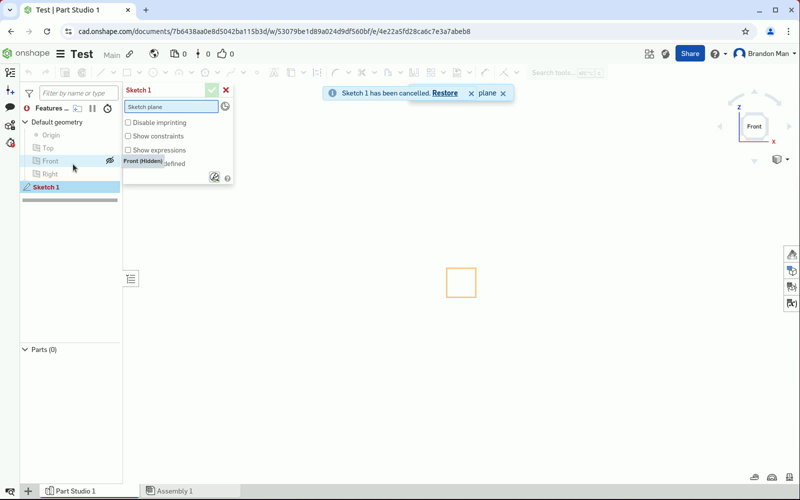
click(73, 163)
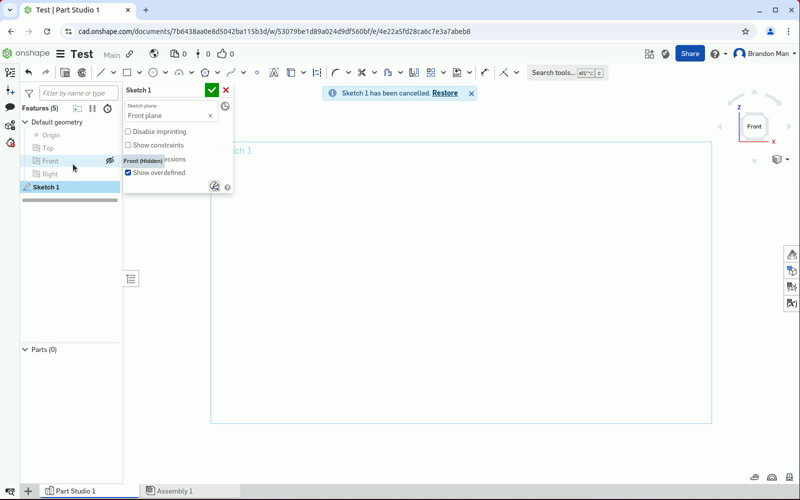
mouse_move(73, 352)
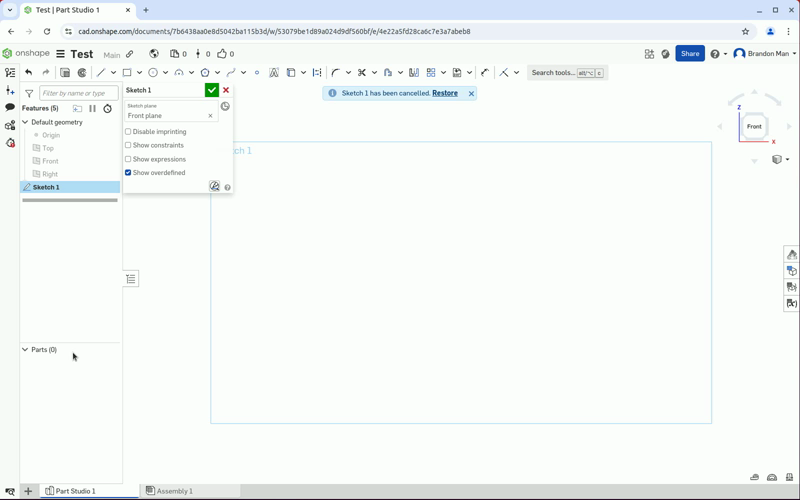
key(y)
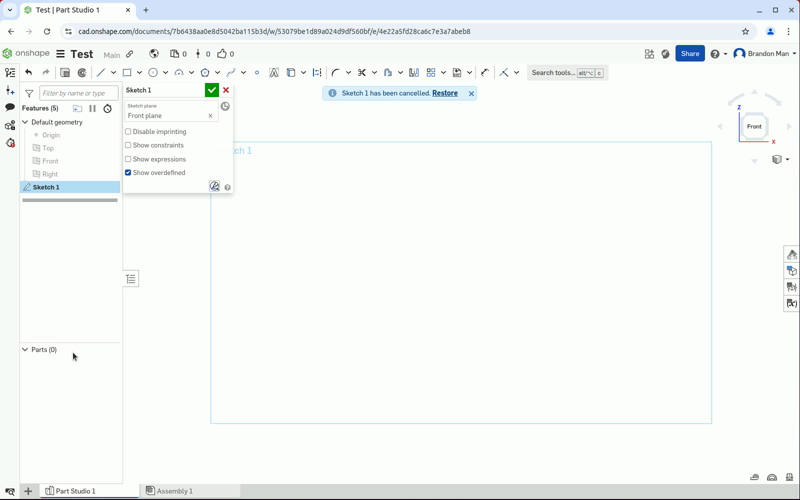
key(l)
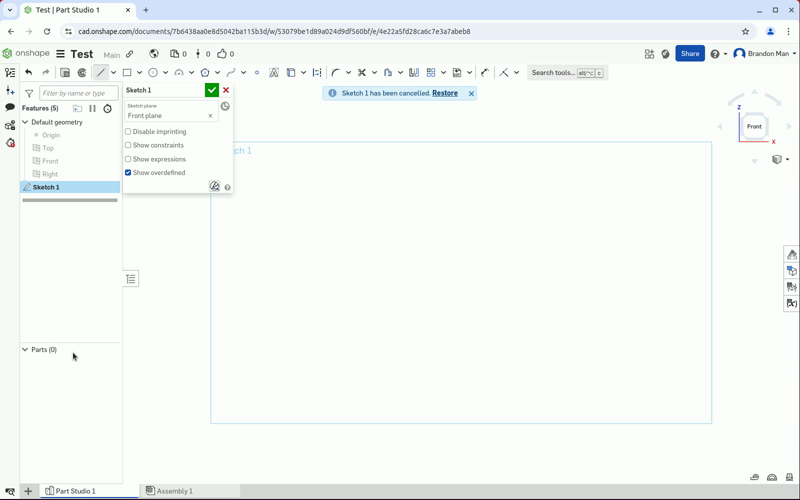
key_down(shift)
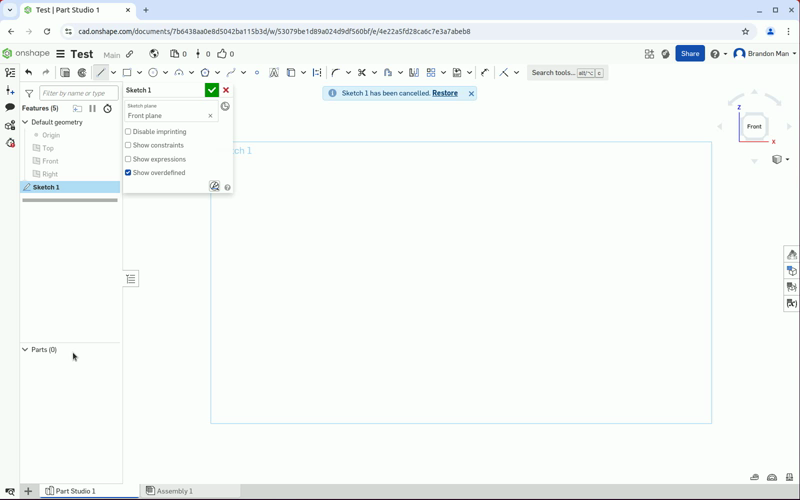
mouse_move(348, 362)
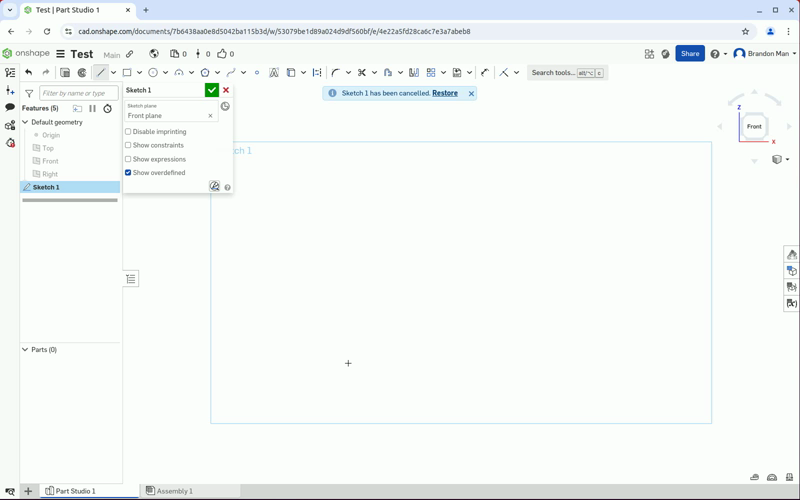
click(348, 362)
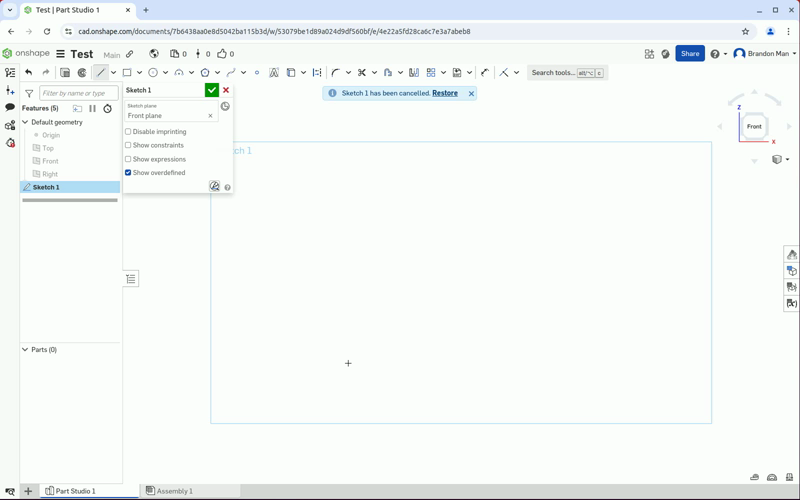
key_up(shift)
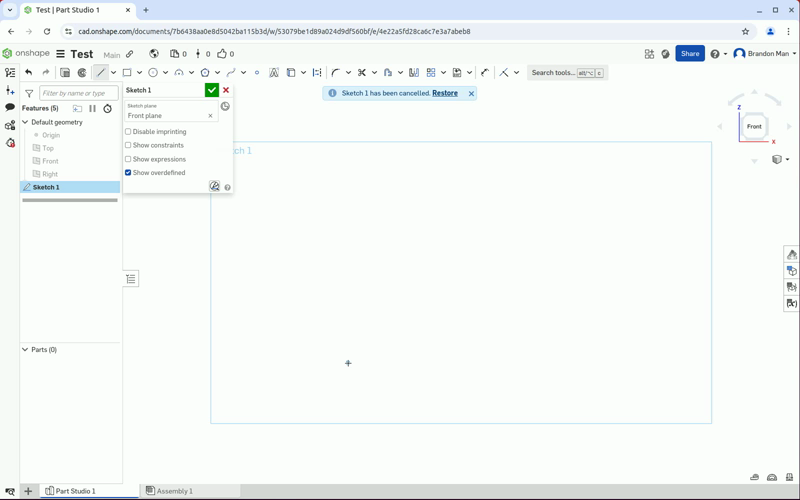
key_down(shift)
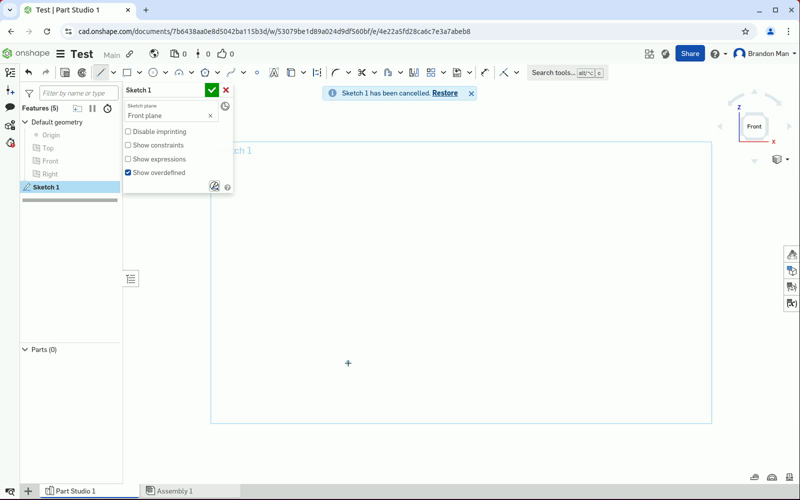
mouse_move(498, 362)
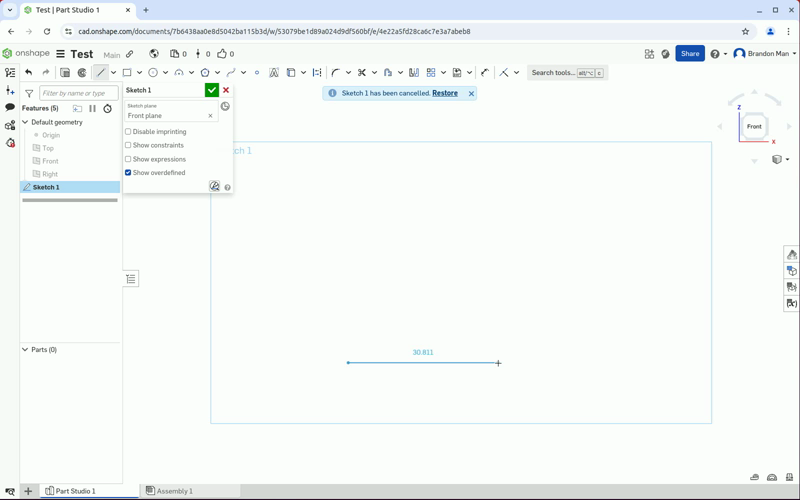
click(498, 362)
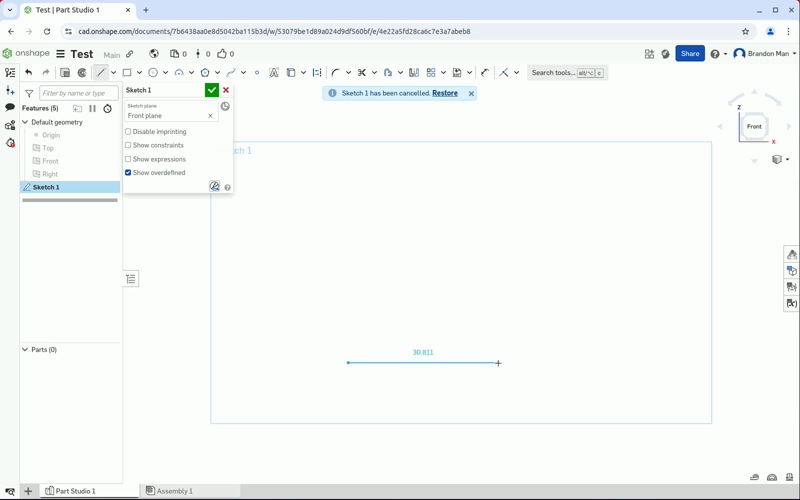
key_up(shift)
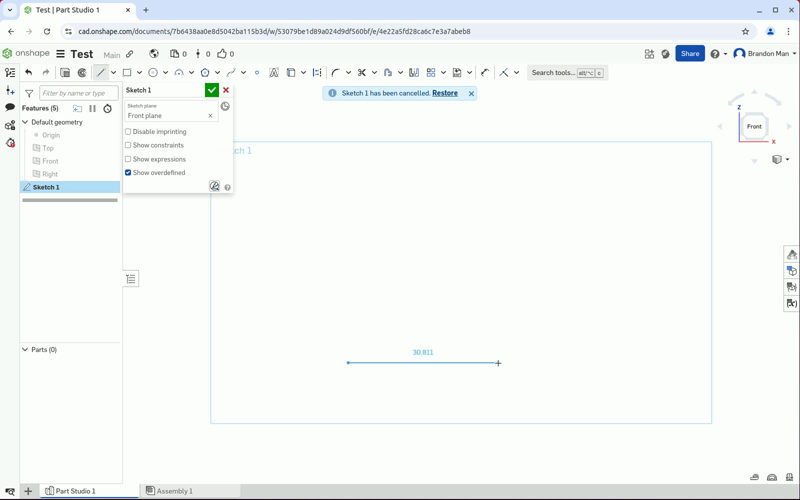
key_down(shift)
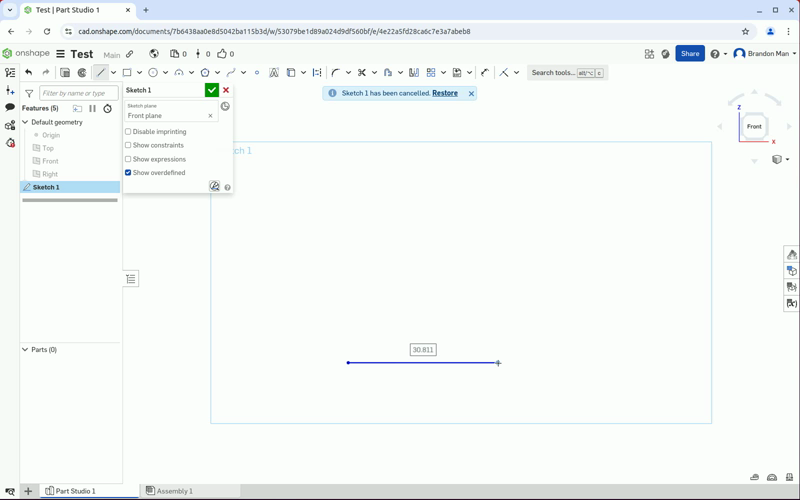
mouse_move(498, 213)
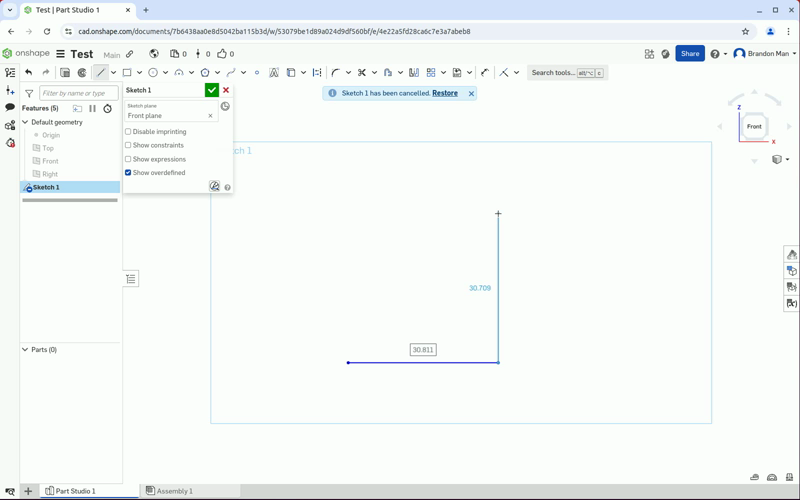
click(498, 213)
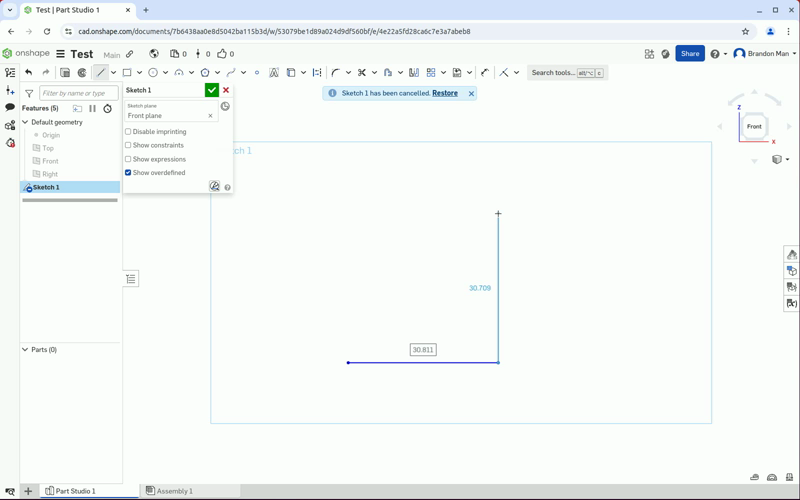
key_up(shift)
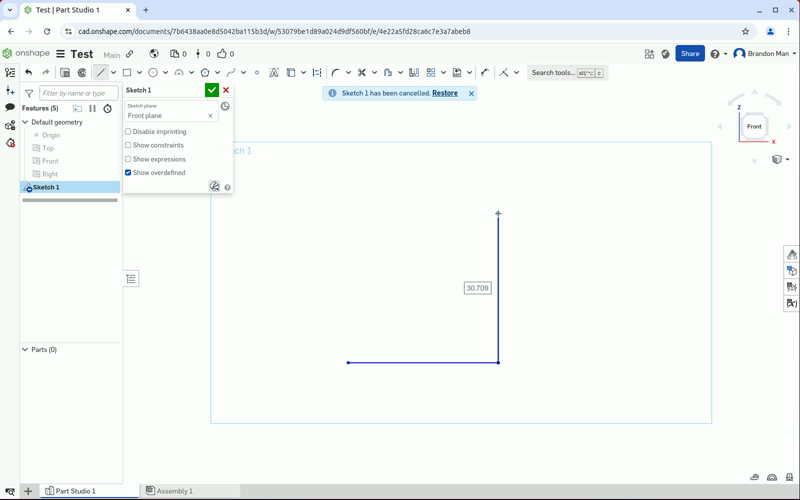
key_down(shift)
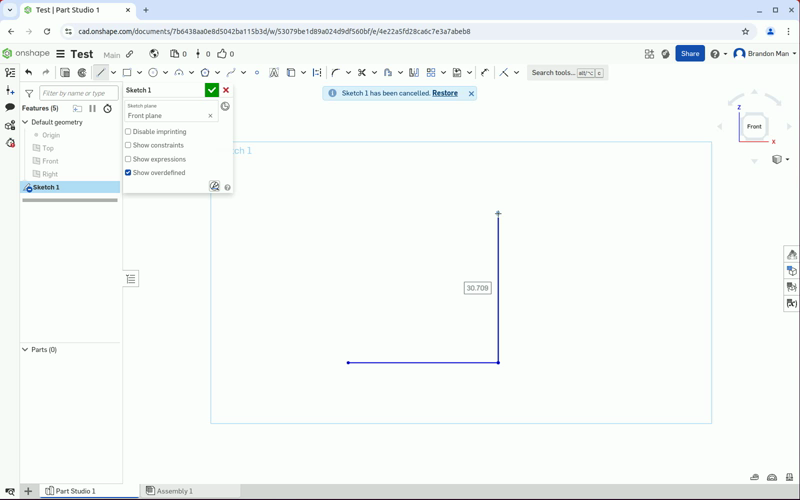
mouse_move(348, 213)
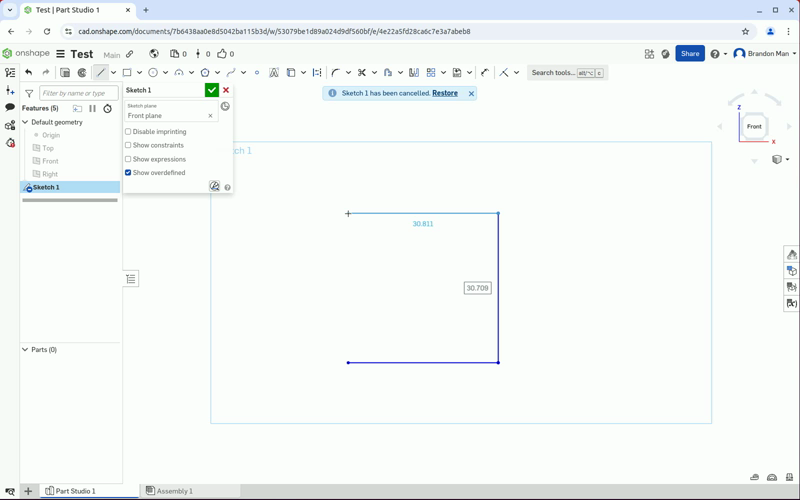
click(348, 213)
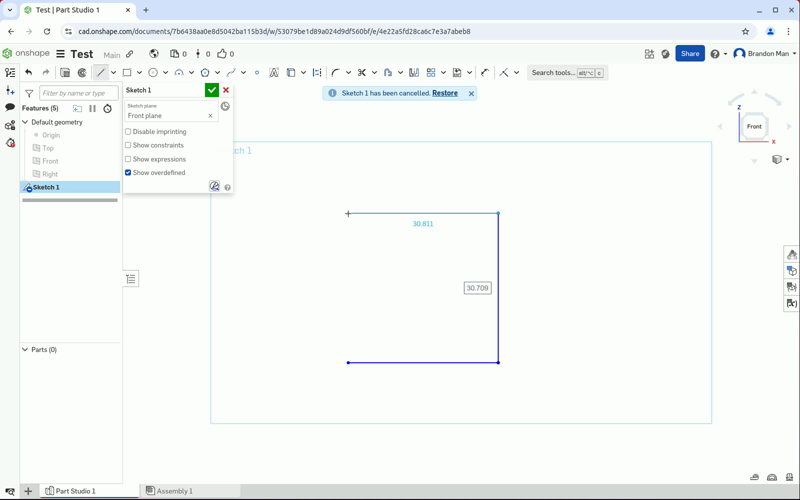
key_up(shift)
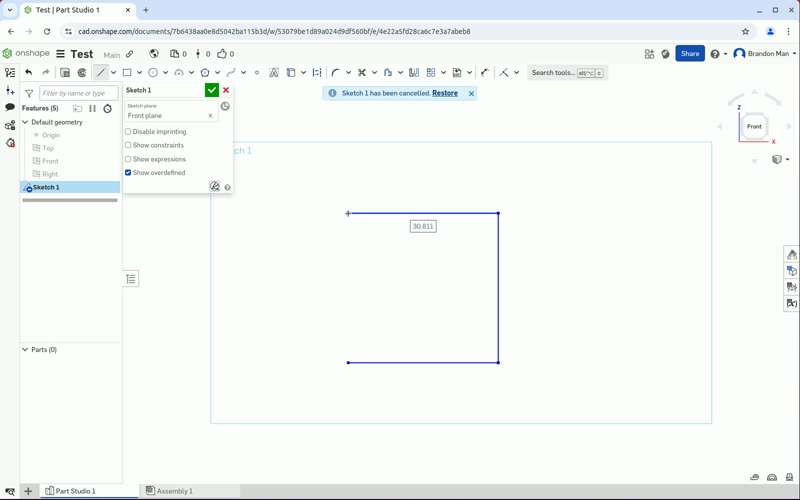
key_down(shift)
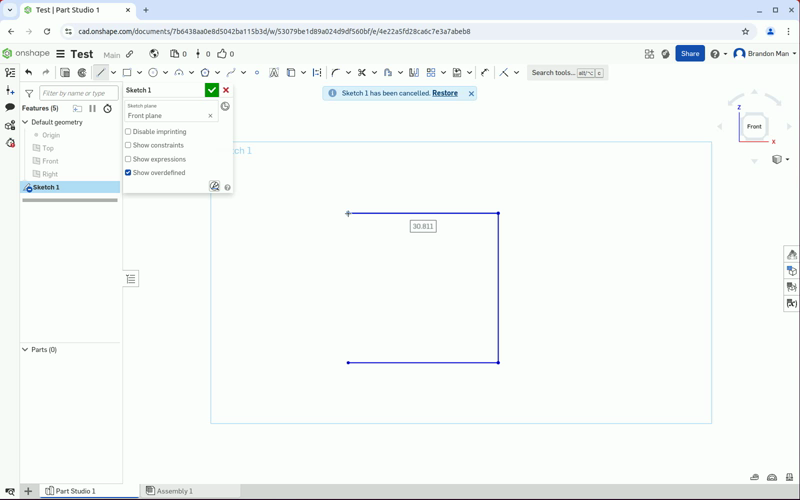
mouse_move(348, 362)
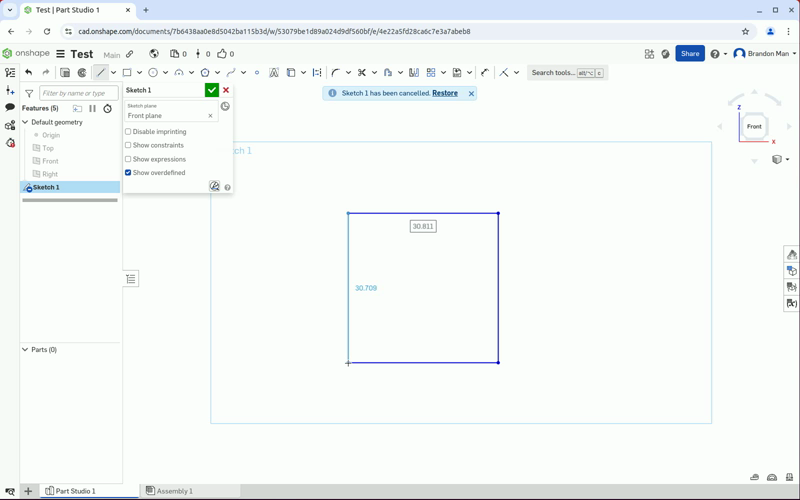
key_up(shift)
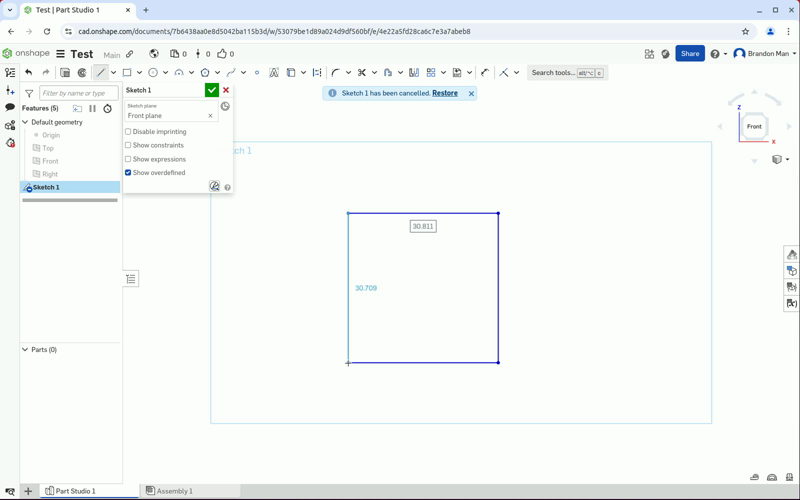
click(348, 362)
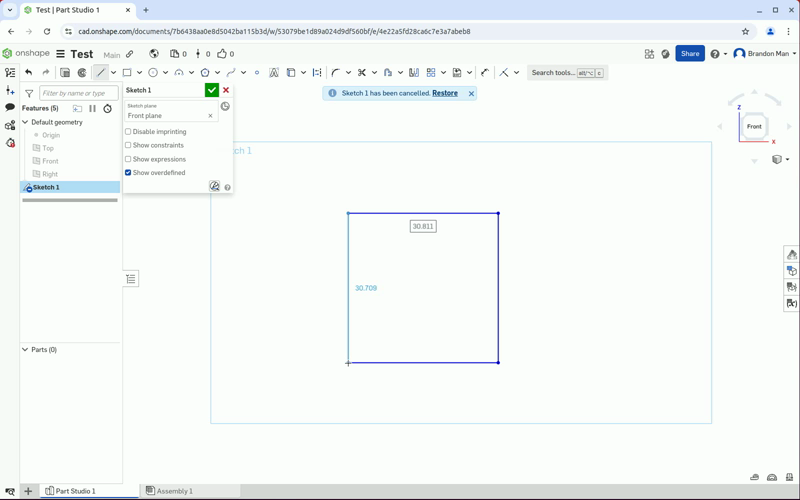
key(esc)
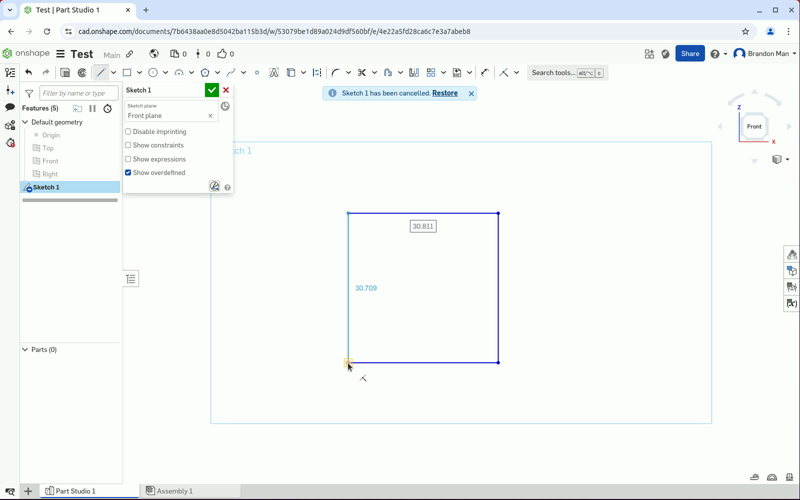
mouse_move(462, 263)
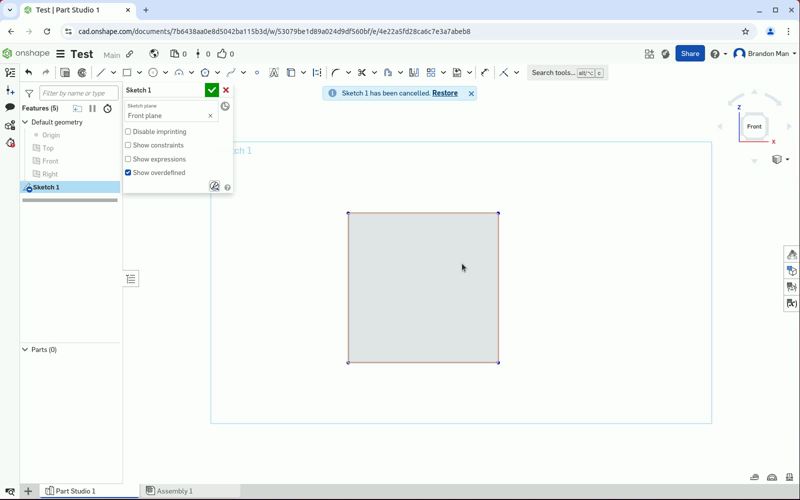
click(462, 263)
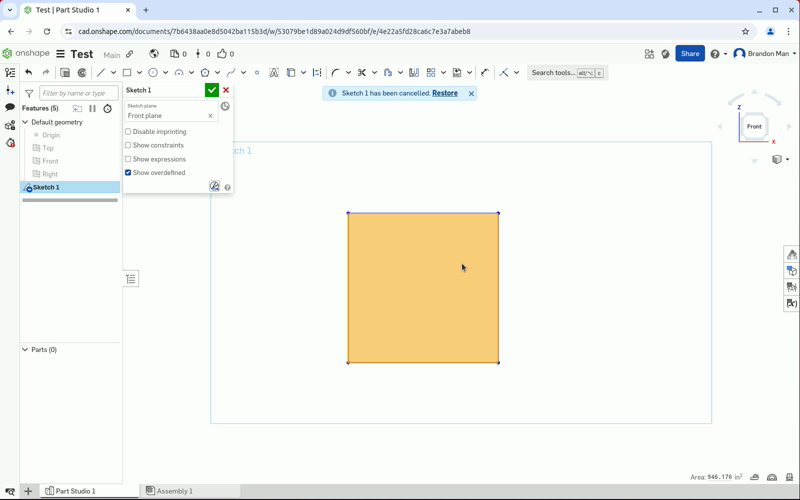
mouse_move(73, 352)
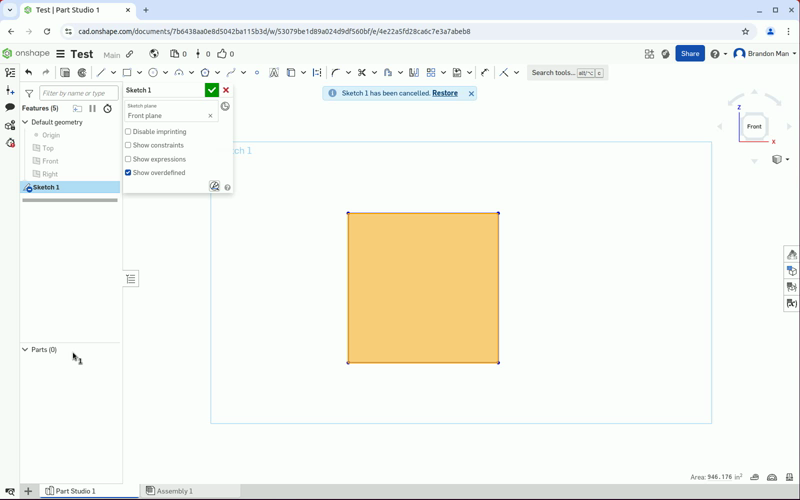
key(shift+y)
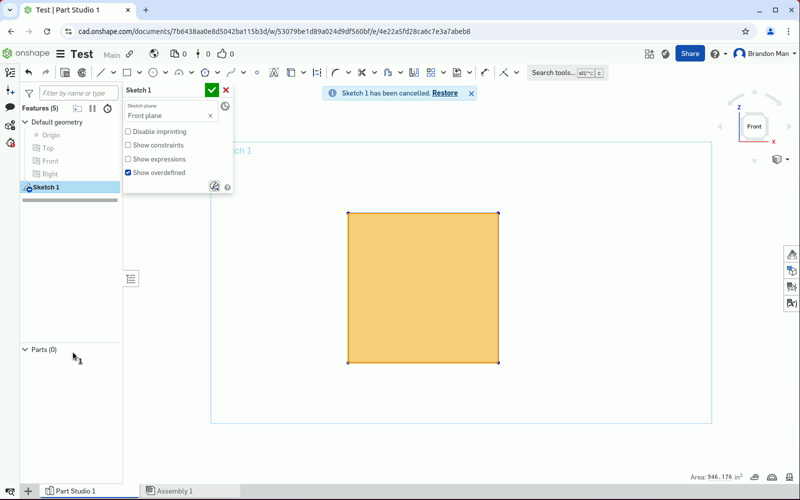
key(shift+e)
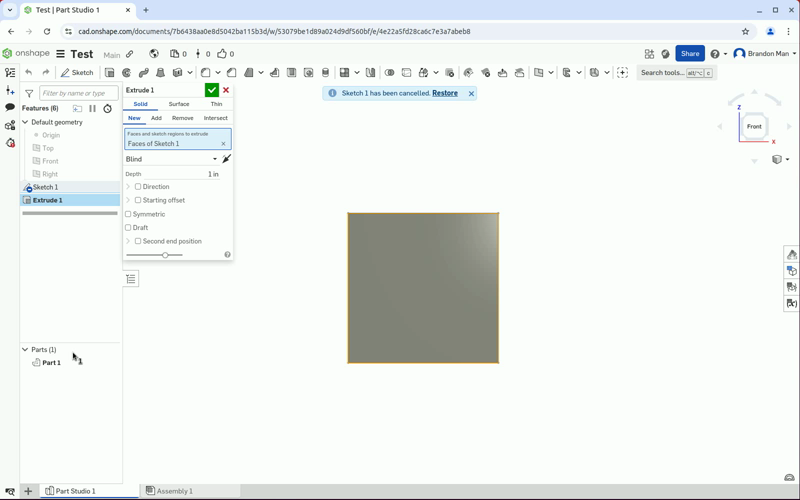
mouse_move(143, 106)
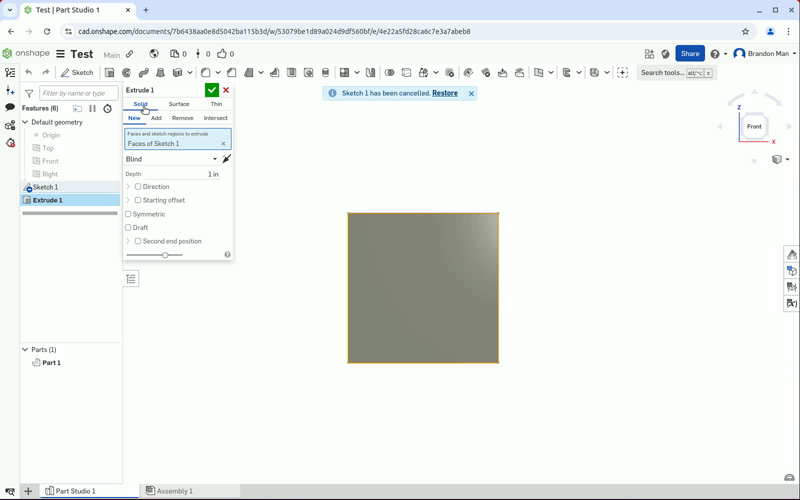
click(143, 106)
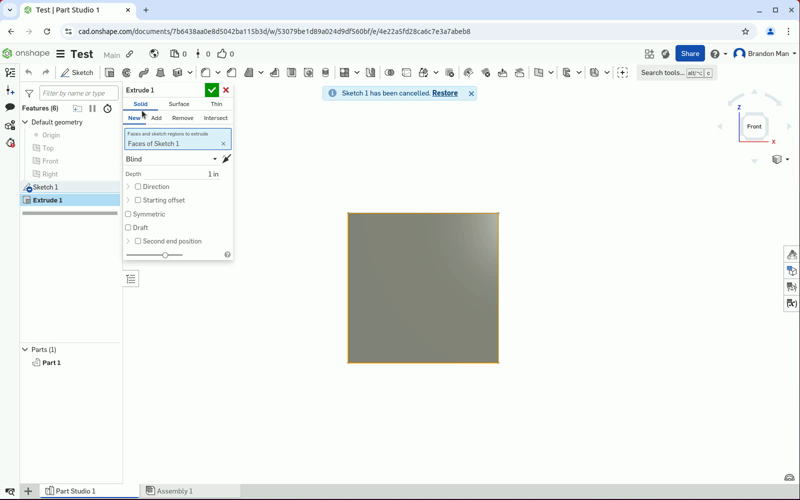
mouse_move(137, 120)
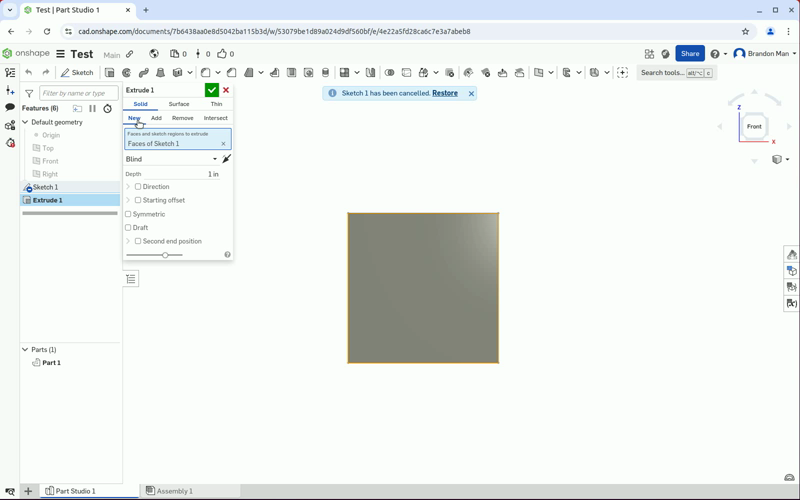
click(137, 120)
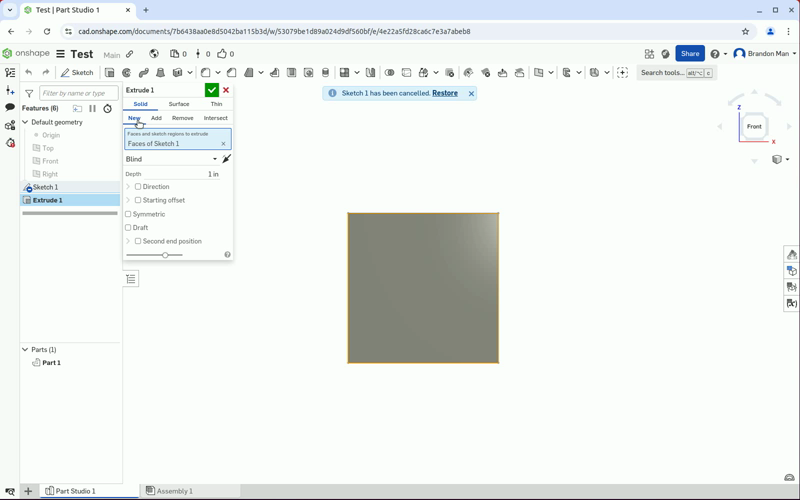
key(tab, 4)
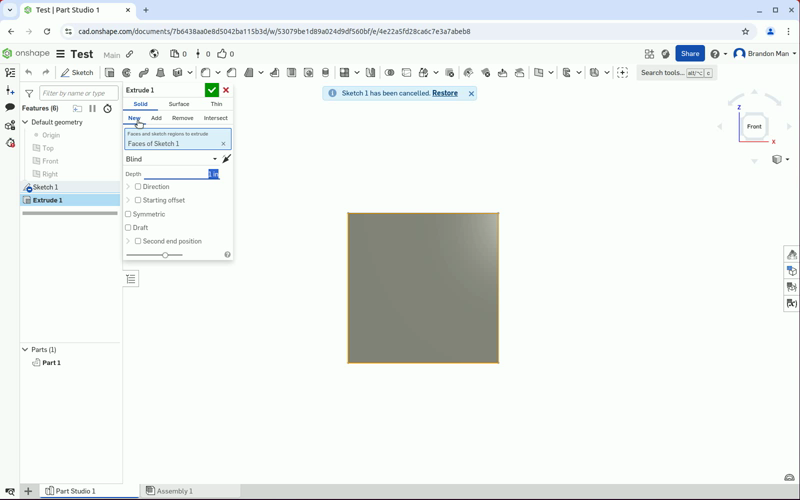
text(15.405)
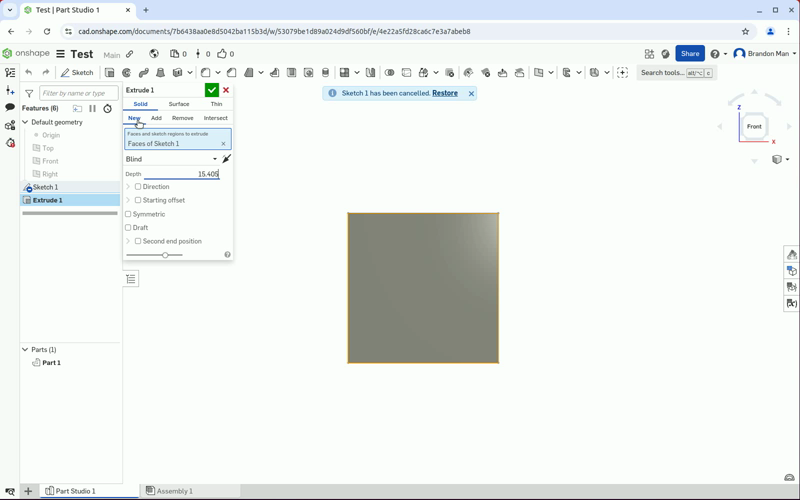
key(enter)
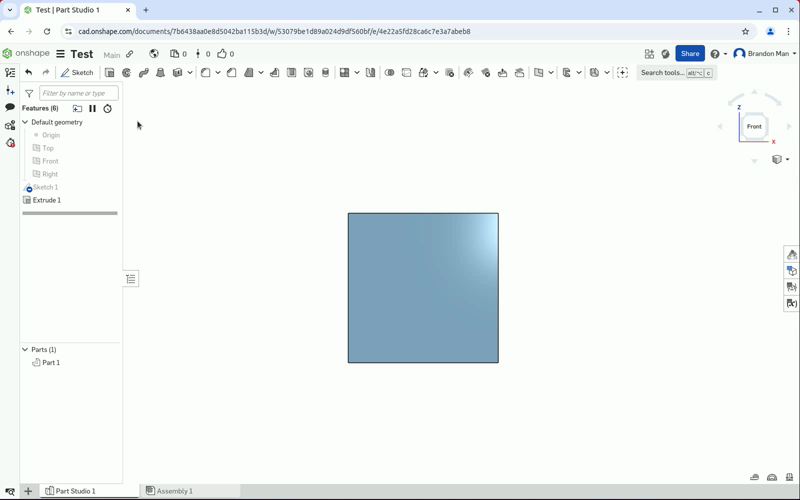
key(shift+h)
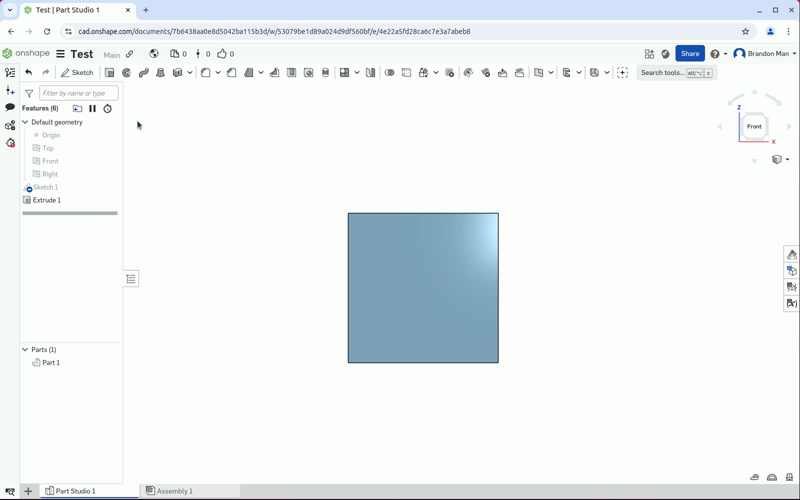
key(shift+h)
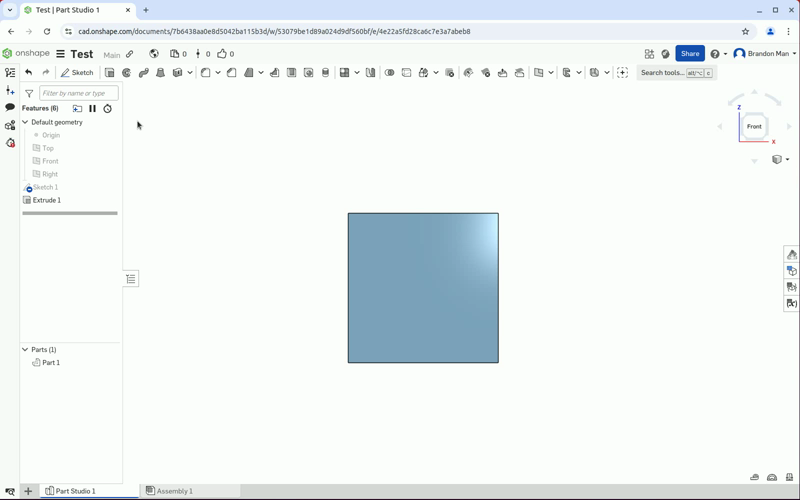
mouse_move(73, 189)
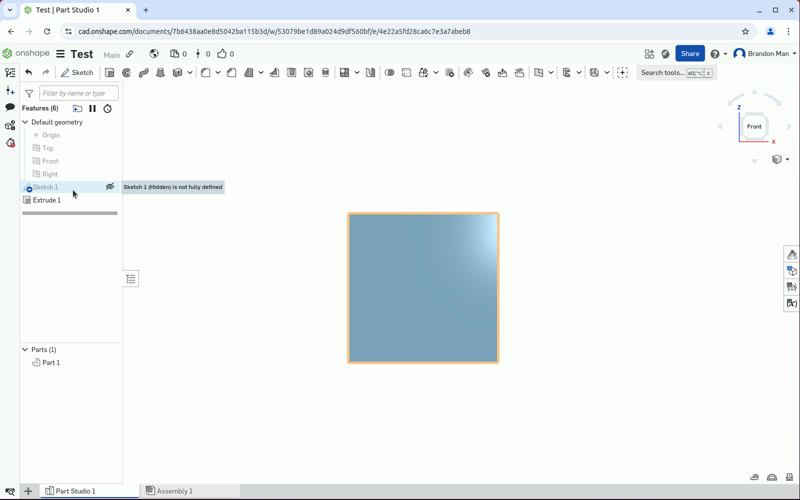
click(73, 189)
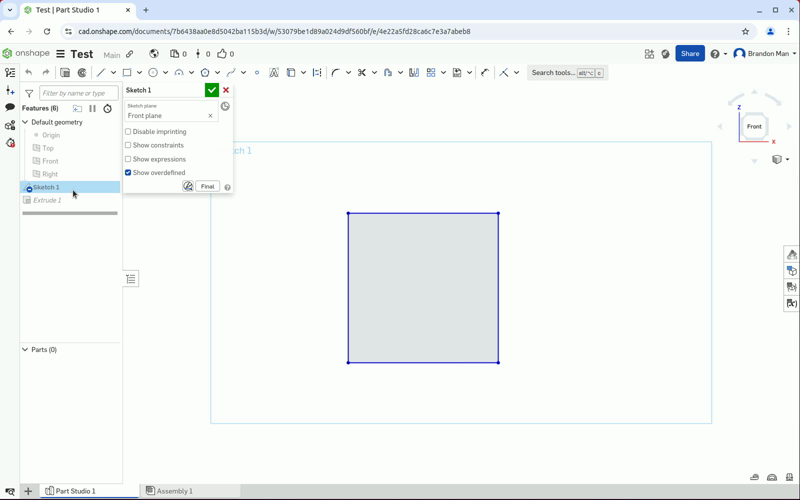
mouse_move(229, 92)
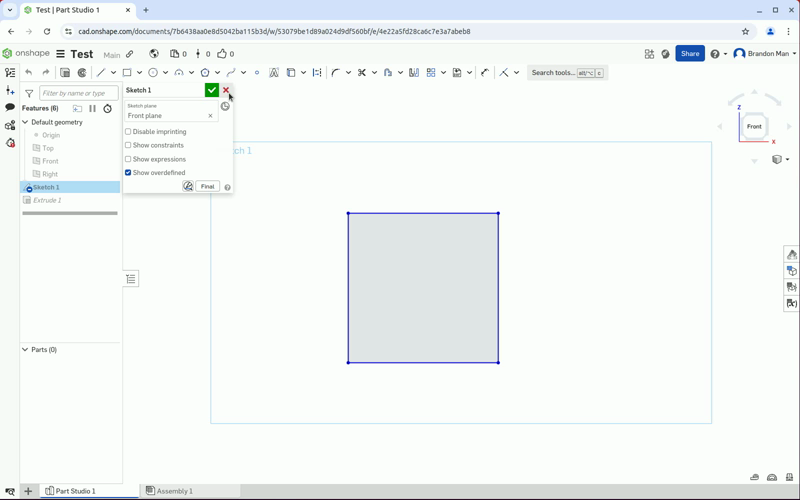
click(229, 92)
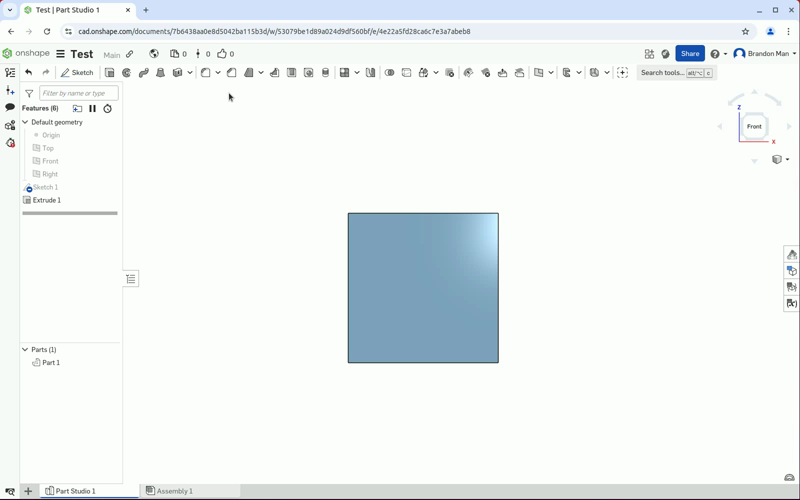
mouse_move(541, 75)
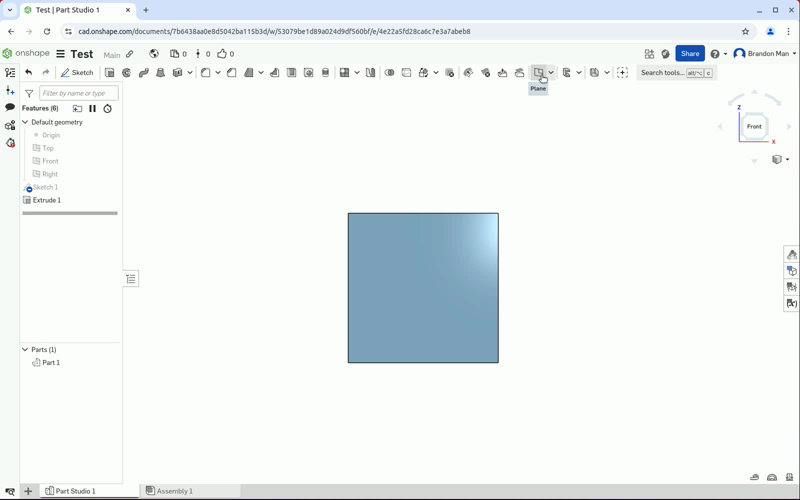
click(541, 75)
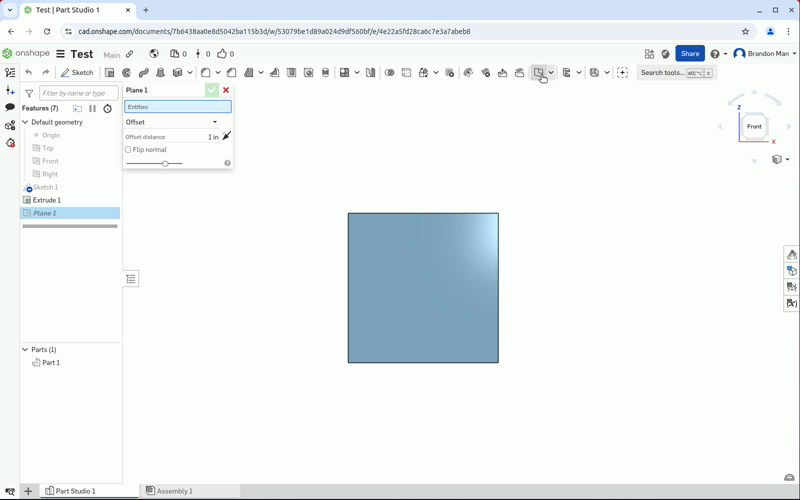
mouse_move(73, 163)
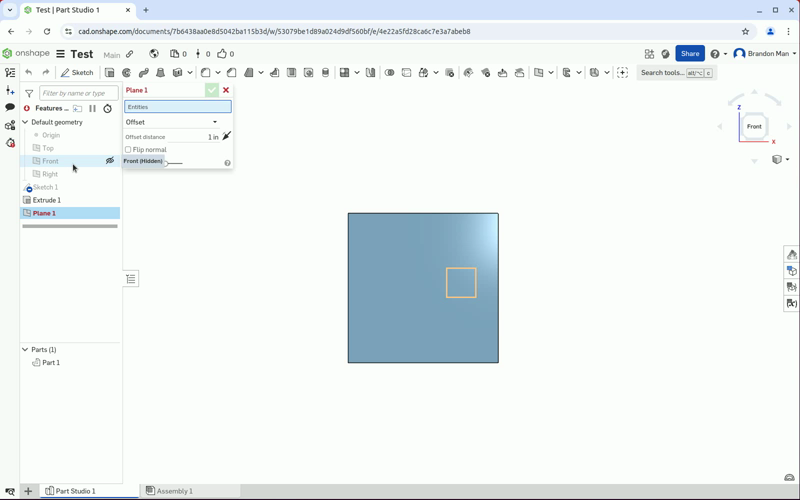
click(73, 163)
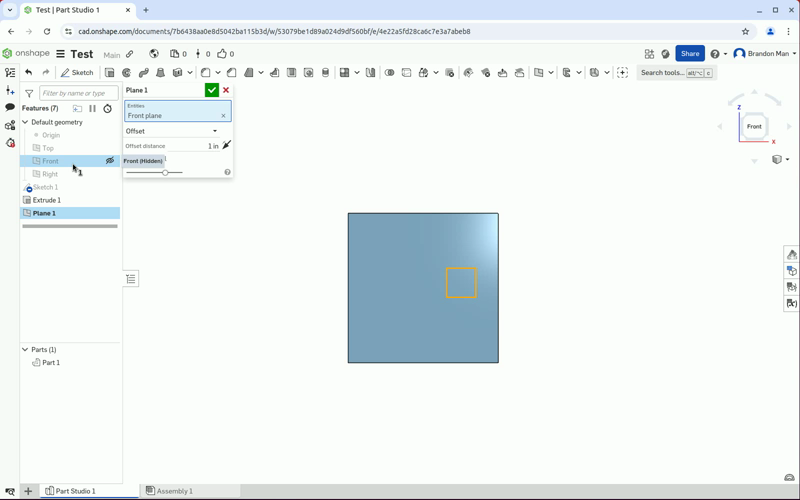
key(tab, 2)
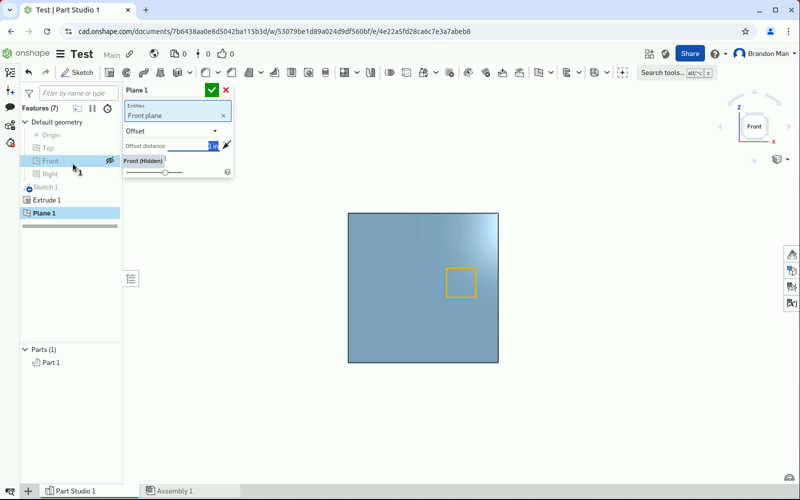
text(15.405)
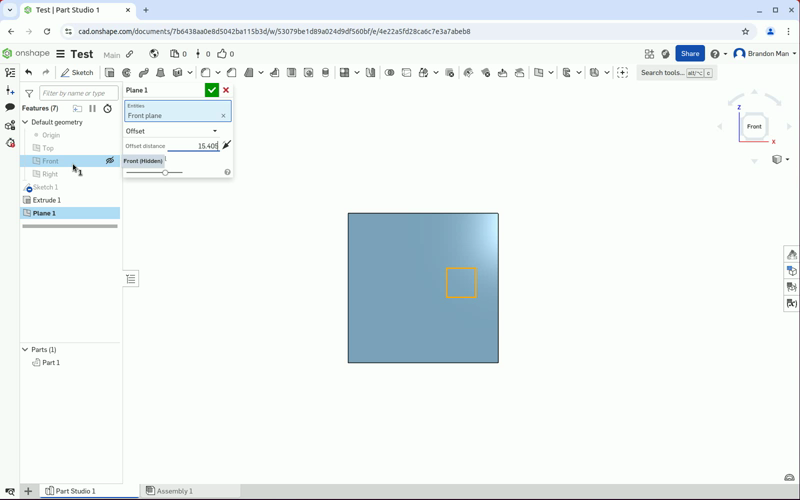
key(enter, 2)
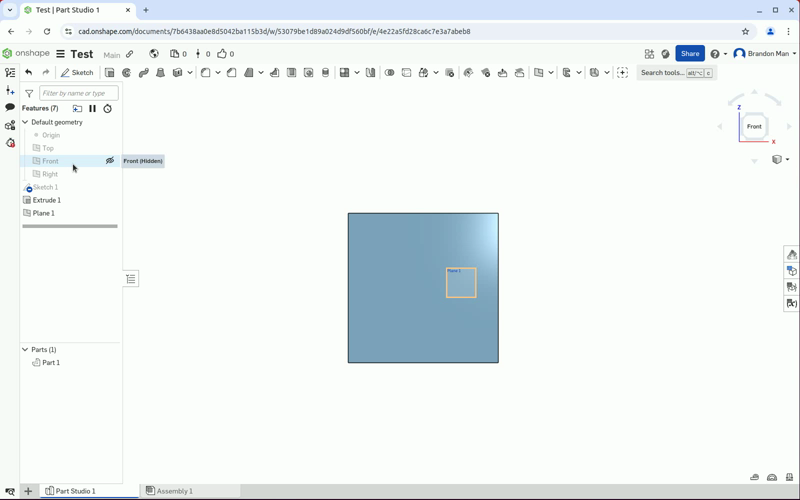
key(shift+s)
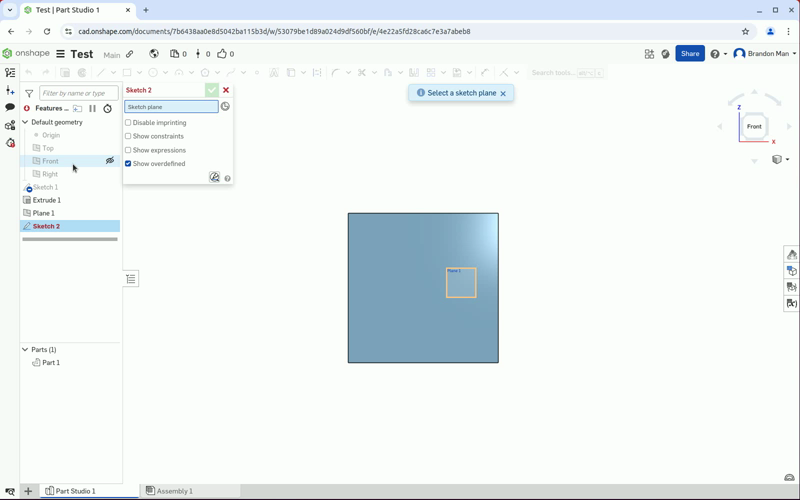
mouse_move(73, 215)
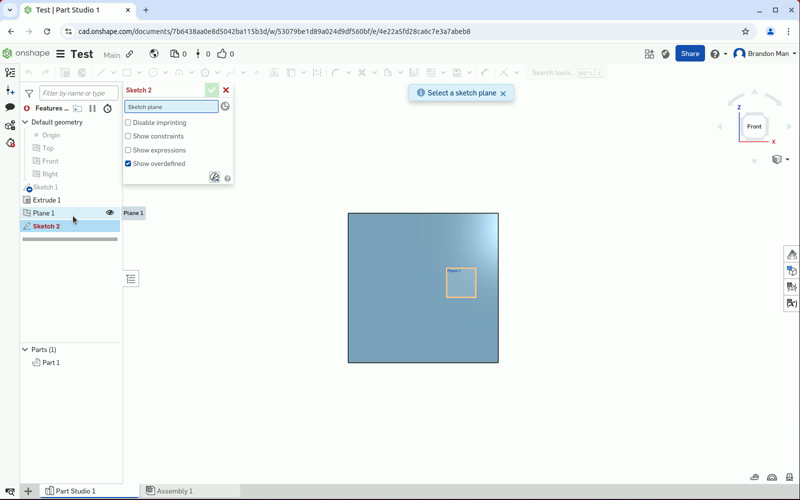
click(73, 215)
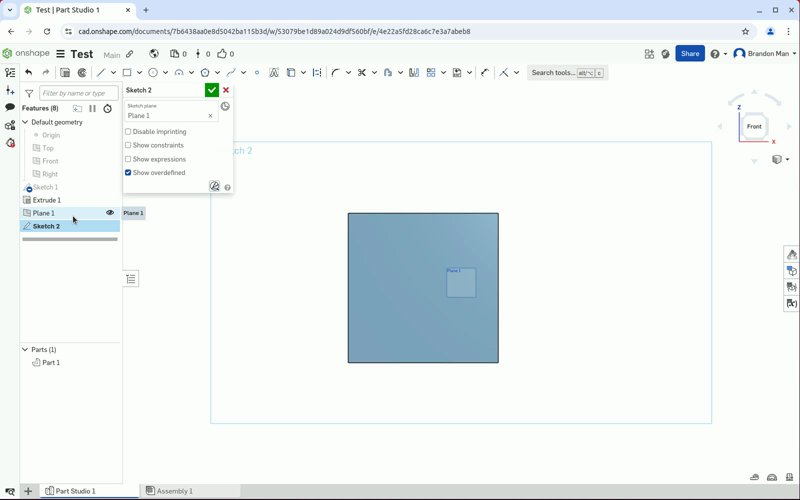
mouse_move(73, 352)
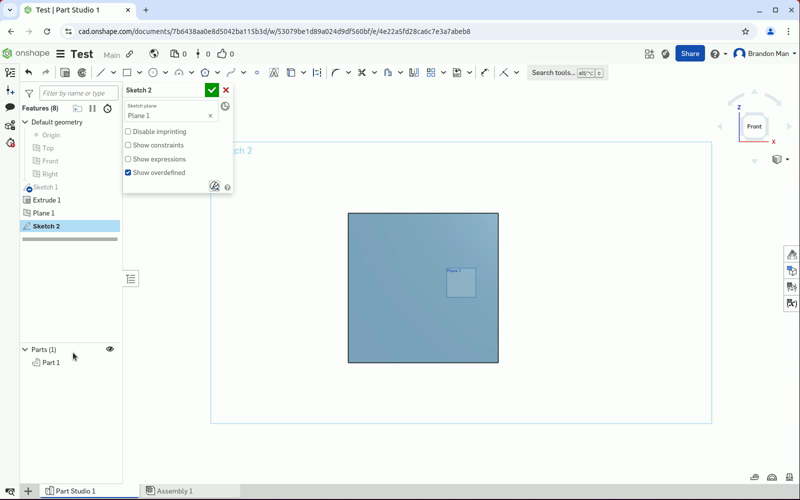
key(y)
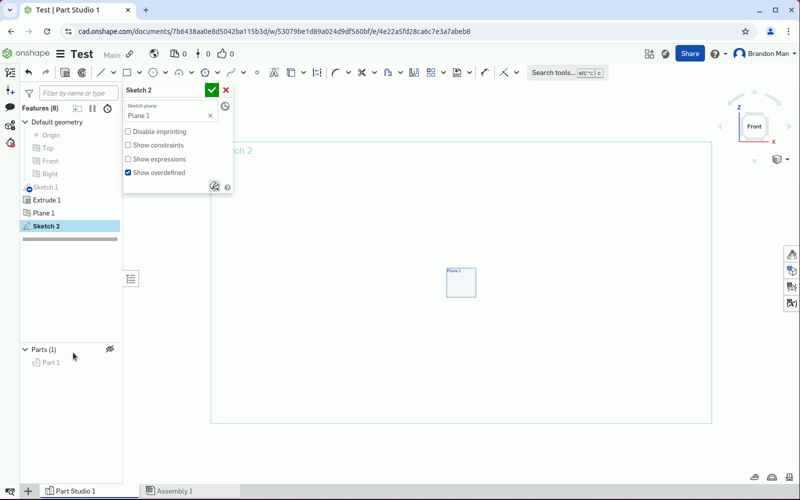
key(l)
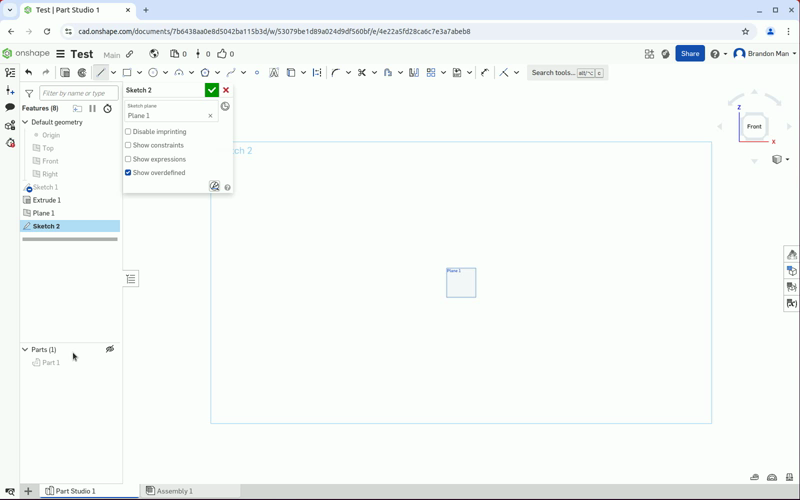
key_down(shift)
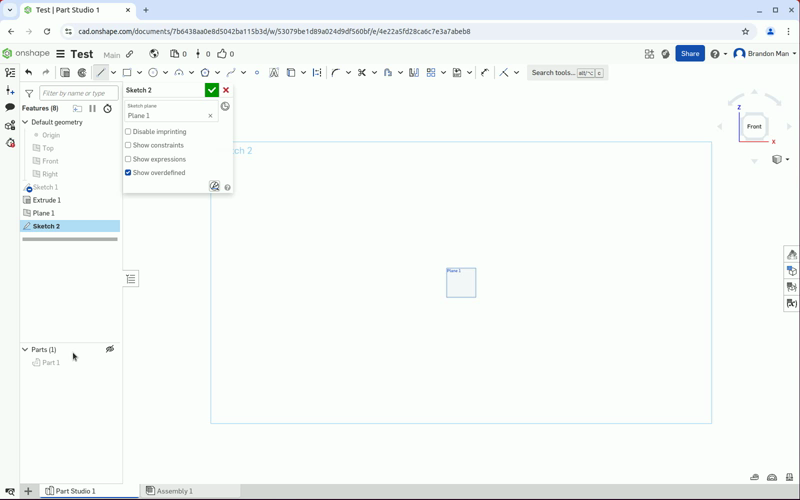
mouse_move(348, 274)
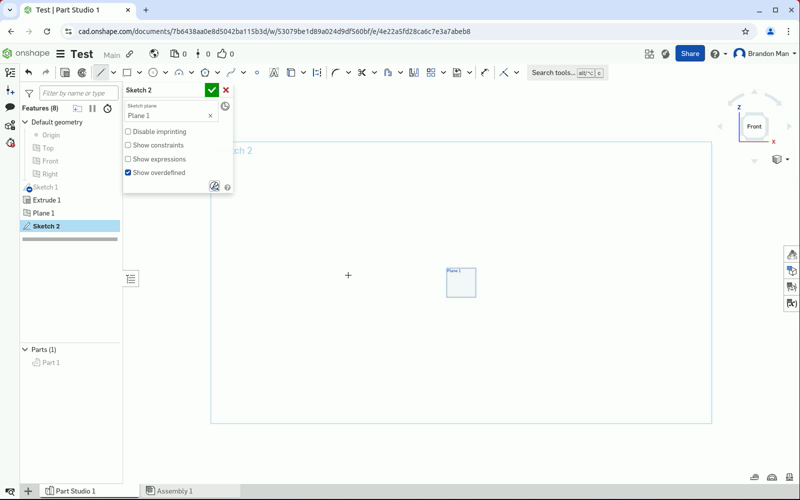
click(348, 274)
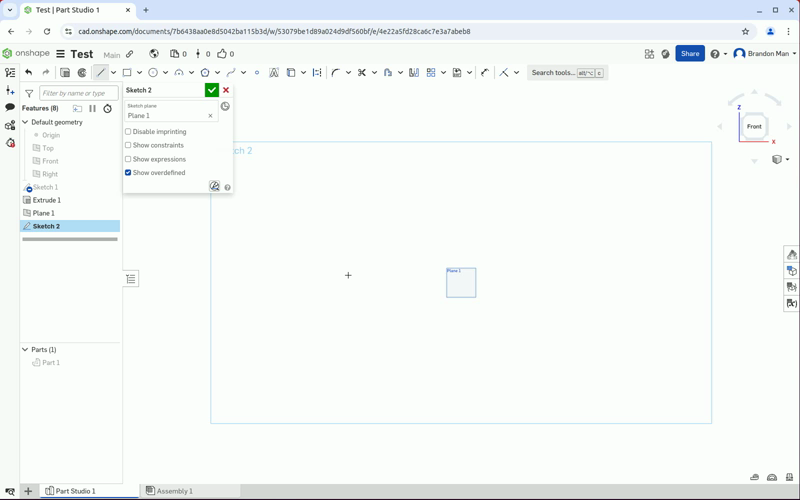
key_up(shift)
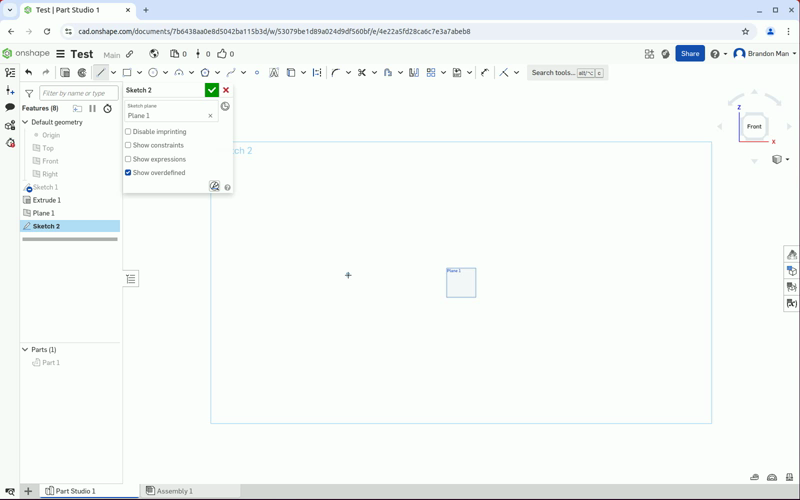
key_down(shift)
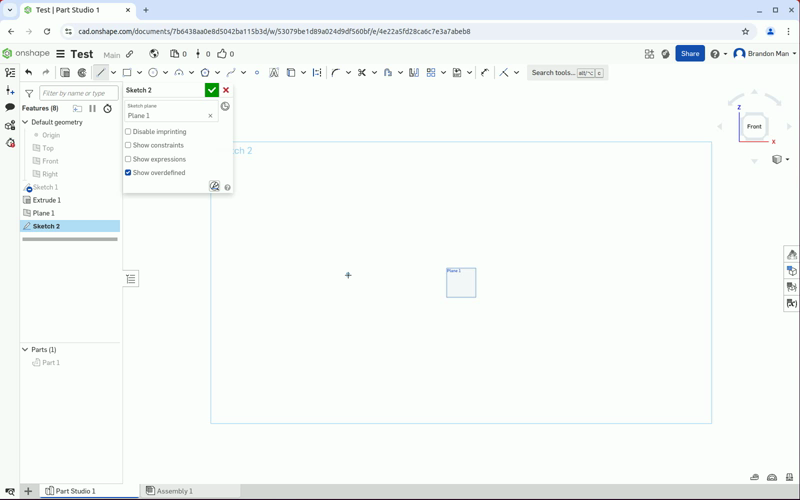
mouse_move(498, 274)
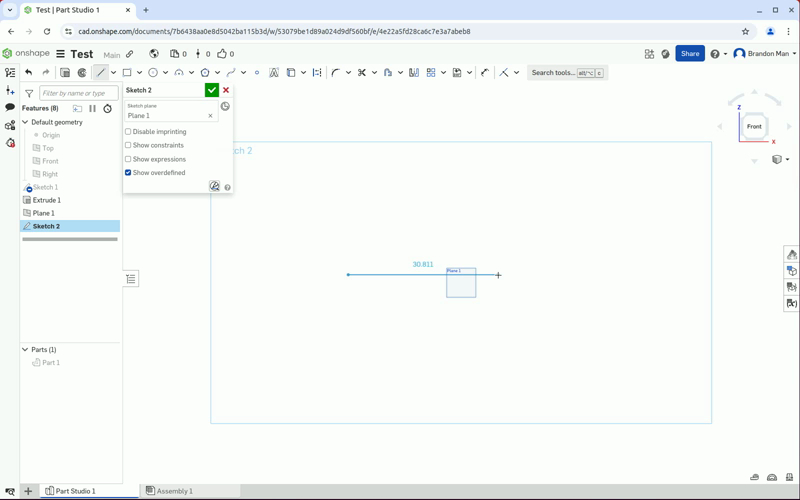
click(498, 274)
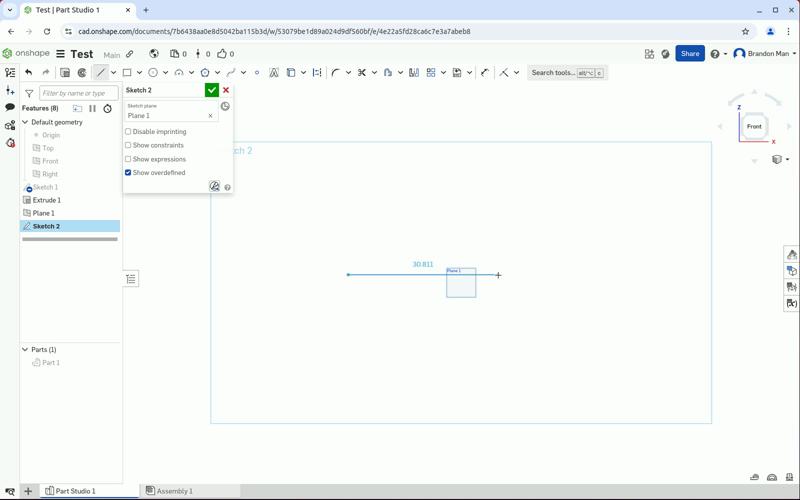
key_up(shift)
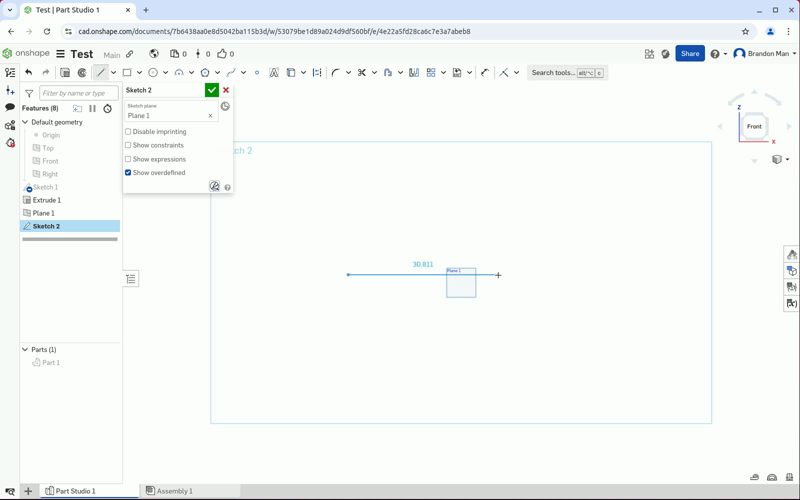
key_down(shift)
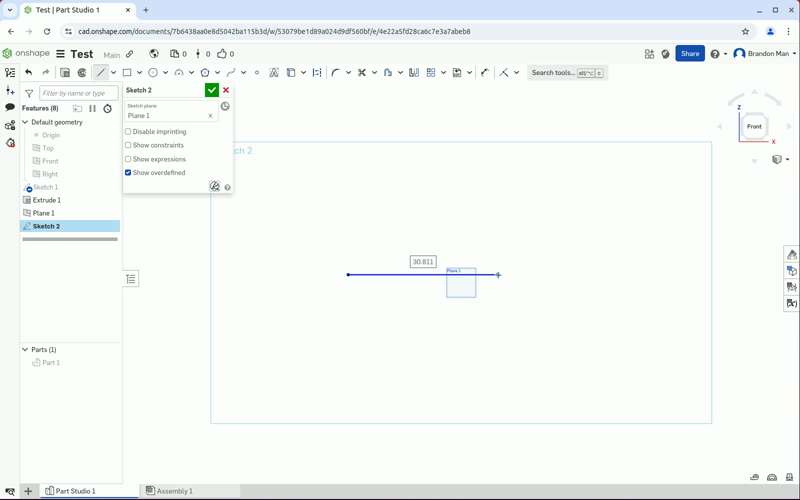
mouse_move(528, 274)
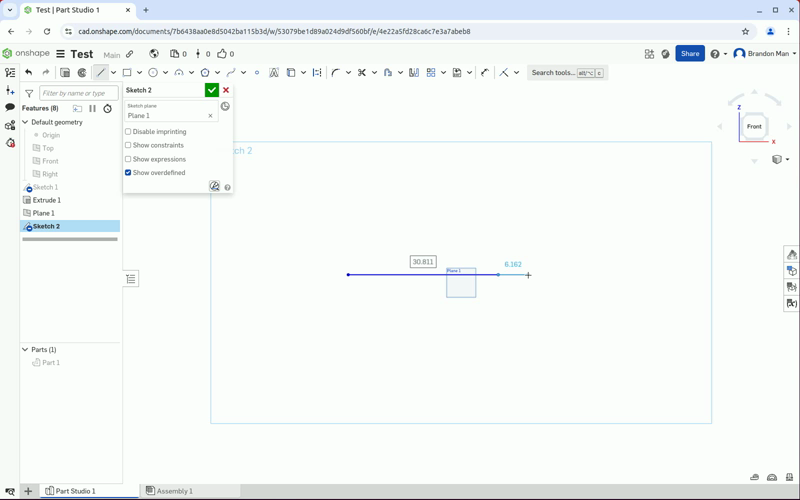
mouse_move(498, 260)
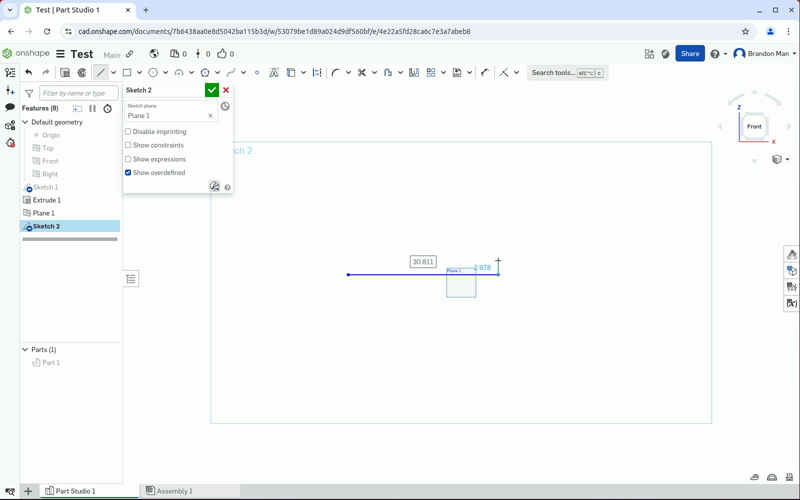
click(498, 260)
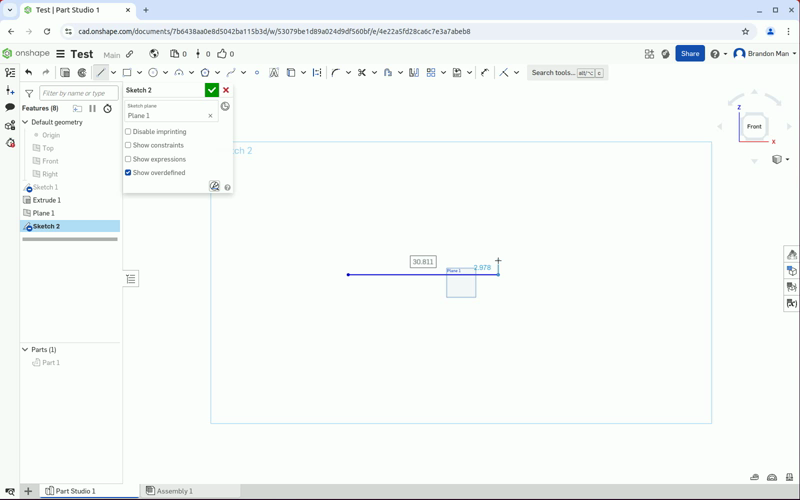
key_up(shift)
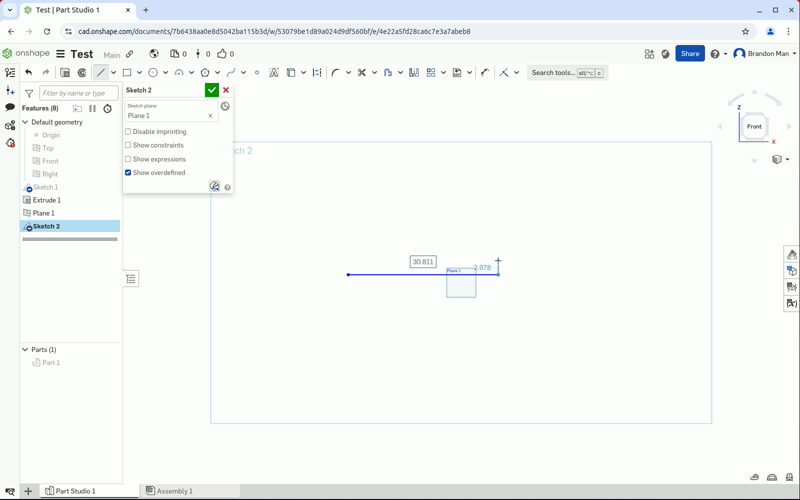
key_down(shift)
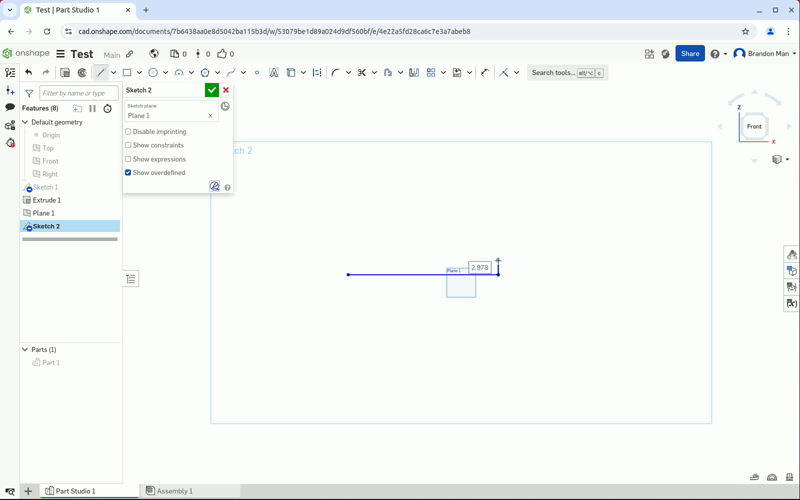
mouse_move(348, 260)
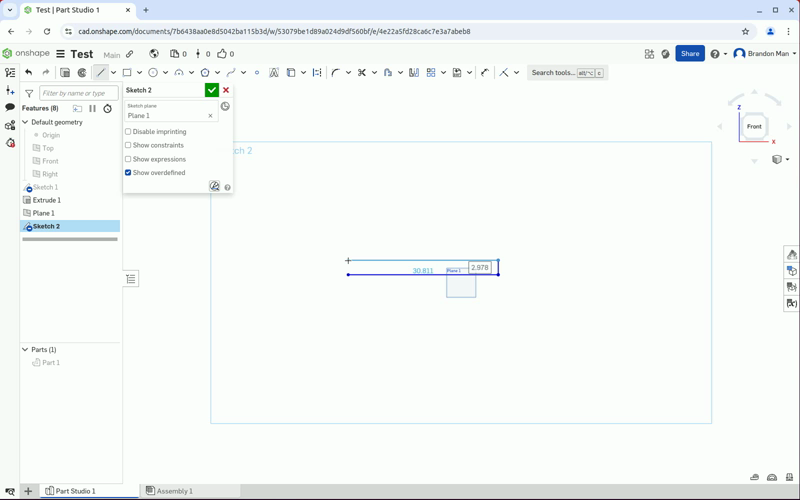
click(348, 260)
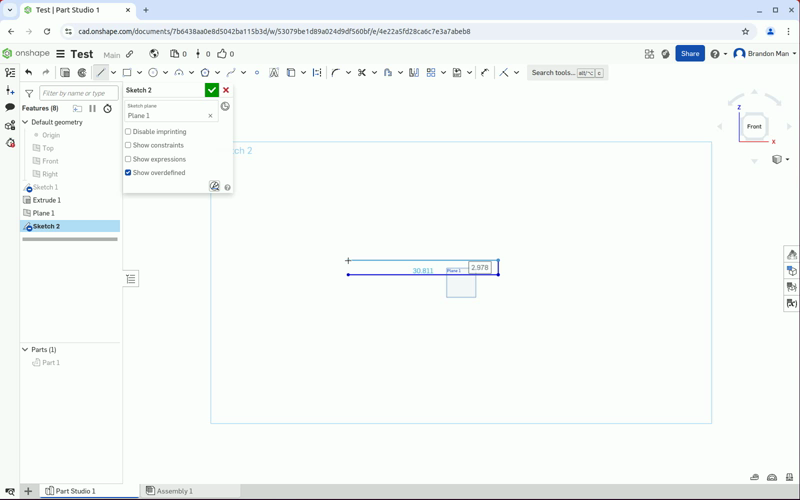
key_up(shift)
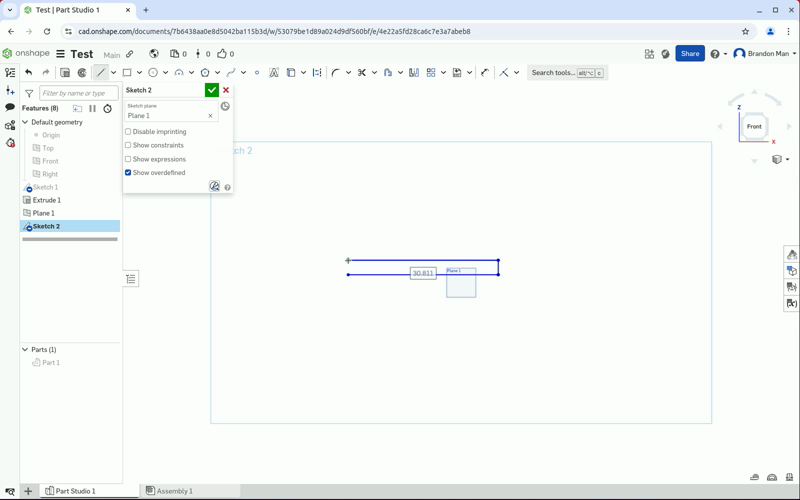
mouse_move(378, 260)
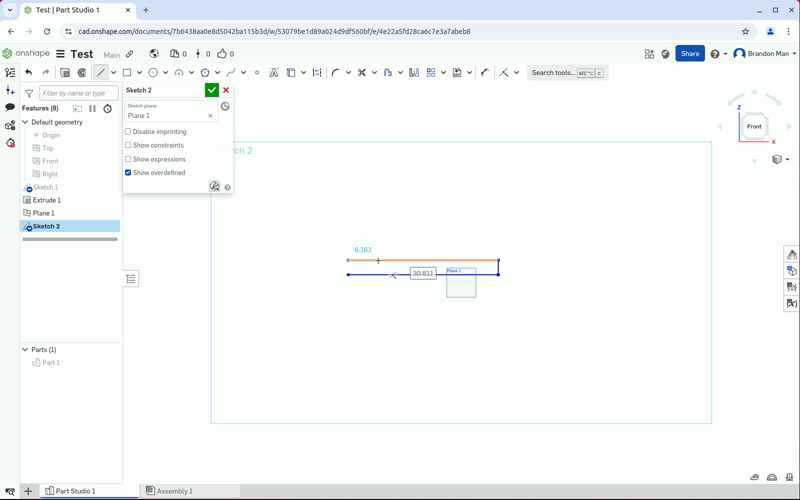
key_down(shift)
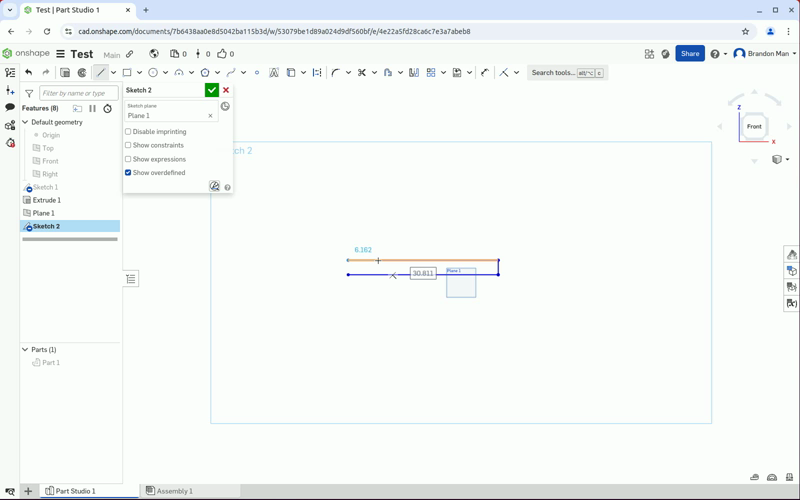
mouse_move(348, 274)
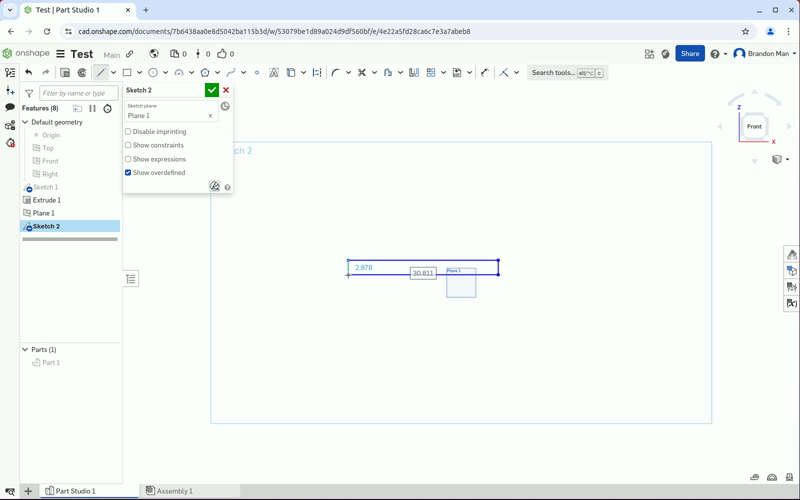
key_up(shift)
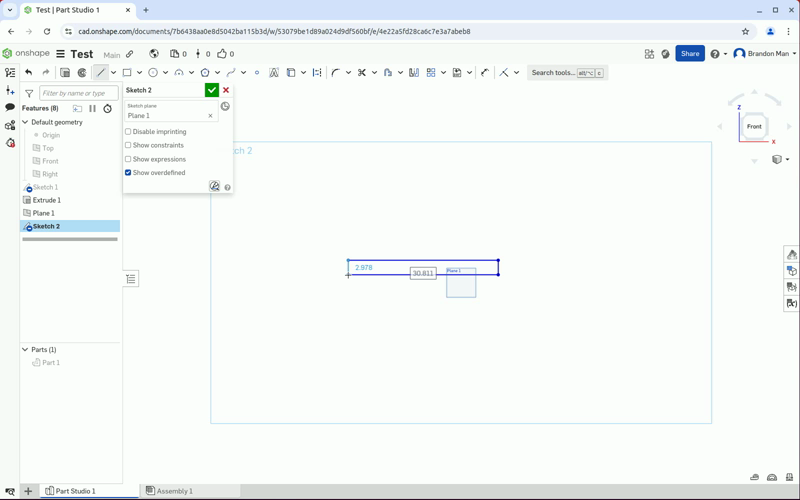
click(348, 274)
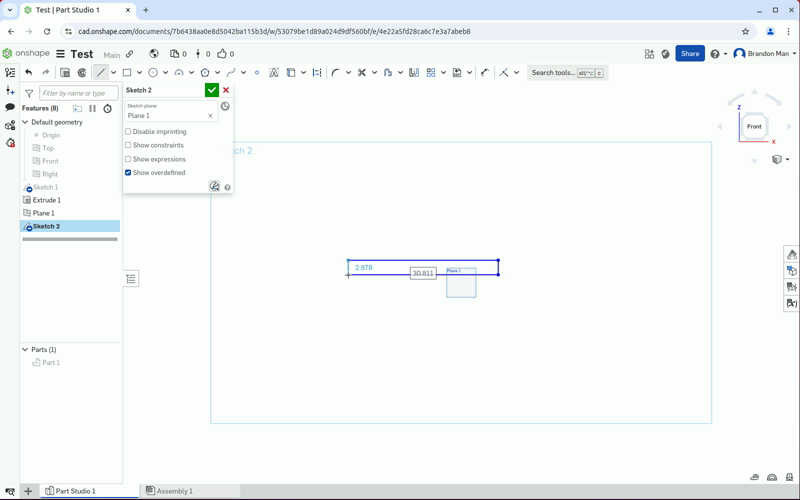
key(esc)
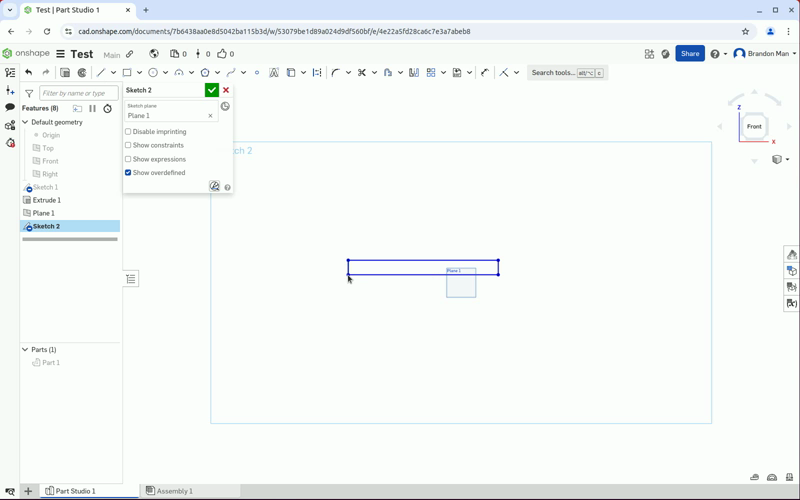
mouse_move(432, 265)
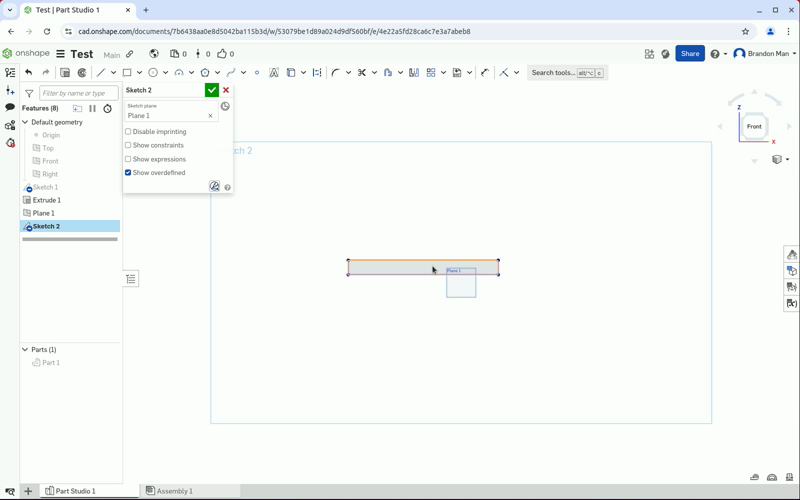
click(432, 265)
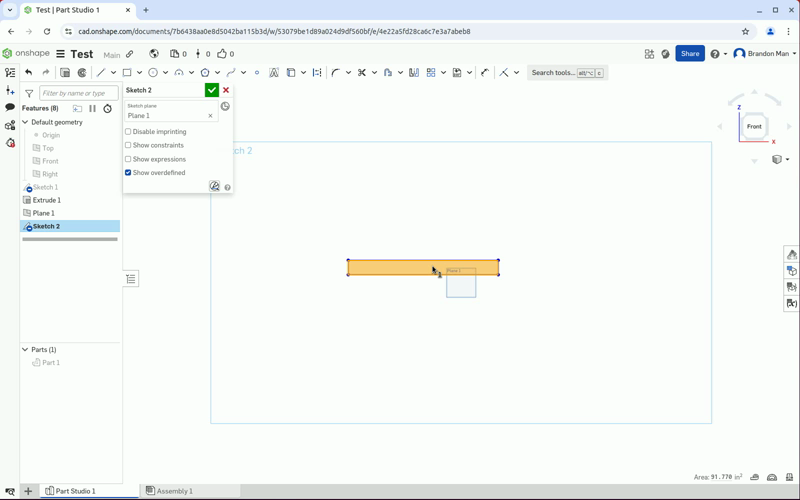
mouse_move(73, 352)
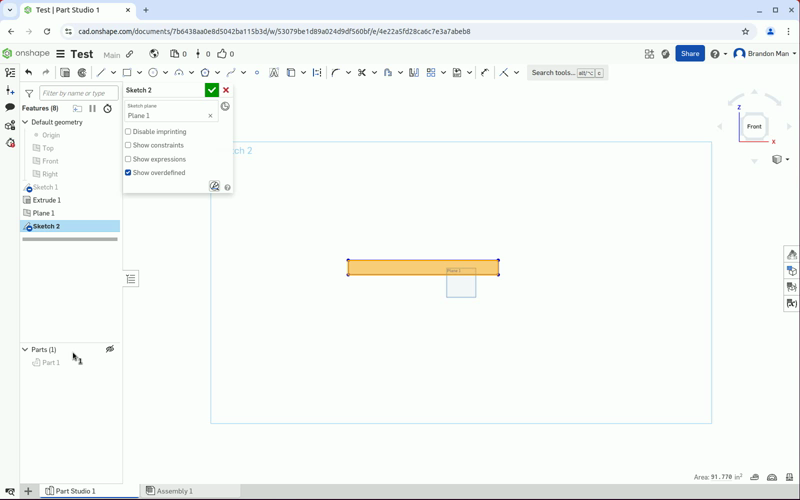
key(shift+y)
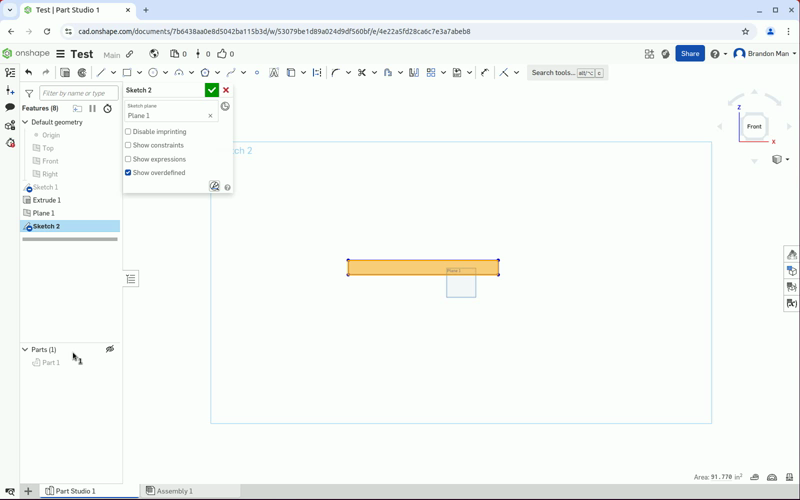
key(shift+e)
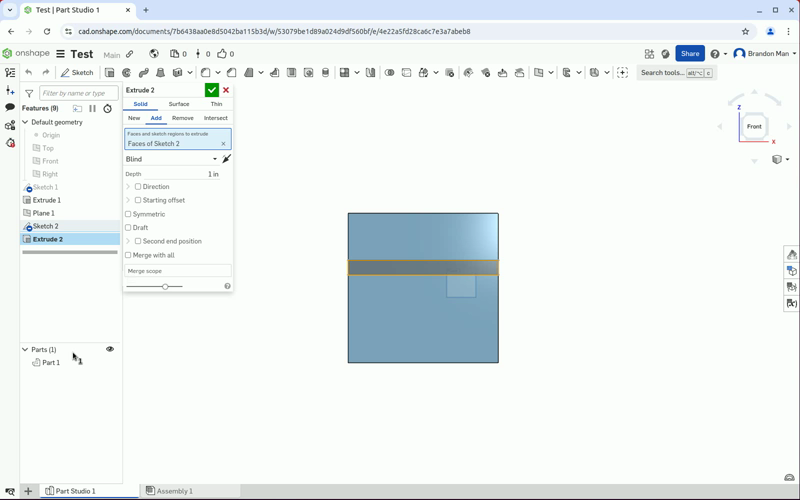
mouse_move(143, 106)
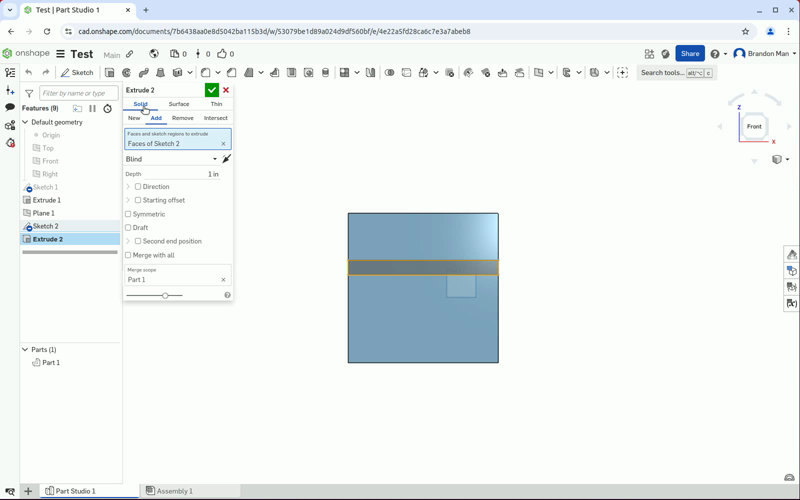
click(143, 106)
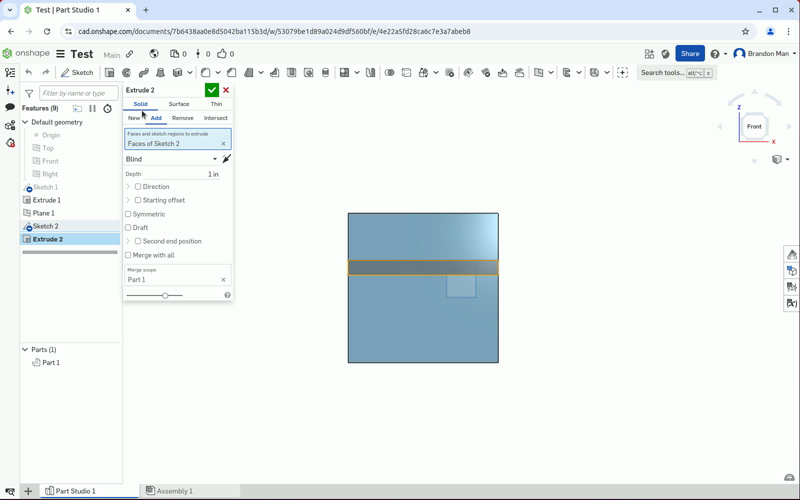
mouse_move(137, 120)
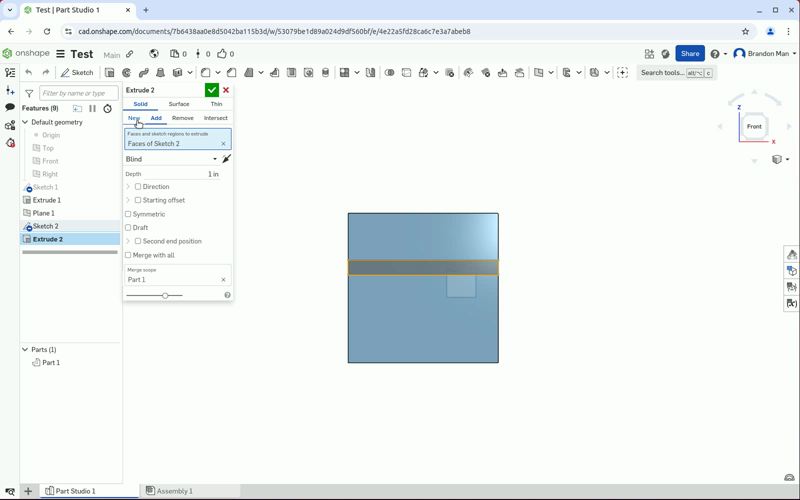
click(137, 120)
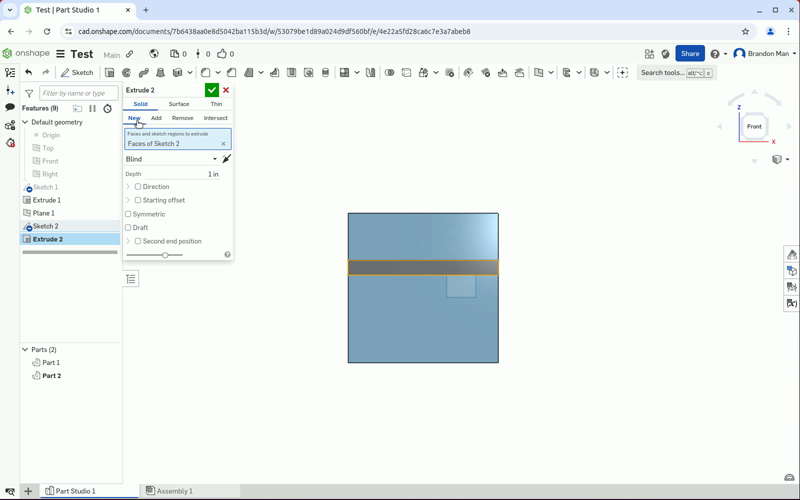
key(tab, 4)
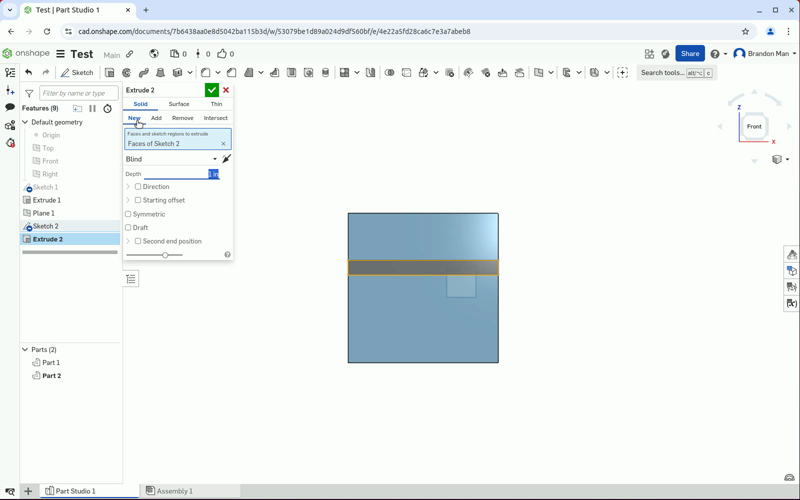
text(3.851)
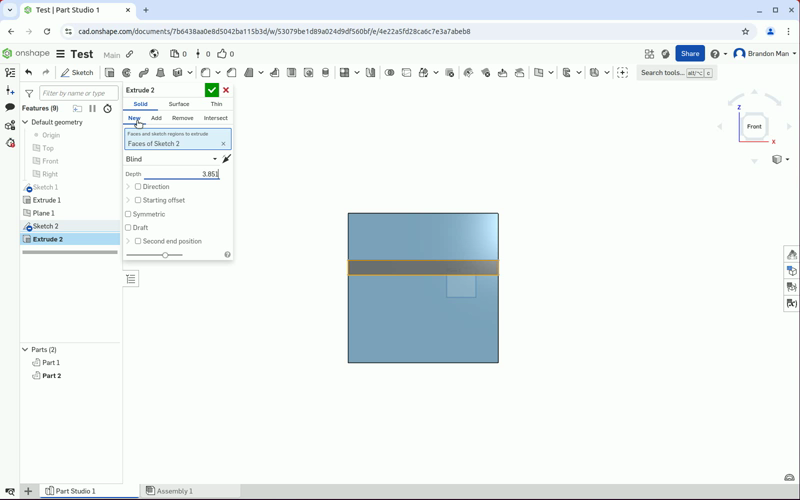
key(enter)
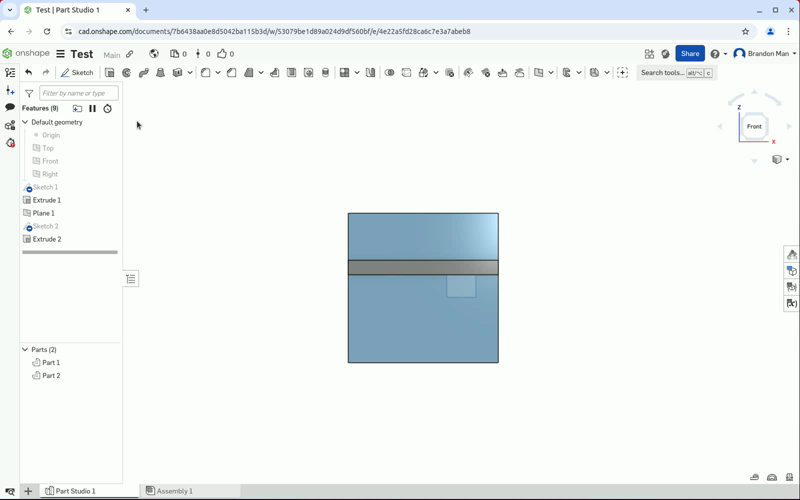
key(shift+h)
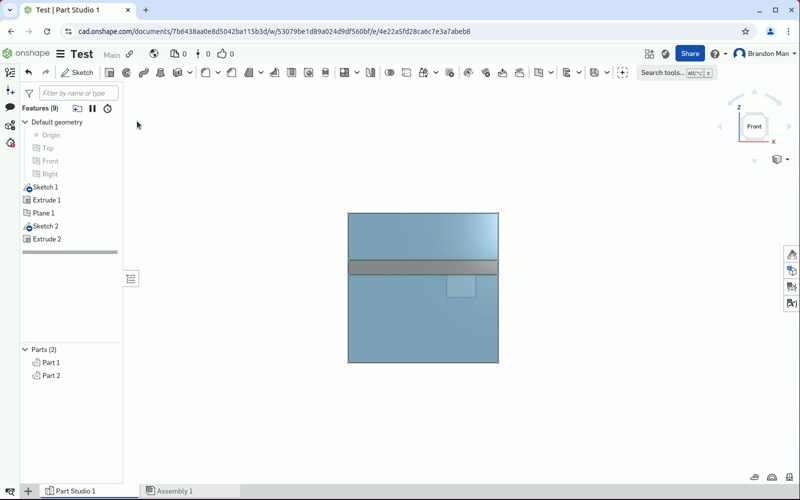
key(shift+h)
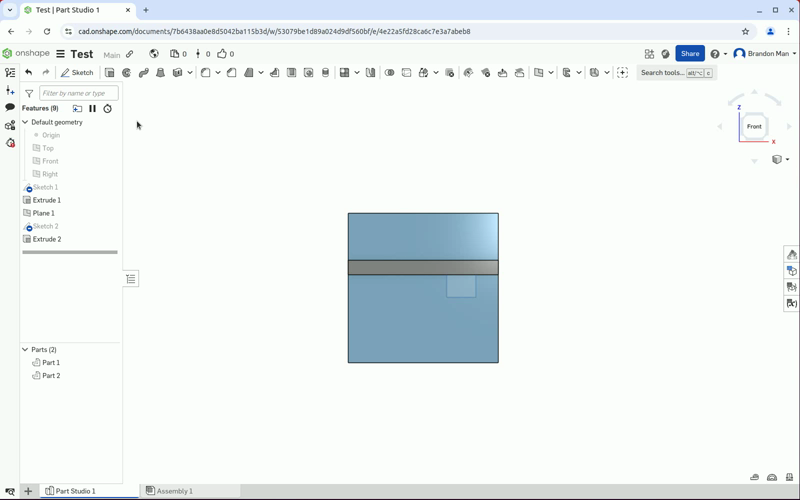
mouse_move(73, 189)
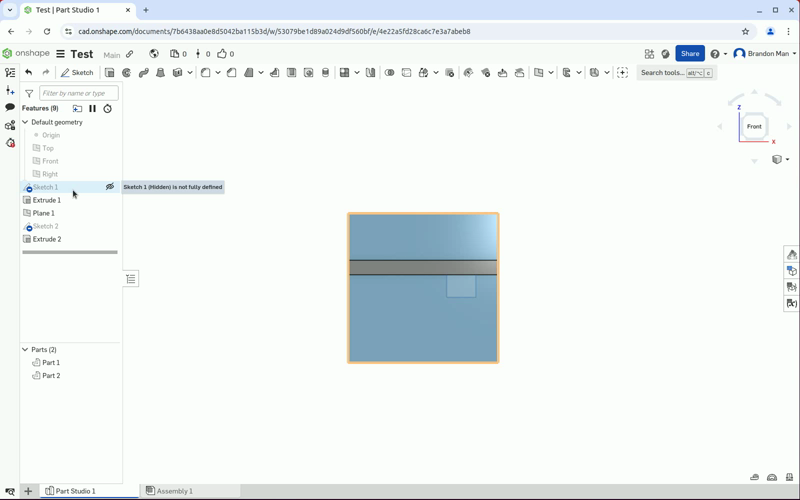
click(73, 189)
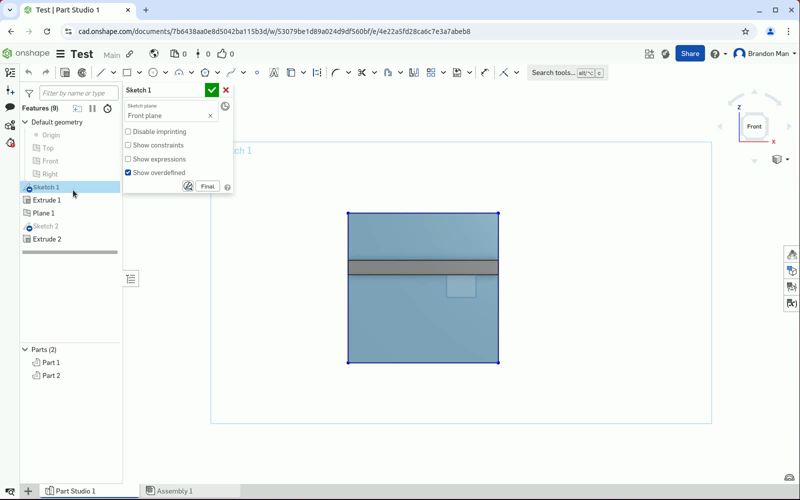
mouse_move(229, 92)
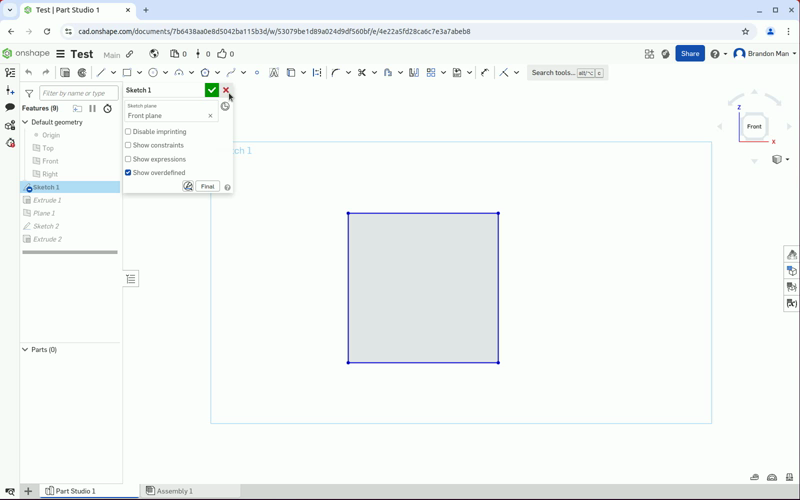
click(229, 92)
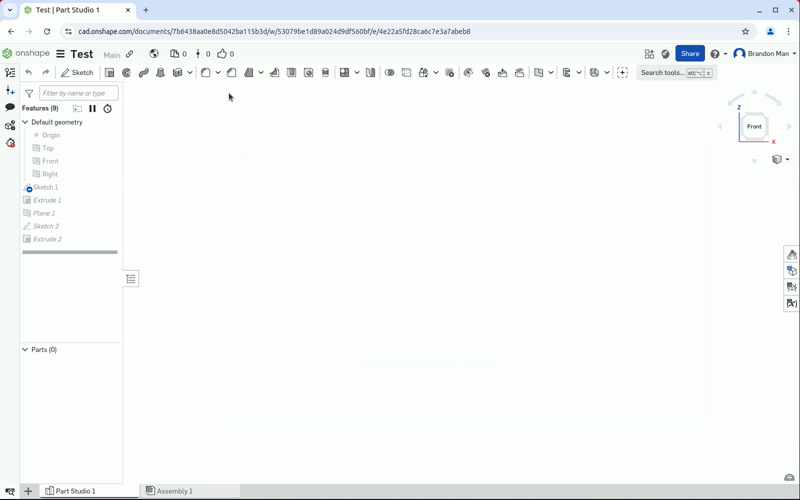
key(shift+s)
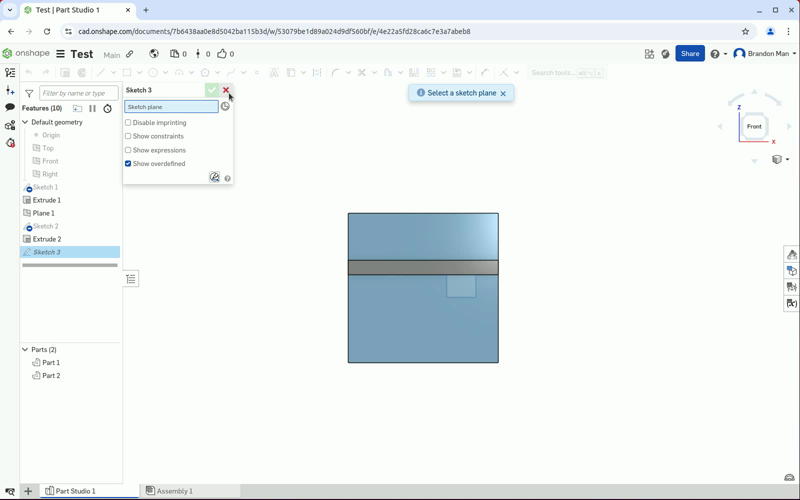
mouse_move(73, 215)
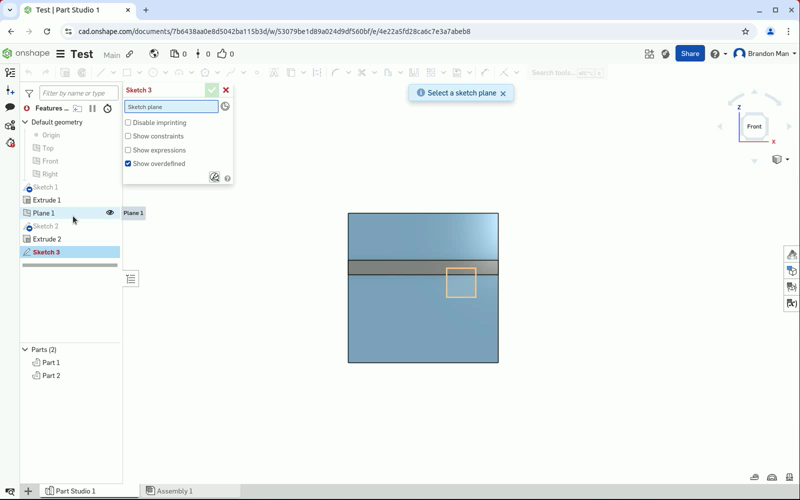
click(73, 215)
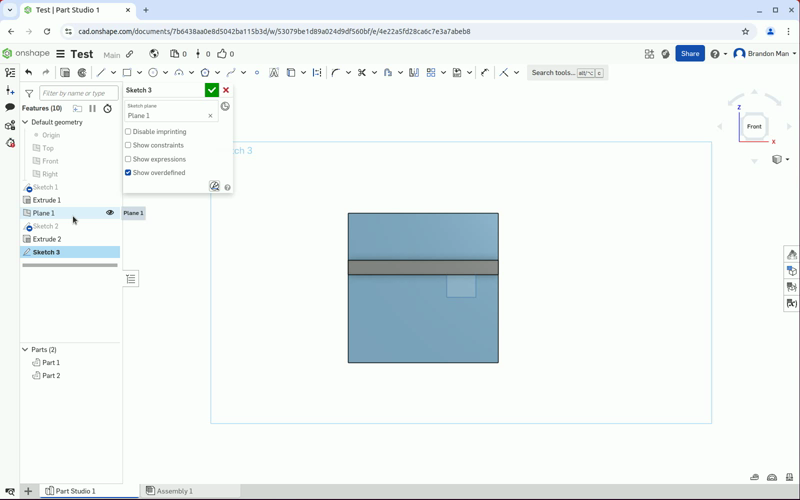
mouse_move(73, 352)
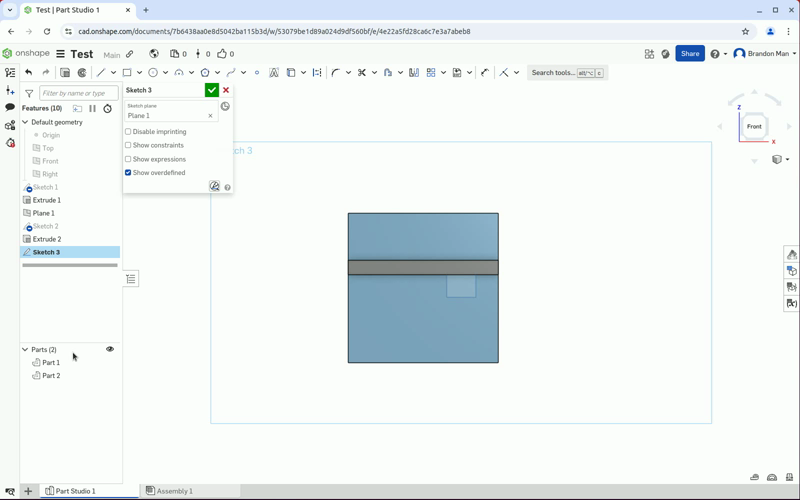
key(y)
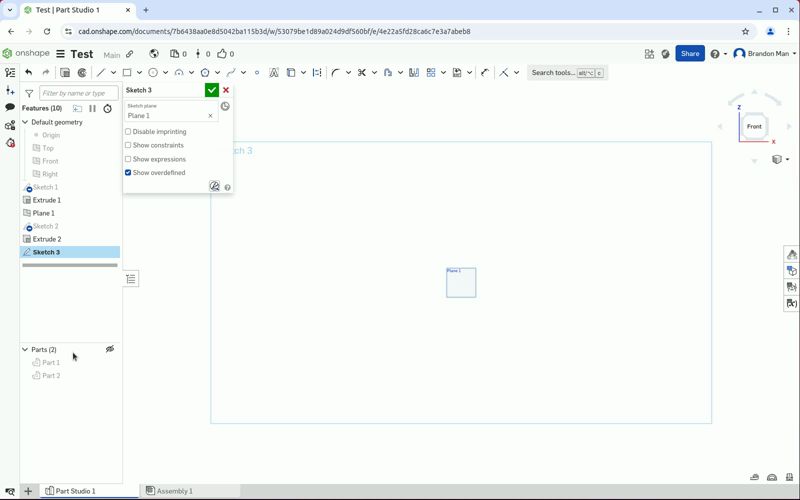
key(l)
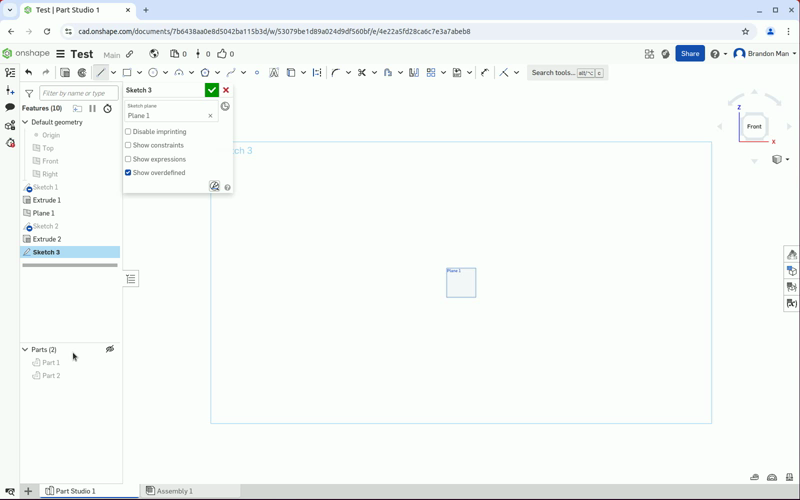
key_down(shift)
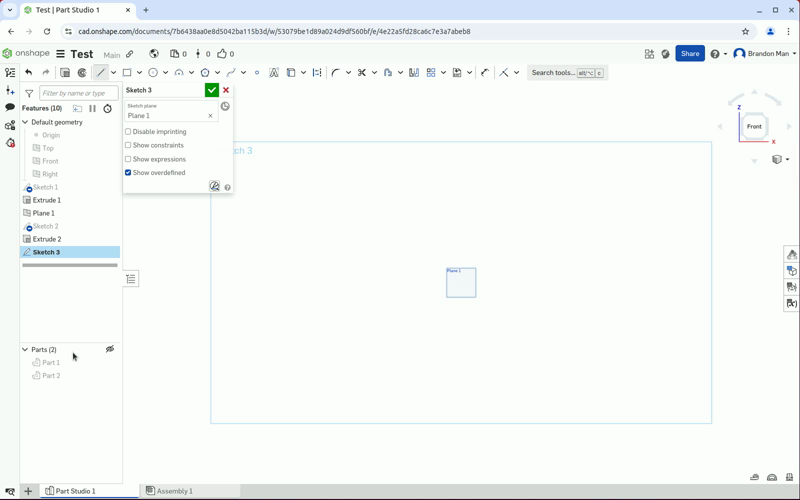
mouse_move(348, 232)
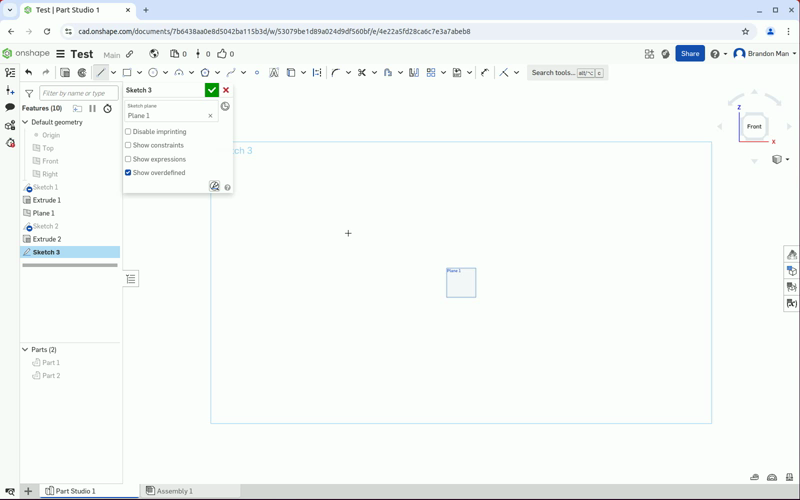
click(348, 232)
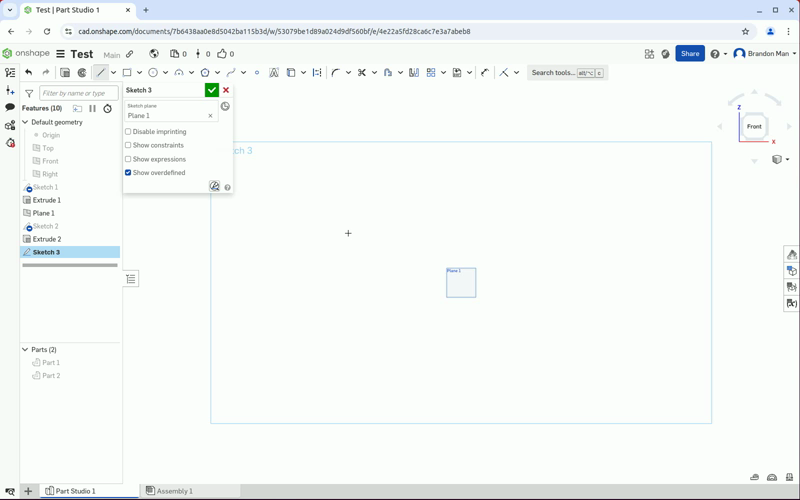
key_up(shift)
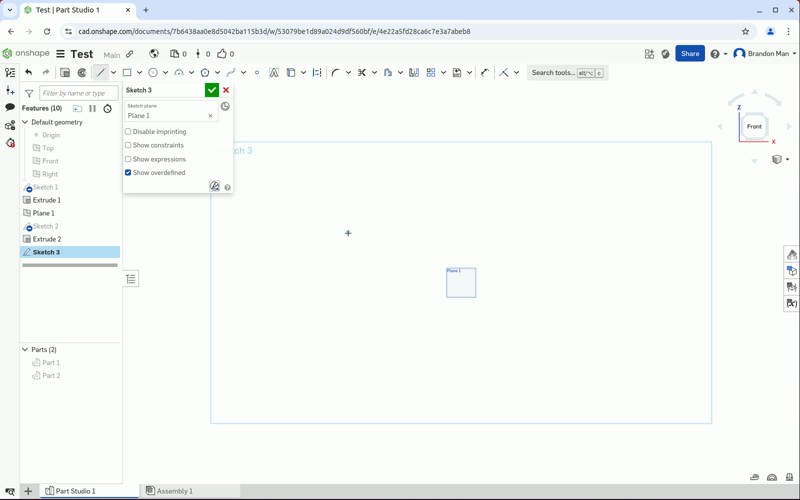
key_down(shift)
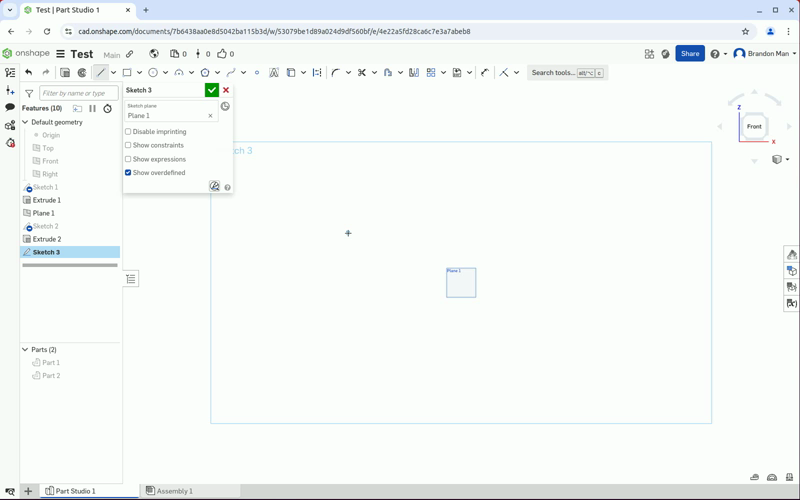
mouse_move(498, 232)
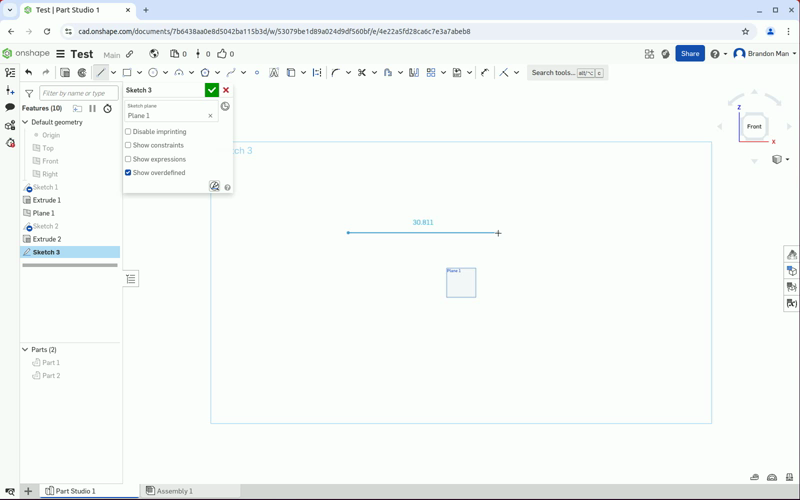
click(498, 232)
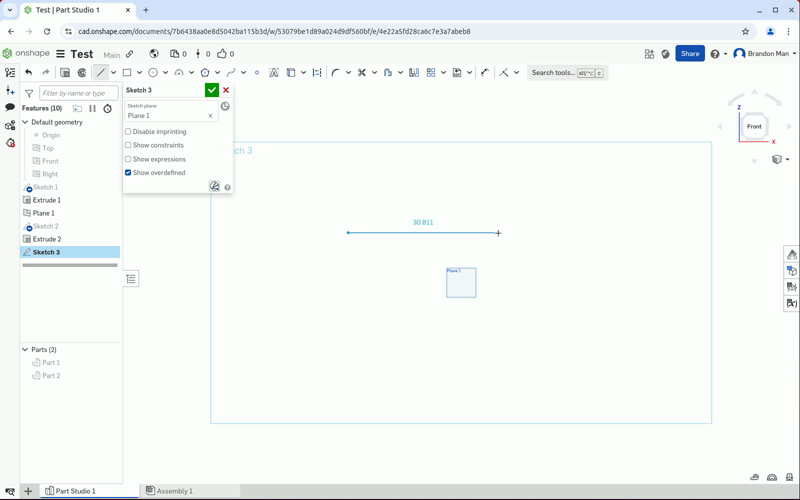
key_up(shift)
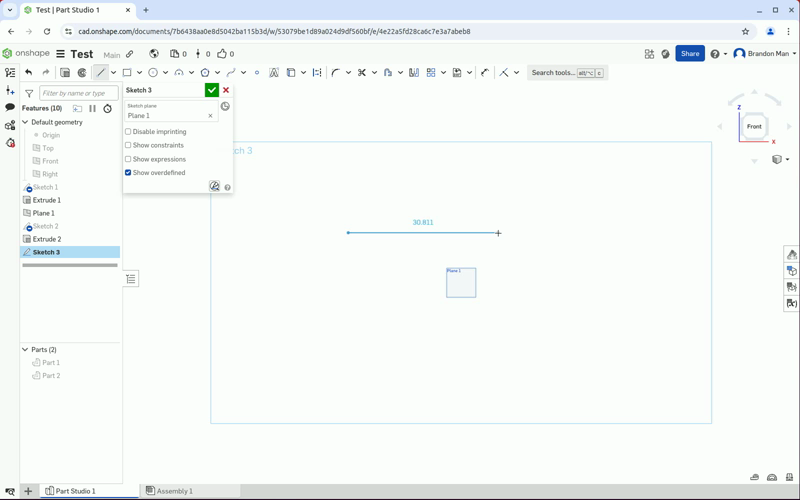
key_down(shift)
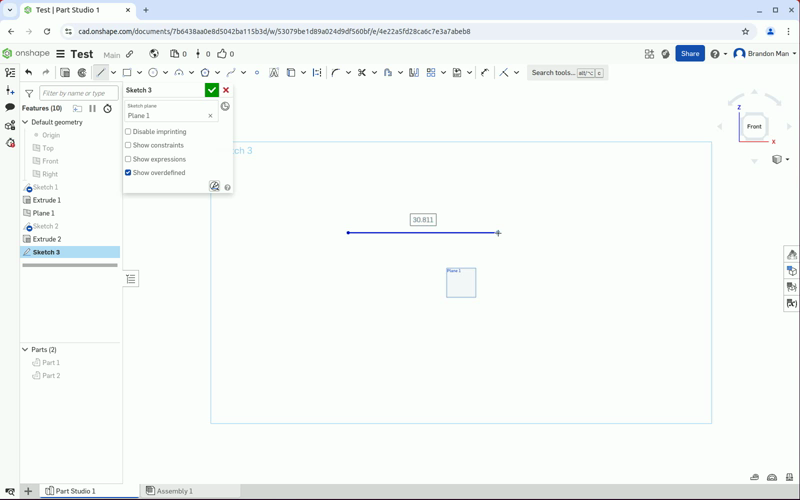
mouse_move(528, 232)
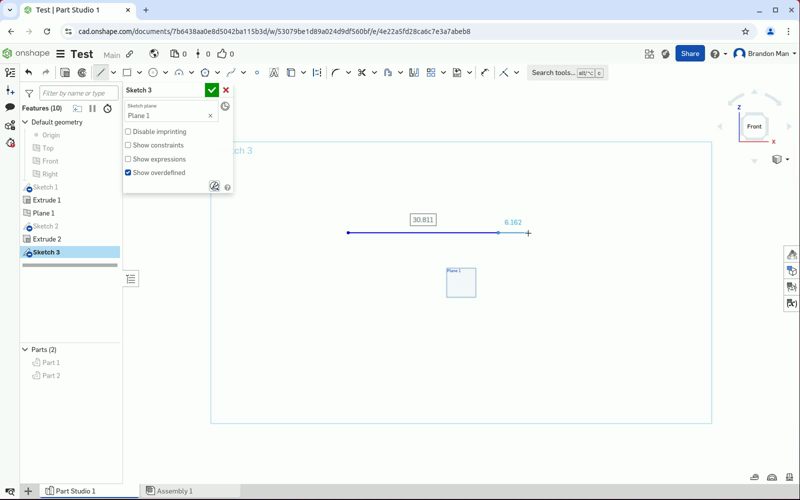
mouse_move(498, 212)
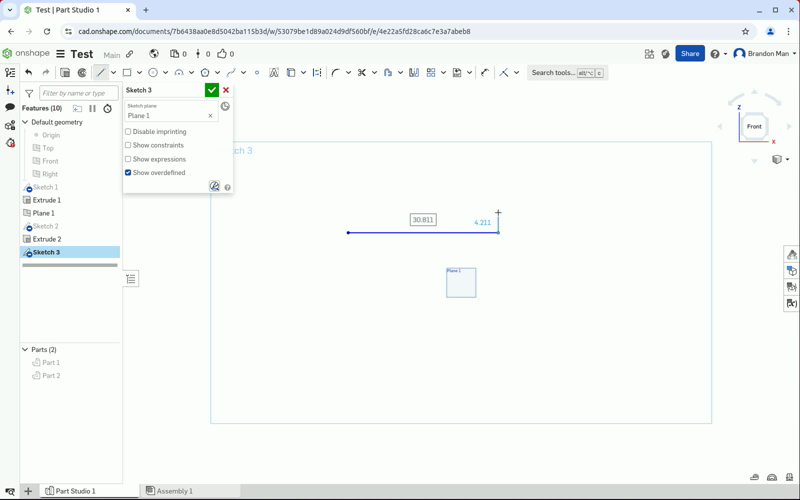
click(498, 212)
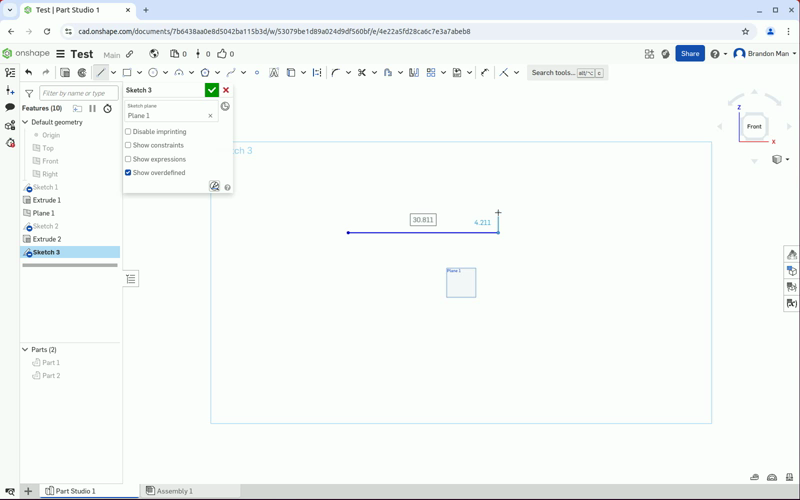
key_up(shift)
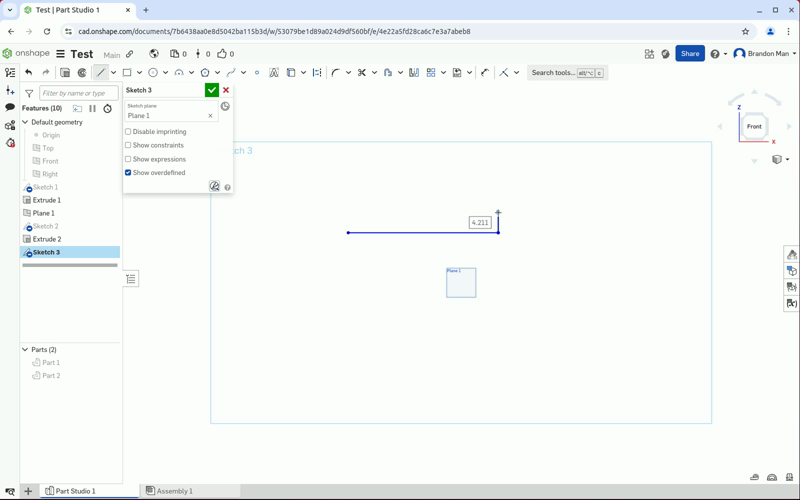
key_down(shift)
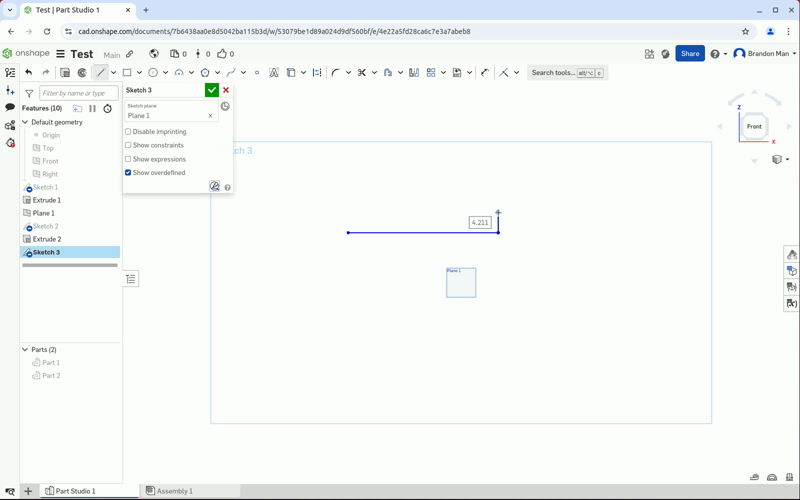
mouse_move(348, 212)
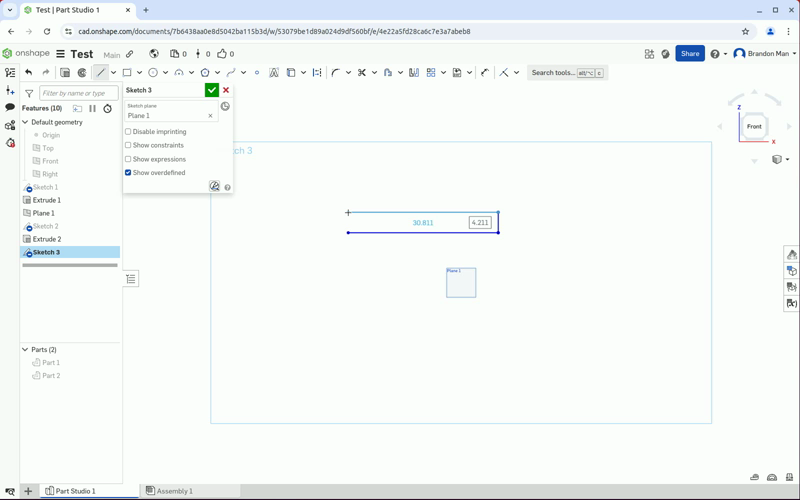
click(348, 212)
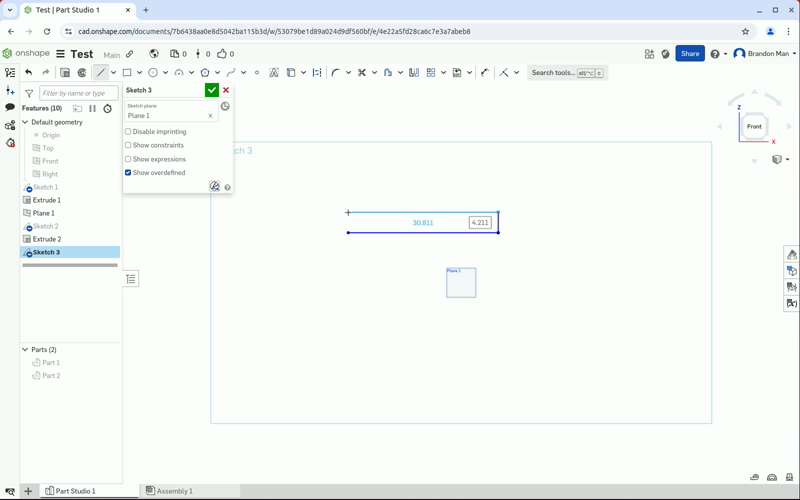
key_up(shift)
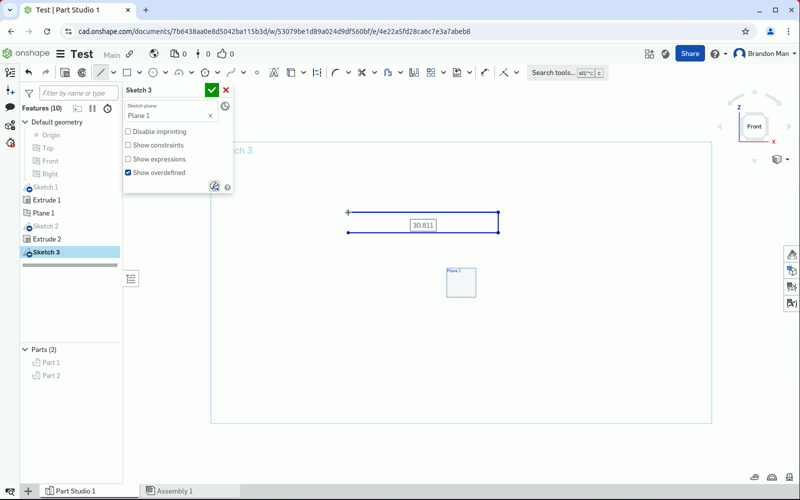
mouse_move(378, 212)
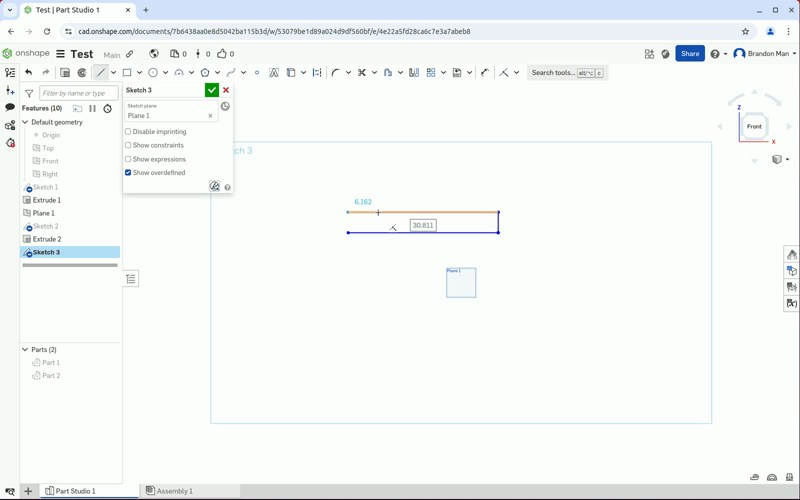
key_down(shift)
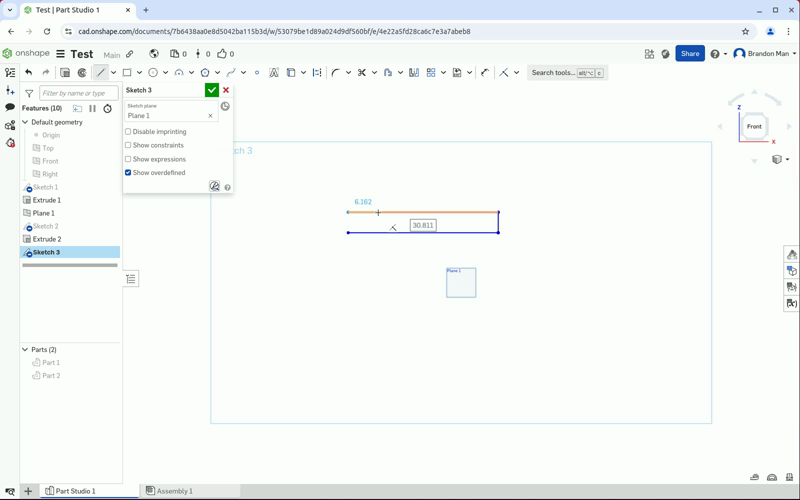
mouse_move(348, 232)
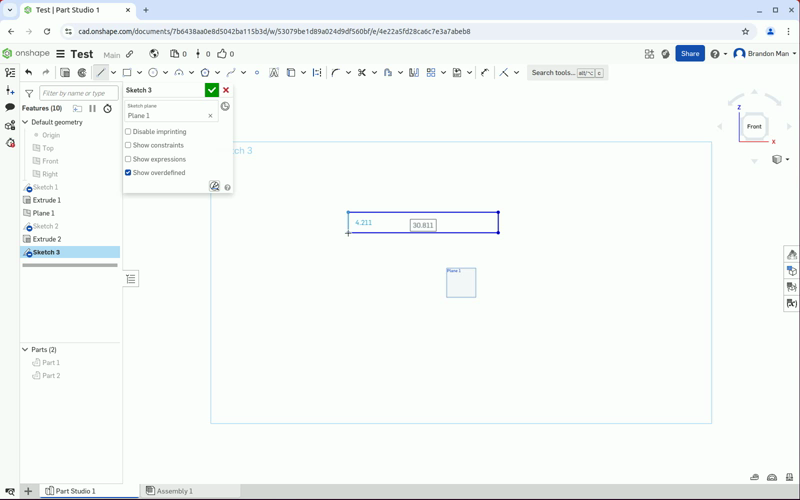
key_up(shift)
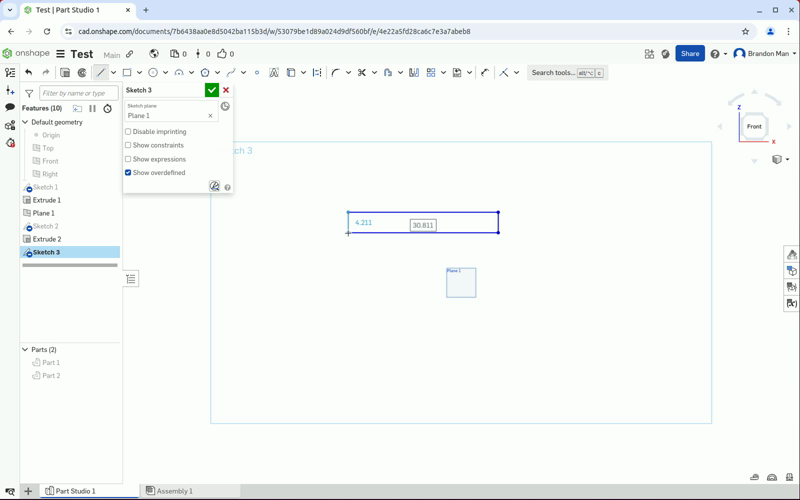
click(348, 232)
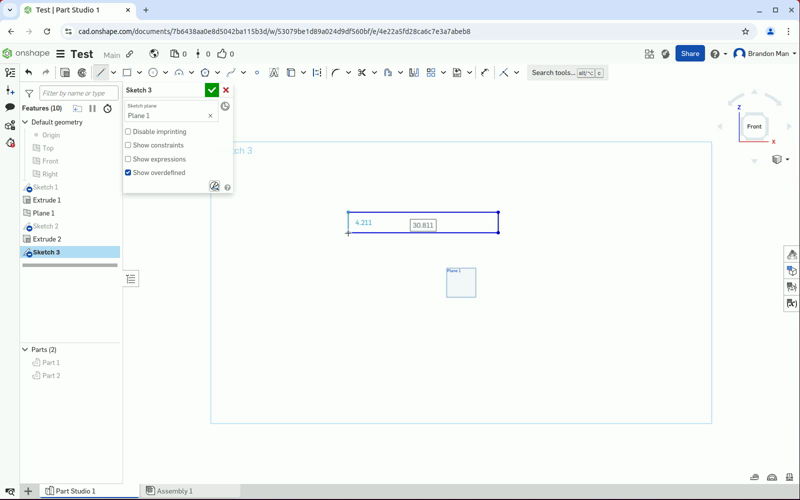
key(esc)
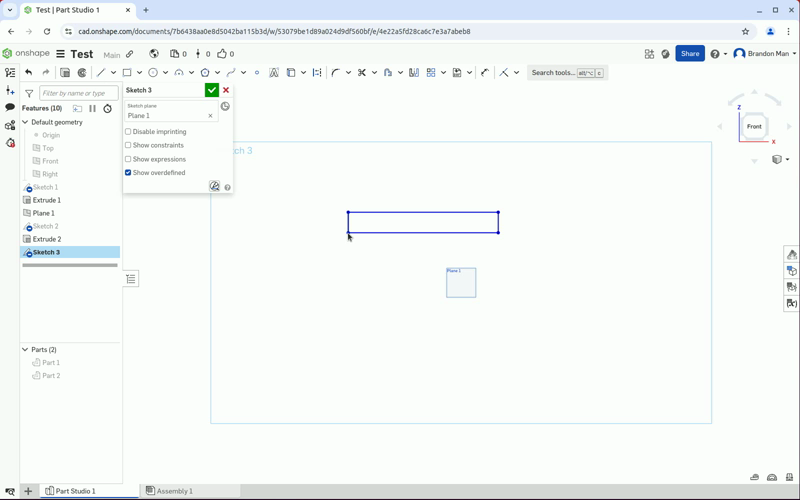
mouse_move(470, 216)
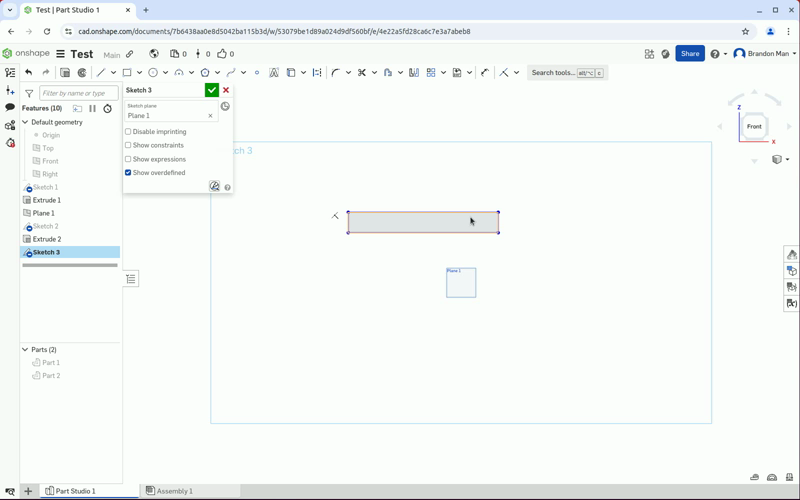
click(470, 216)
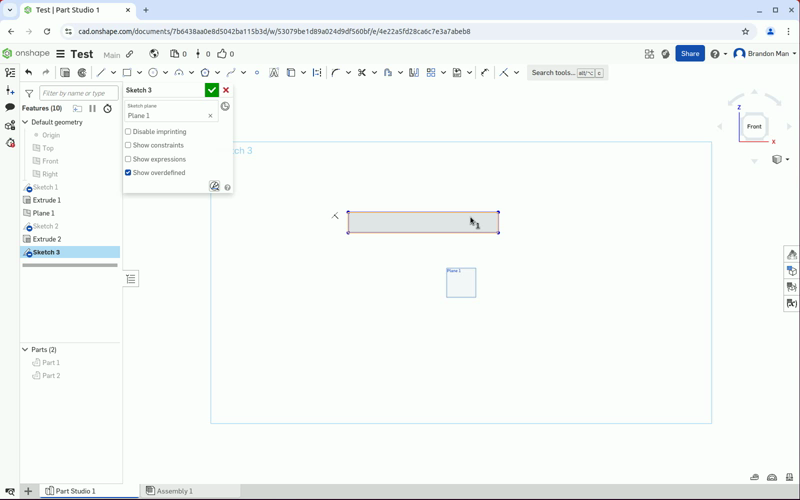
mouse_move(73, 352)
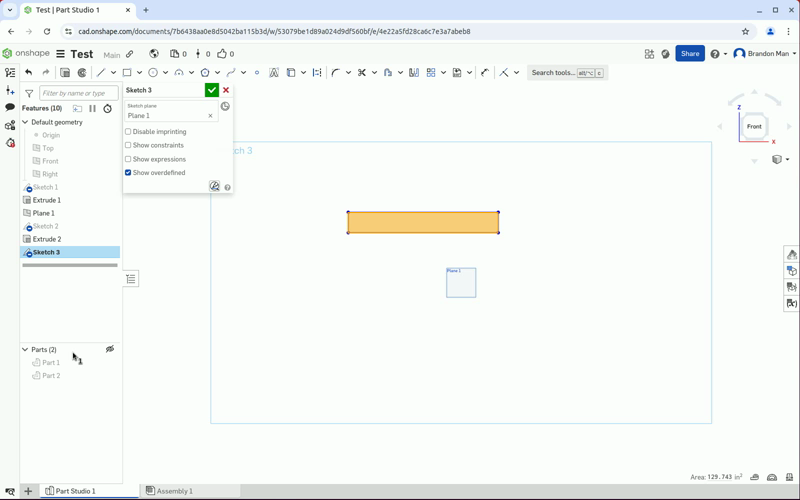
key(shift+y)
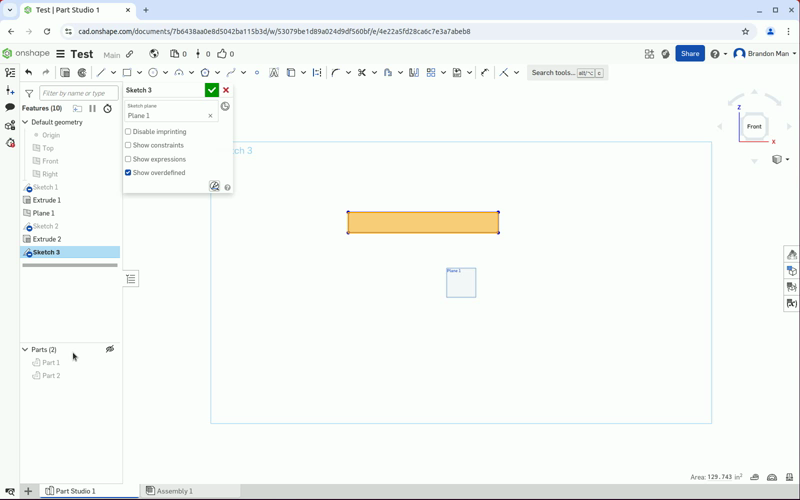
key(shift+e)
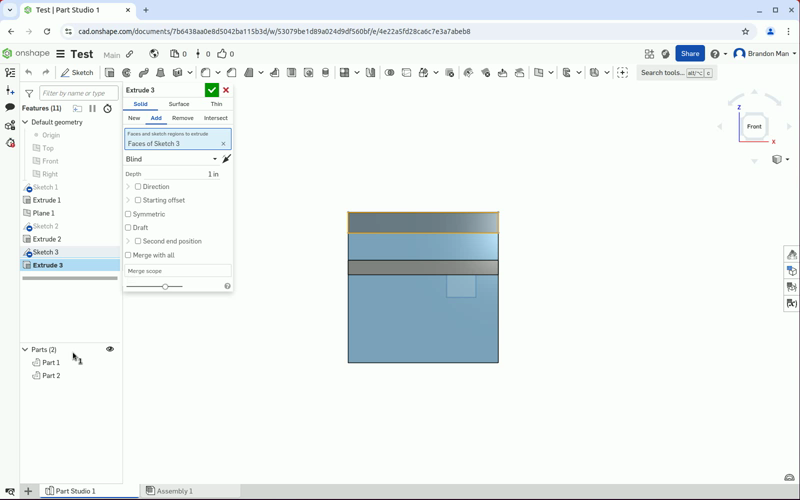
mouse_move(143, 106)
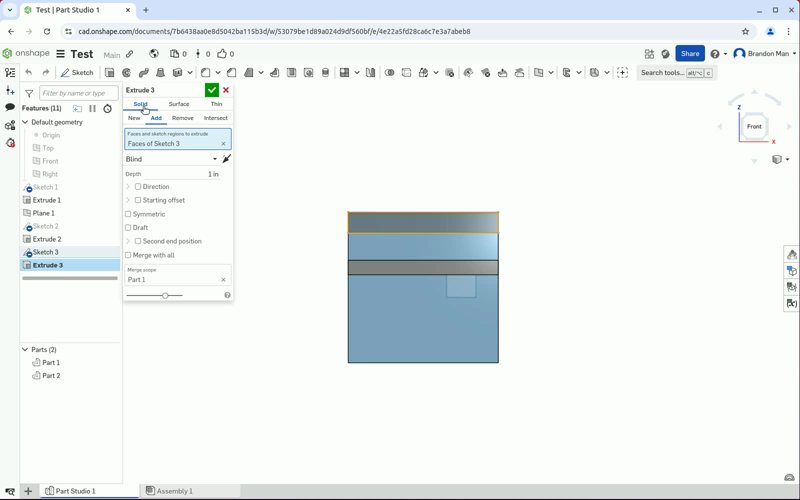
click(143, 106)
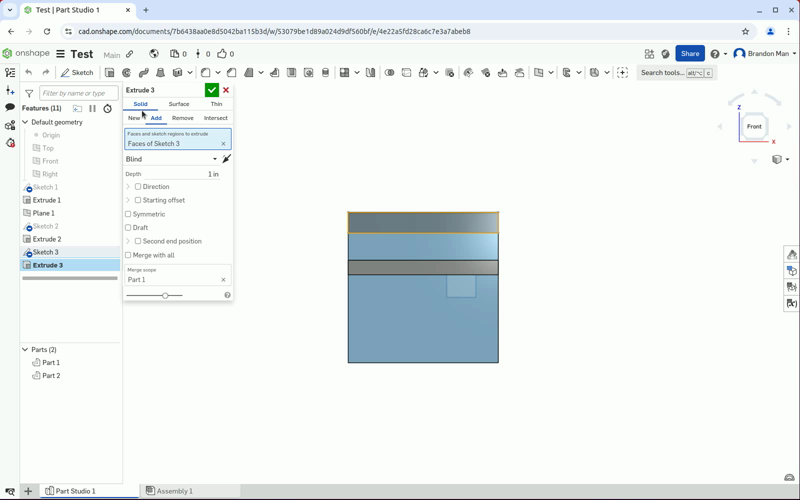
mouse_move(137, 120)
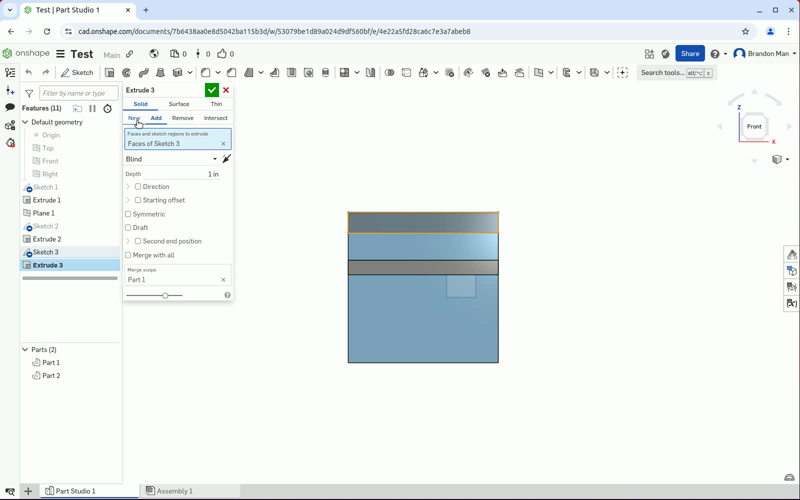
click(137, 120)
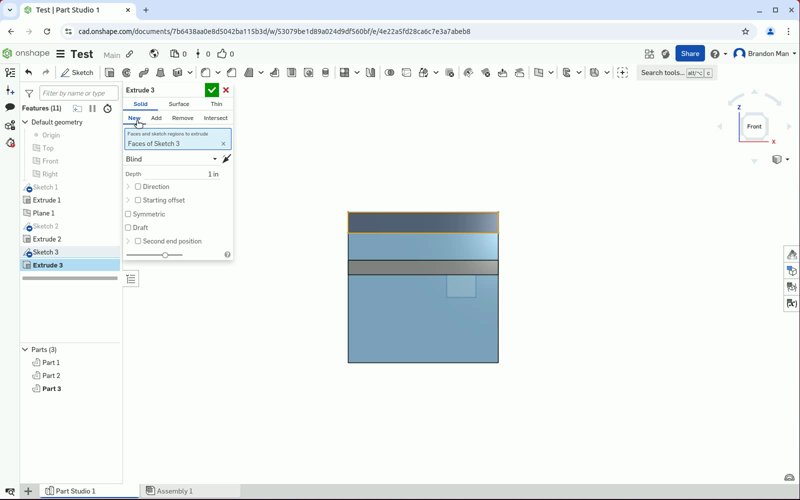
key(tab, 4)
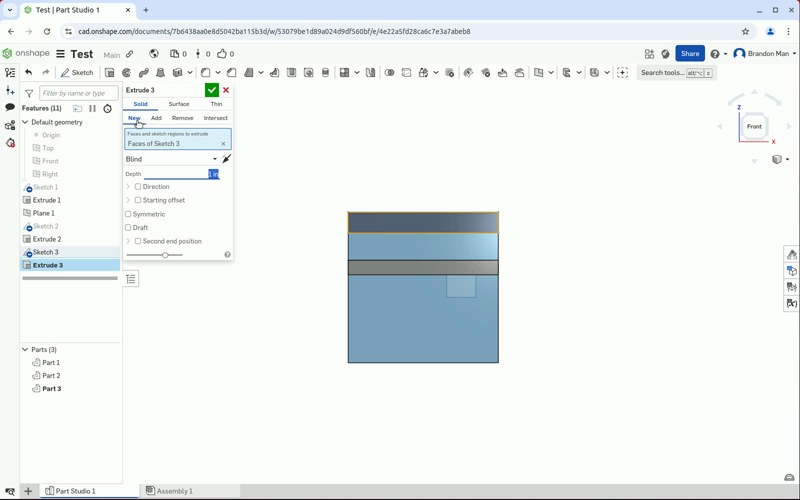
text(3.851)
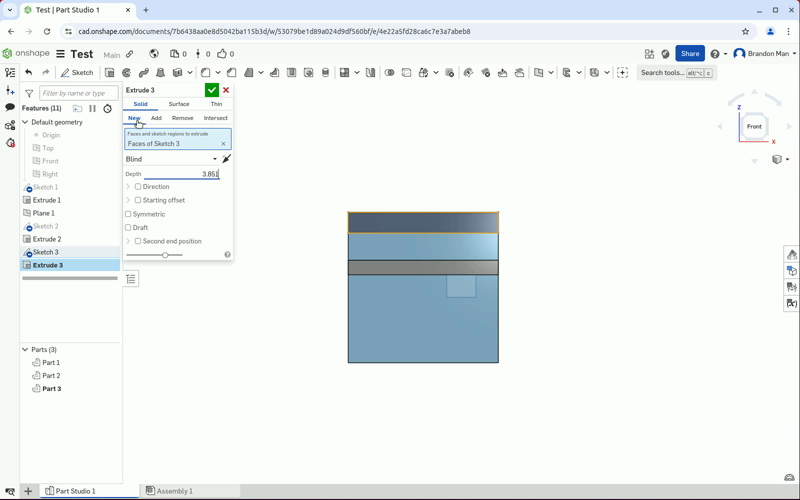
key(enter)
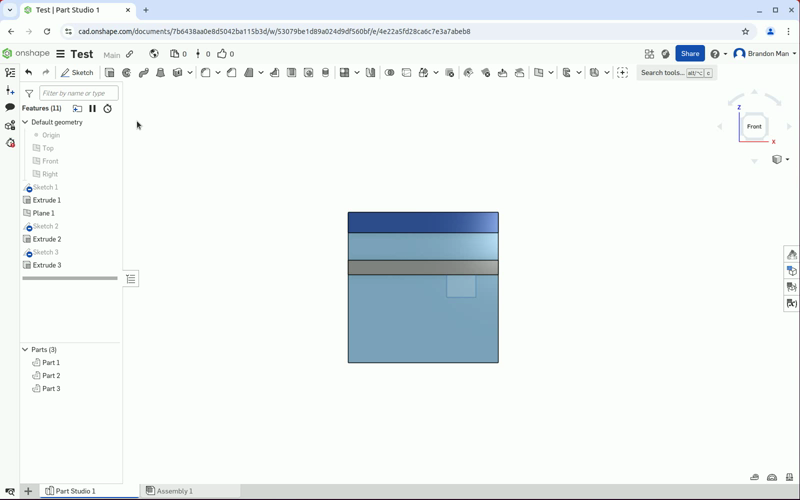
key(shift+h)
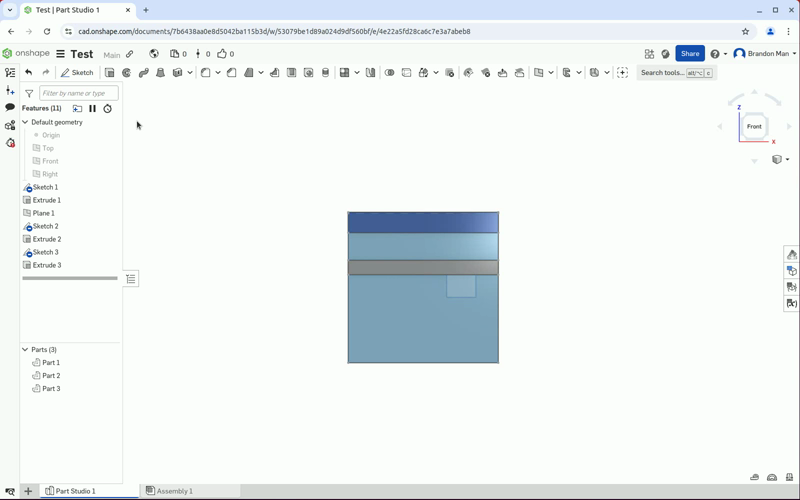
key(shift+h)
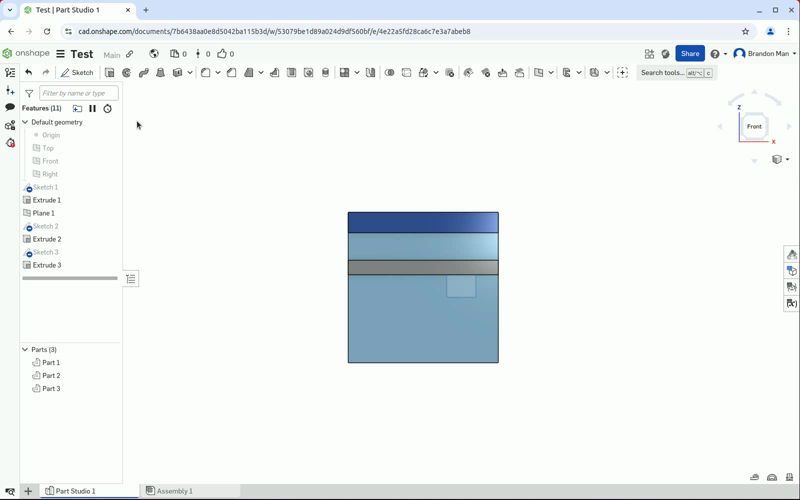
mouse_move(73, 189)
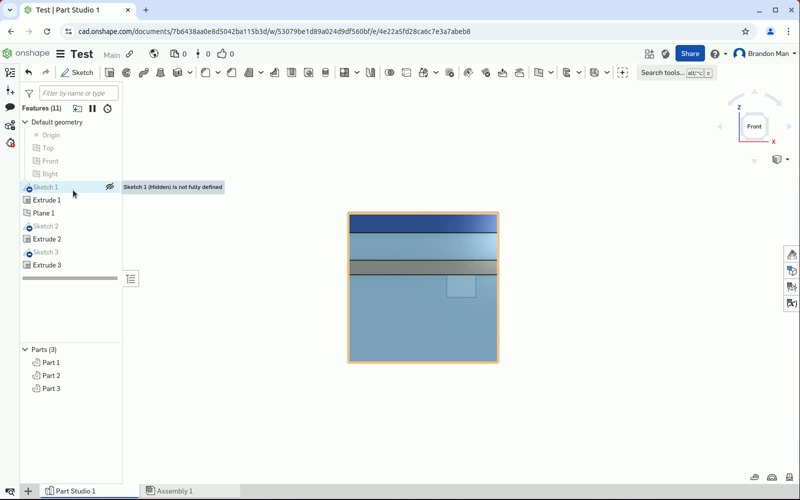
click(73, 189)
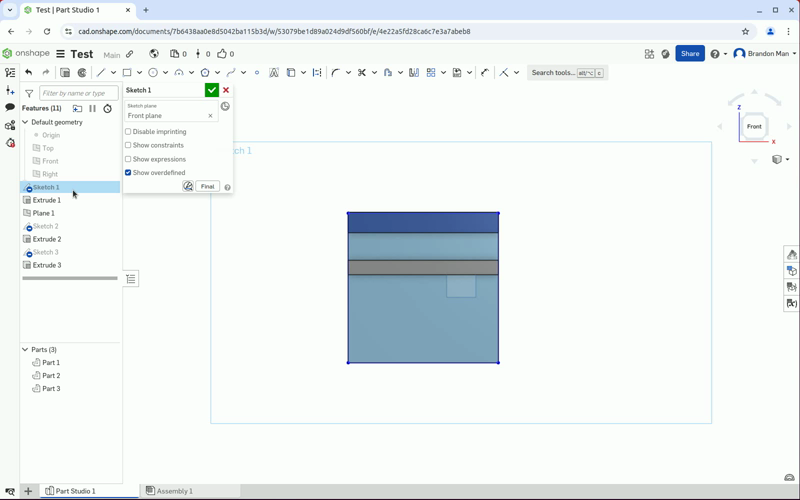
mouse_move(229, 92)
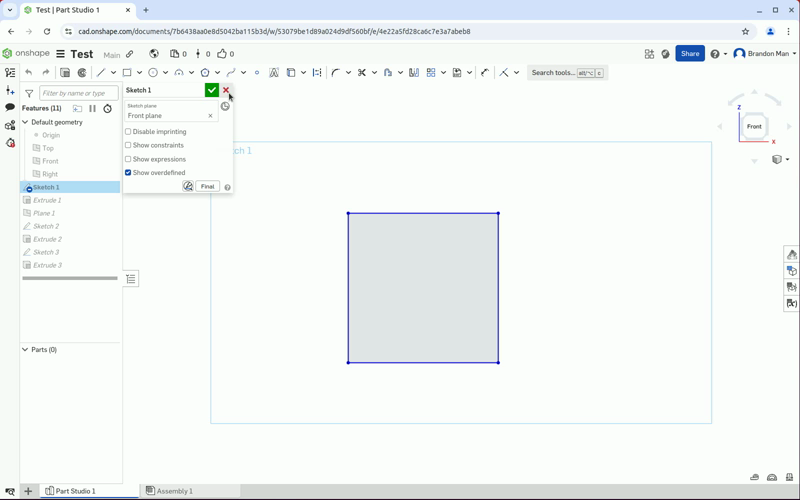
click(229, 92)
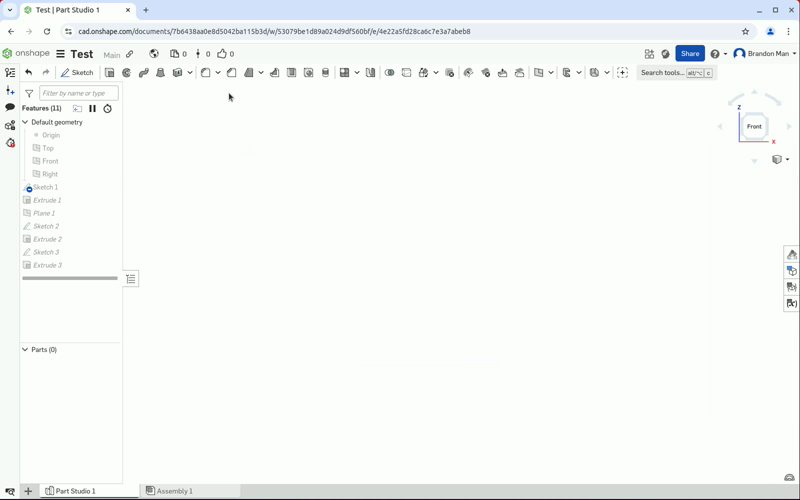
key(shift+s)
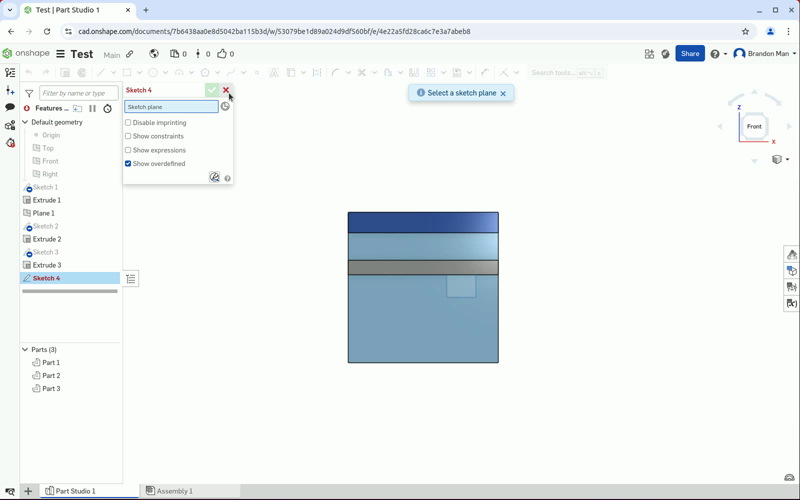
mouse_move(73, 215)
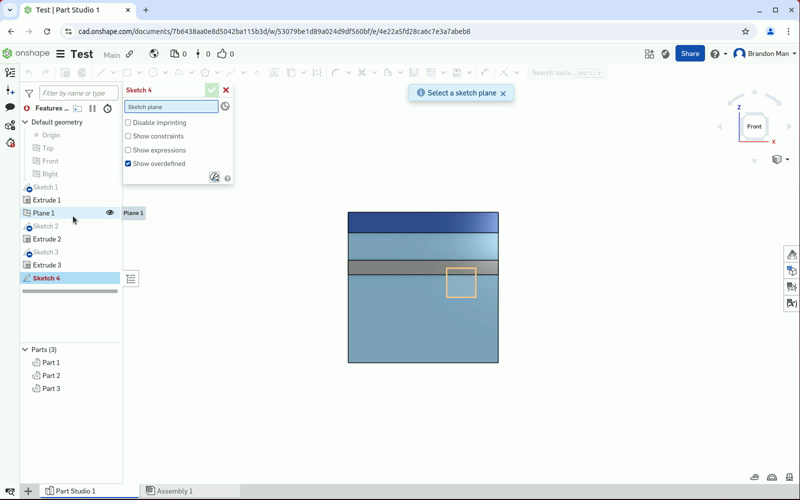
click(73, 215)
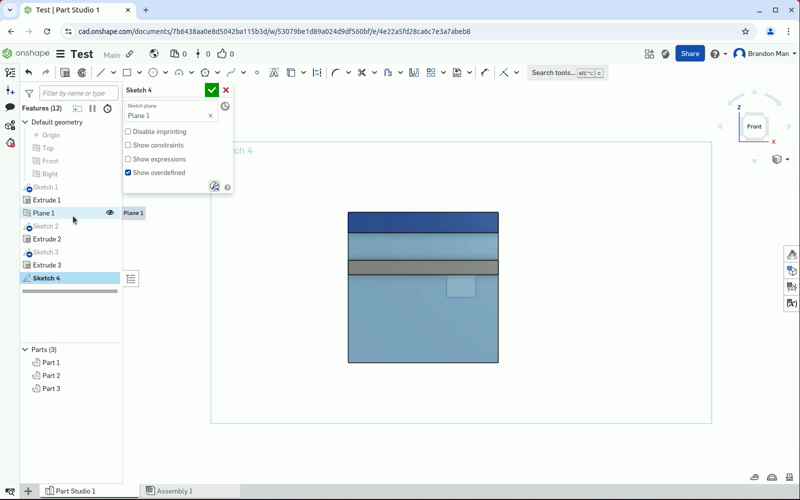
mouse_move(73, 352)
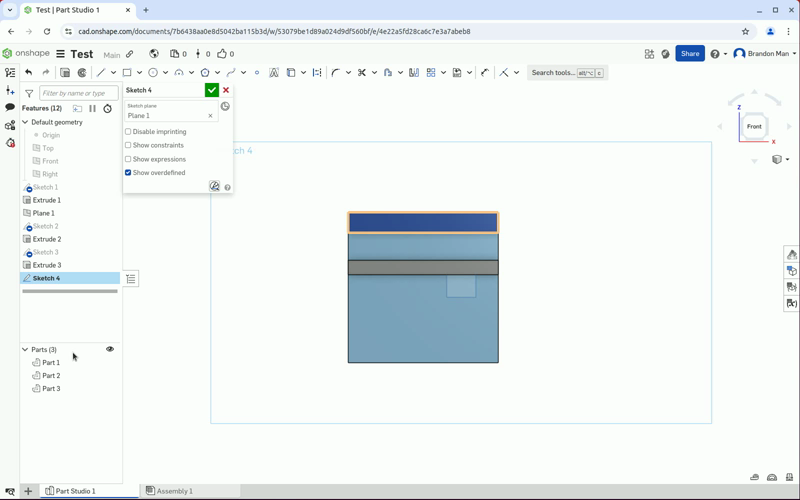
key(y)
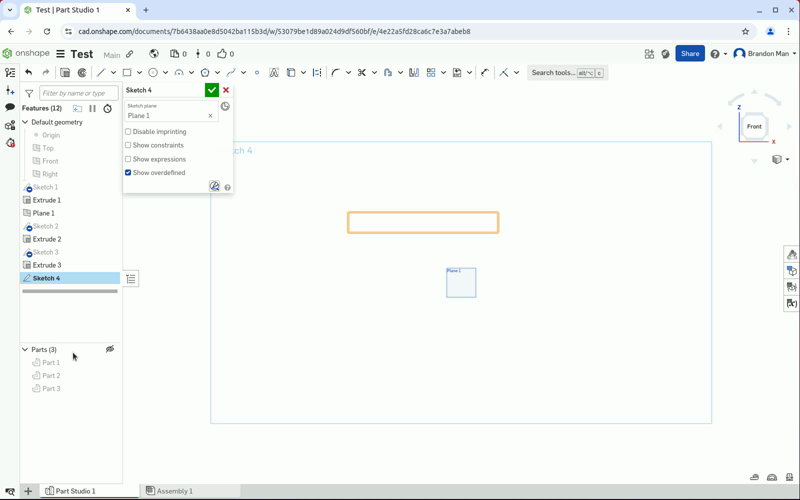
key(l)
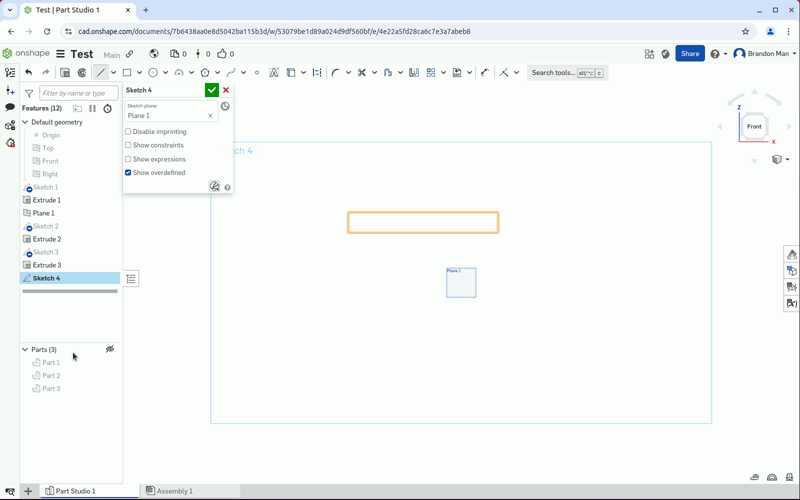
key_down(shift)
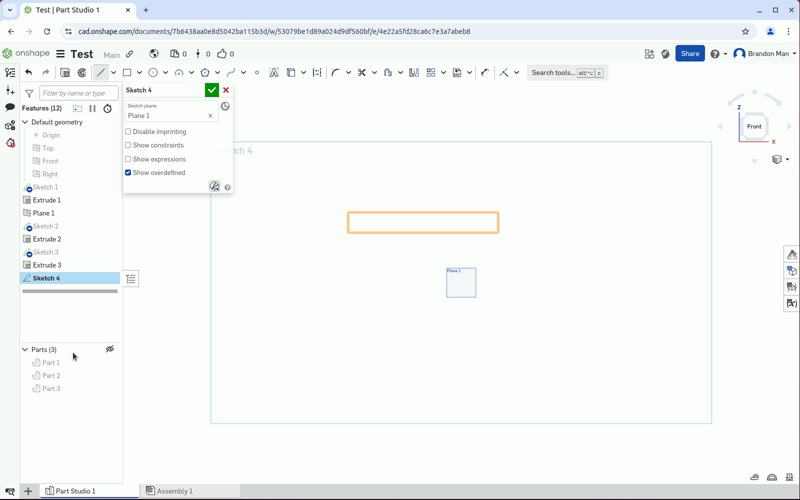
mouse_move(432, 307)
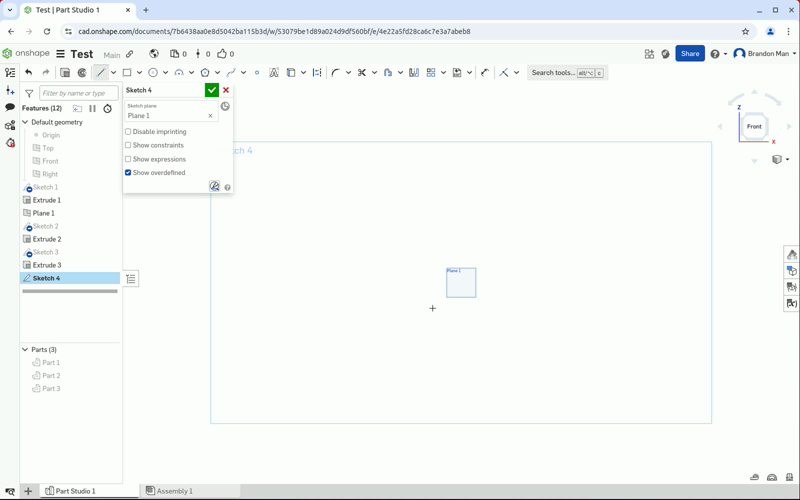
click(432, 307)
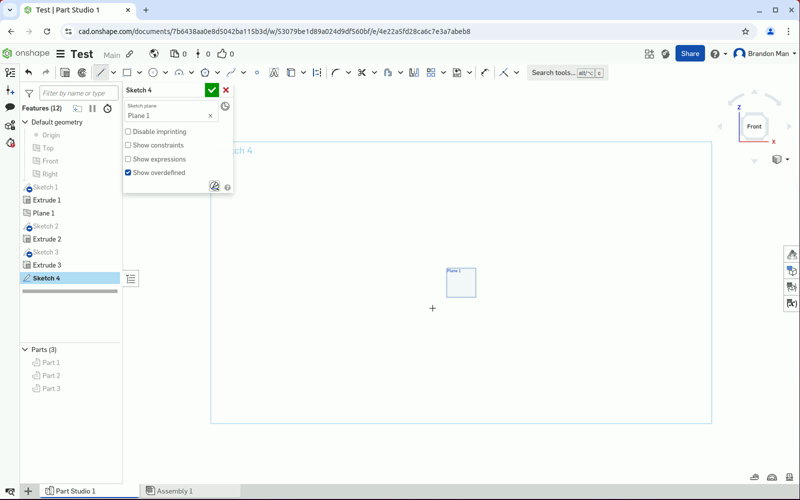
key_up(shift)
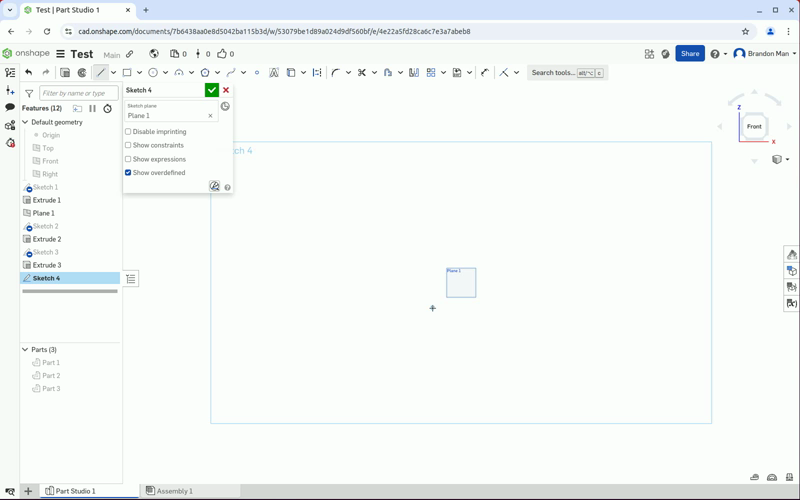
key_down(shift)
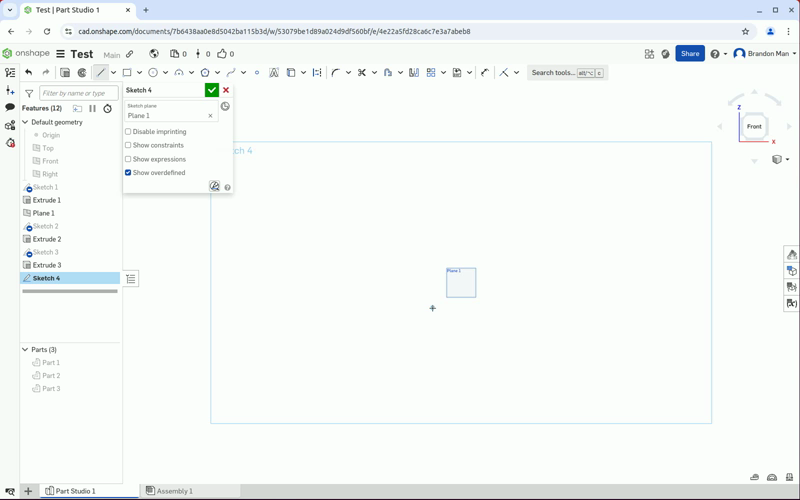
mouse_move(462, 307)
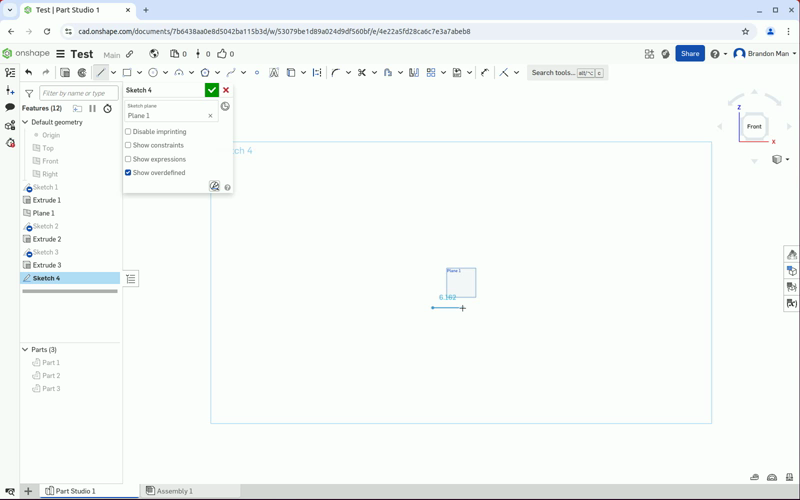
mouse_move(466, 307)
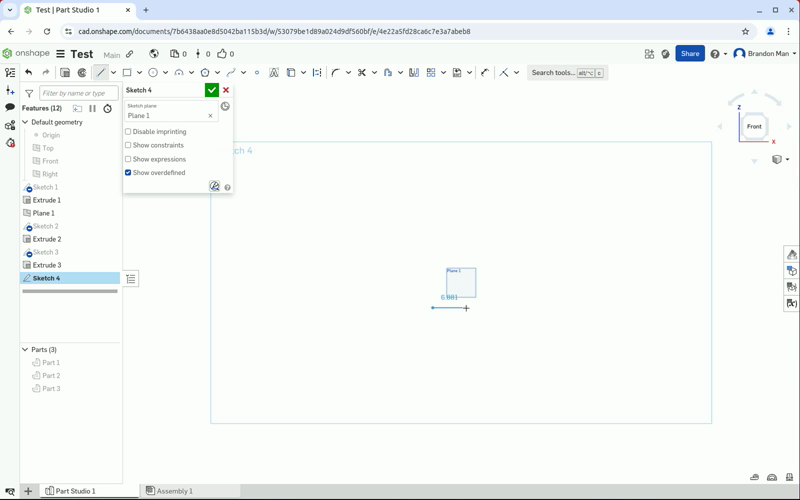
click(466, 307)
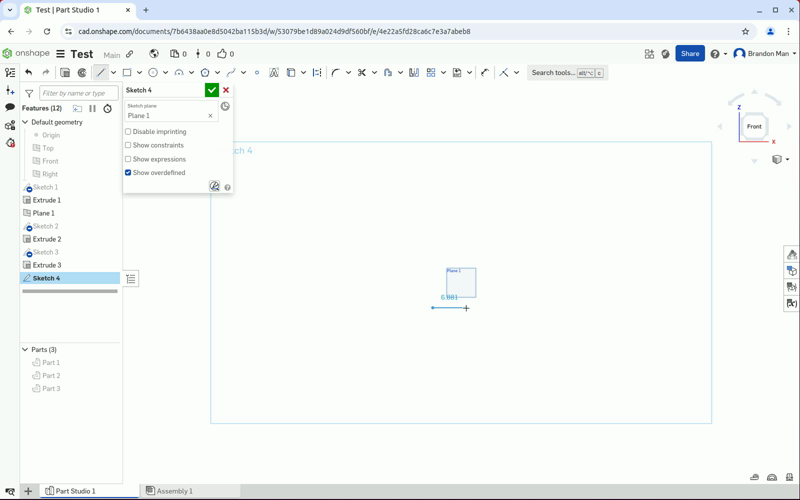
key_up(shift)
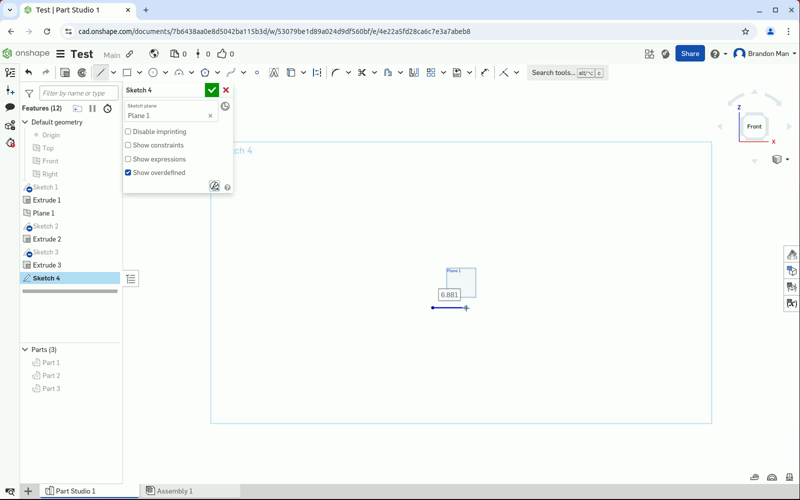
key_down(shift)
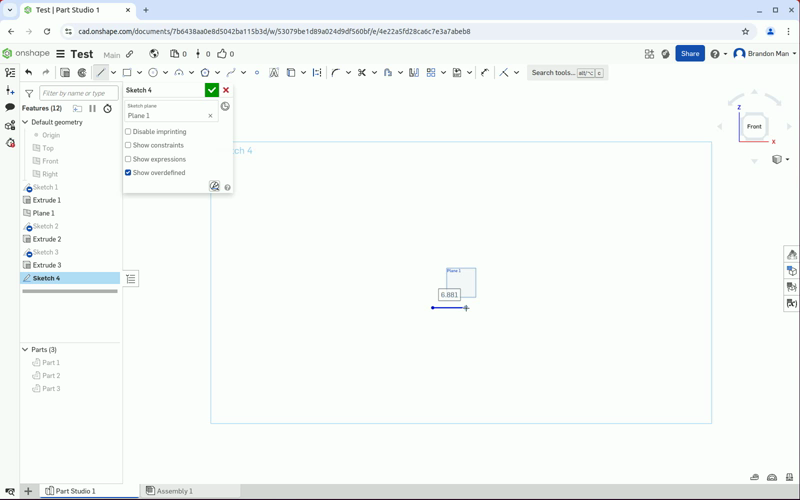
mouse_move(496, 307)
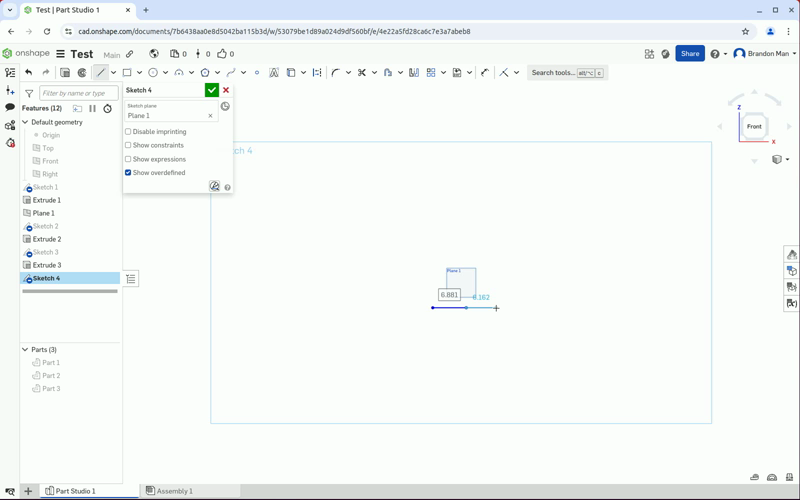
mouse_move(466, 281)
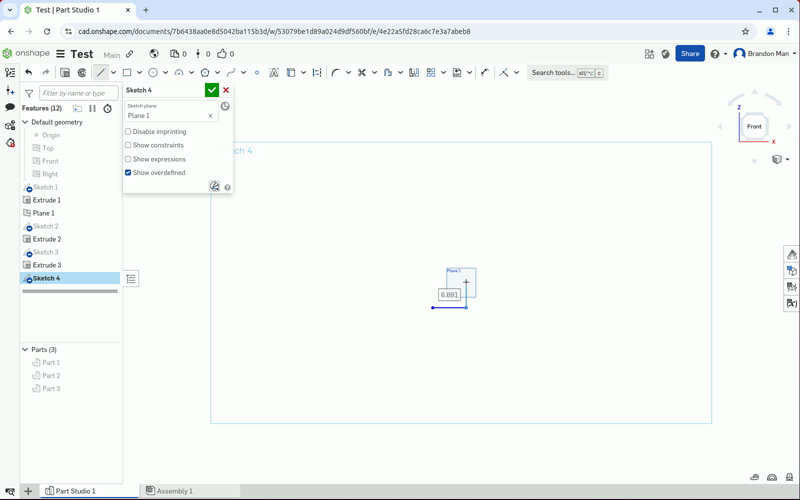
click(466, 281)
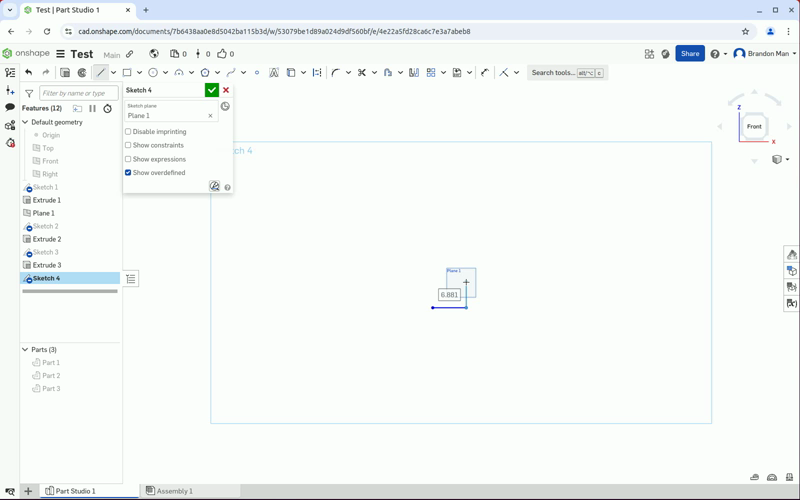
key_up(shift)
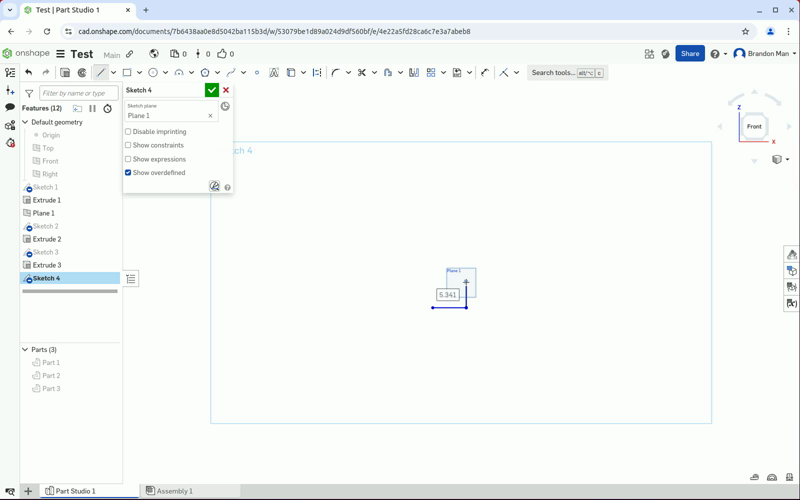
key_down(shift)
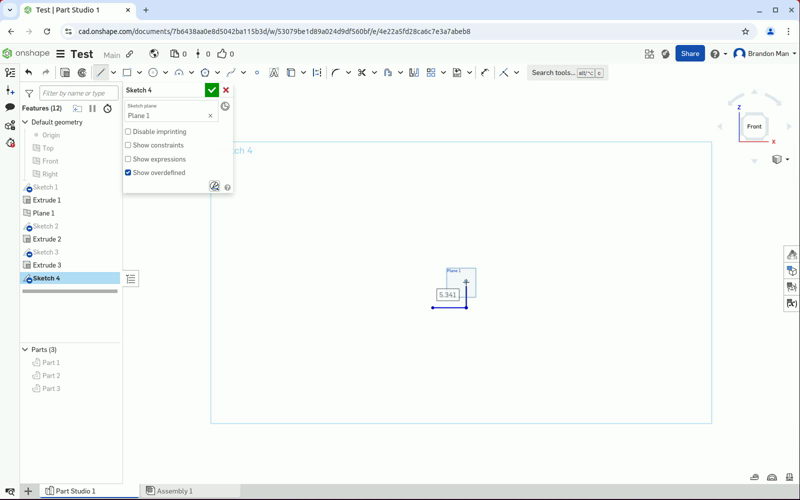
mouse_move(496, 281)
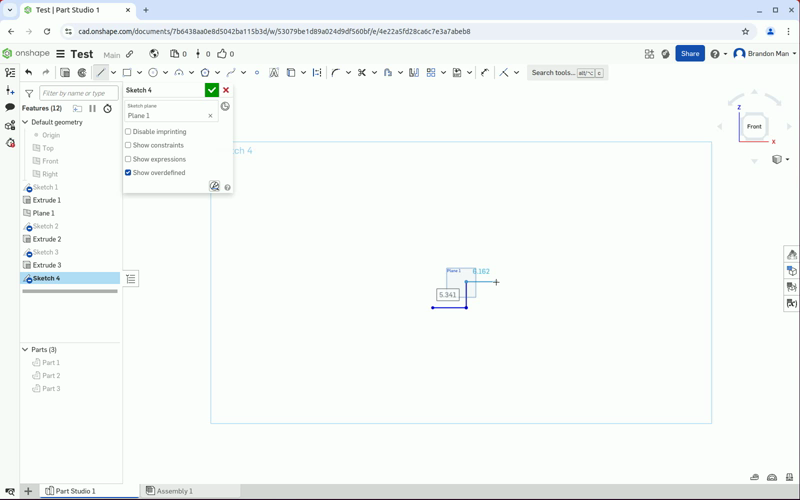
mouse_move(432, 281)
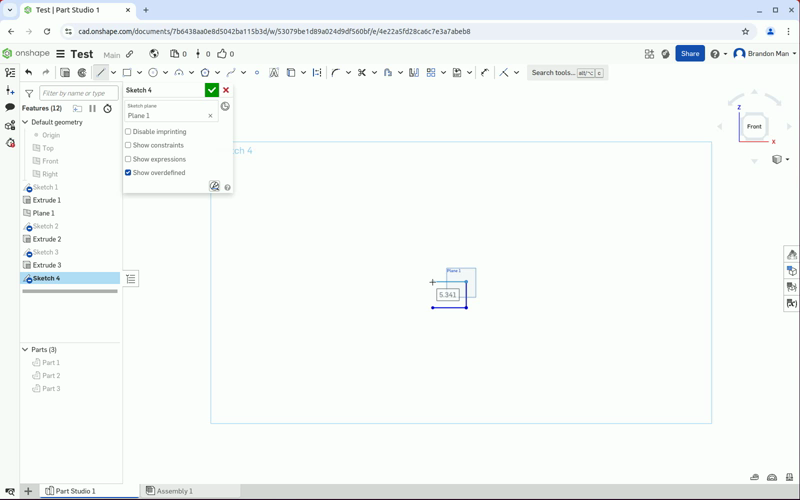
click(432, 281)
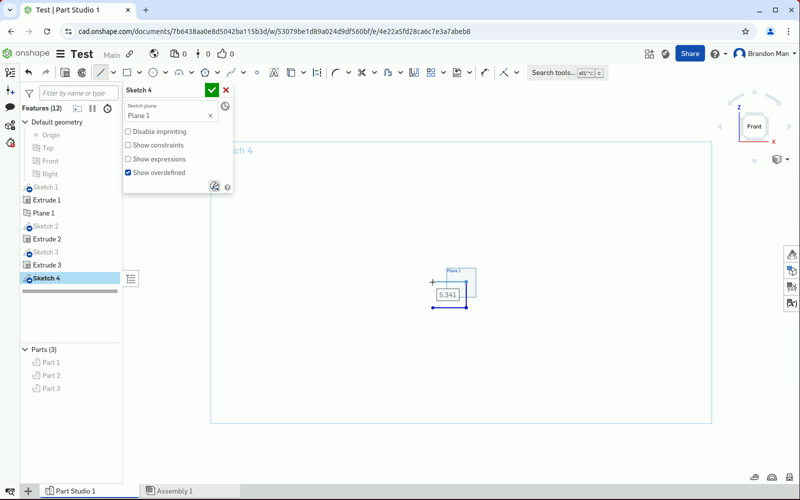
key_up(shift)
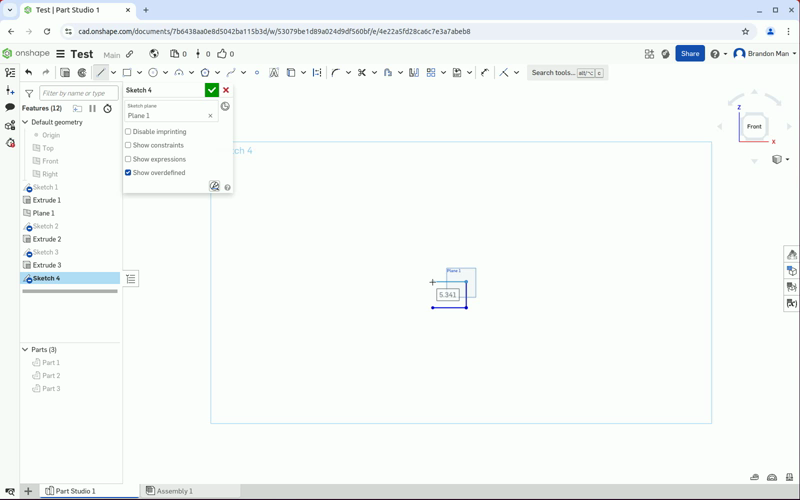
mouse_move(462, 281)
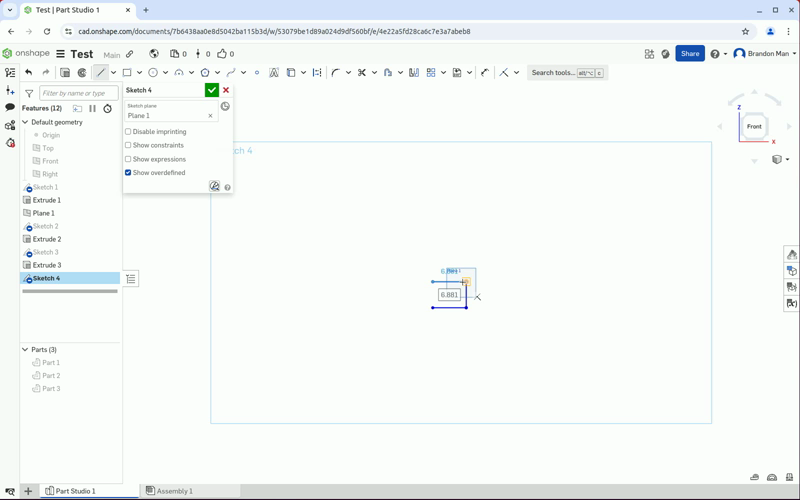
key_down(shift)
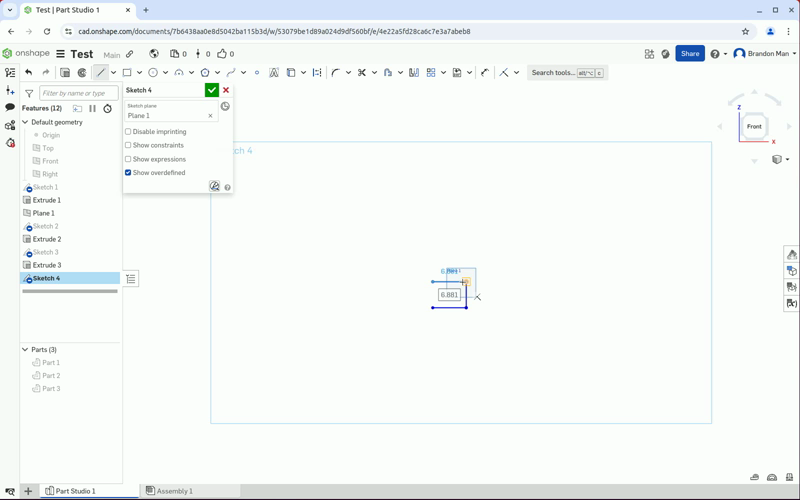
mouse_move(432, 307)
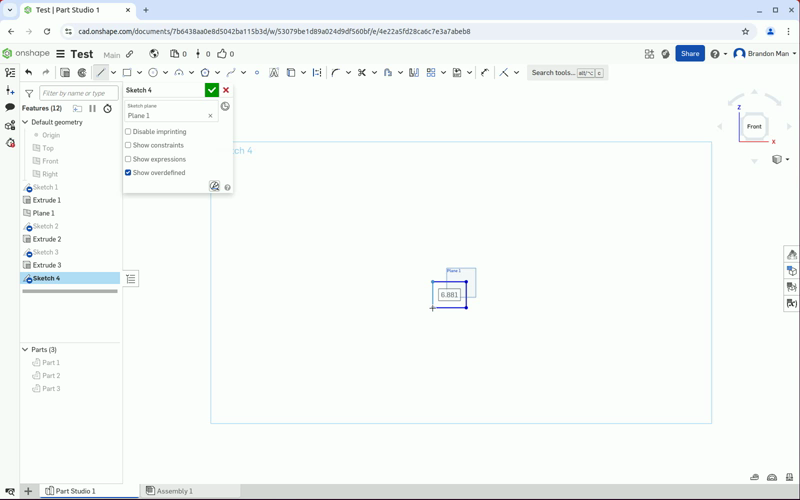
key_up(shift)
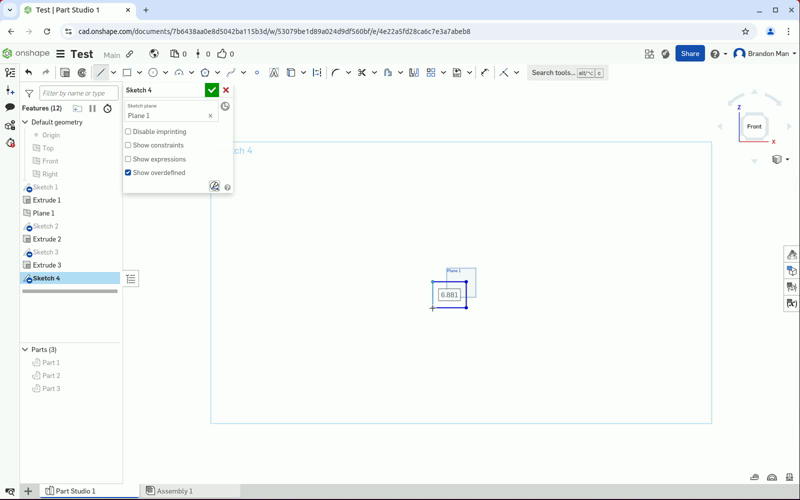
click(432, 307)
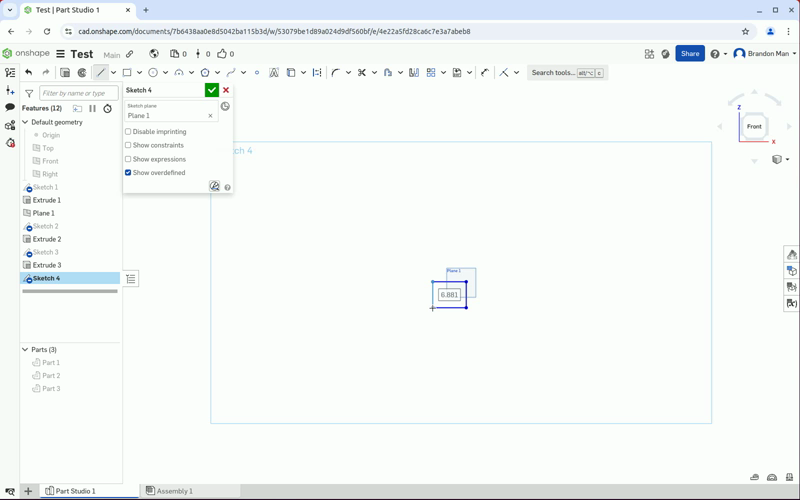
key(esc)
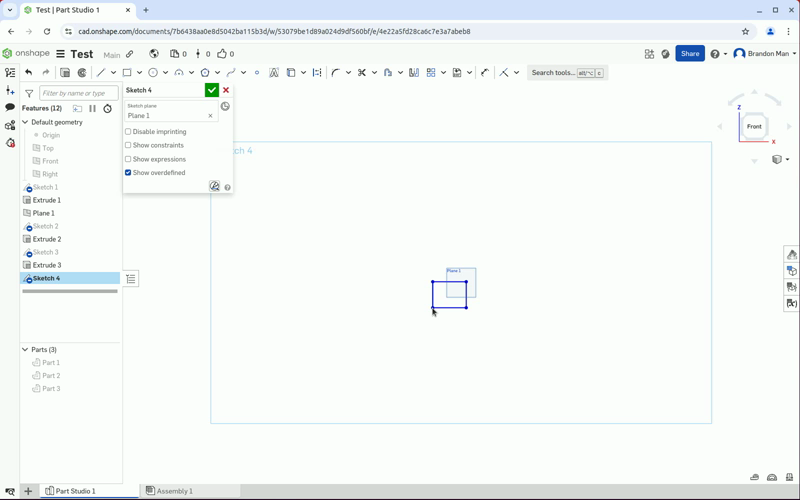
mouse_move(440, 304)
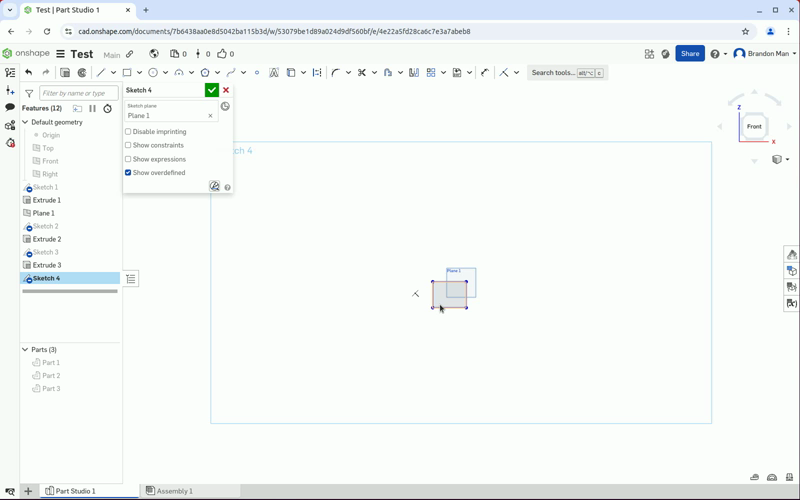
scroll(6)
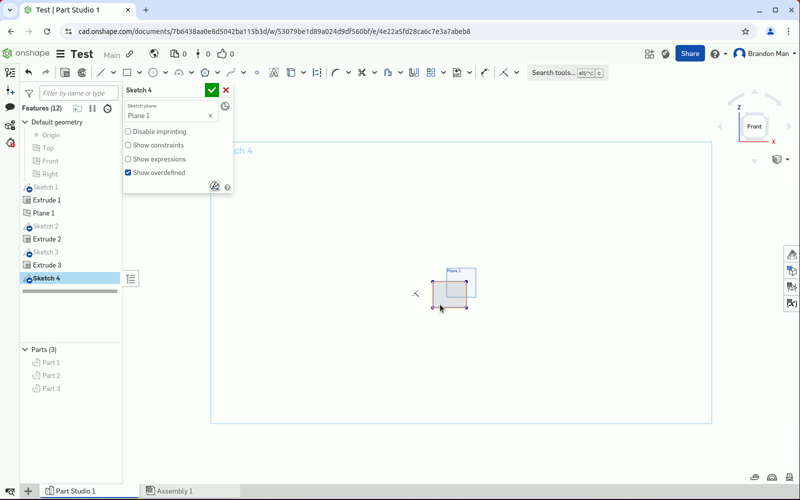
scroll(6)
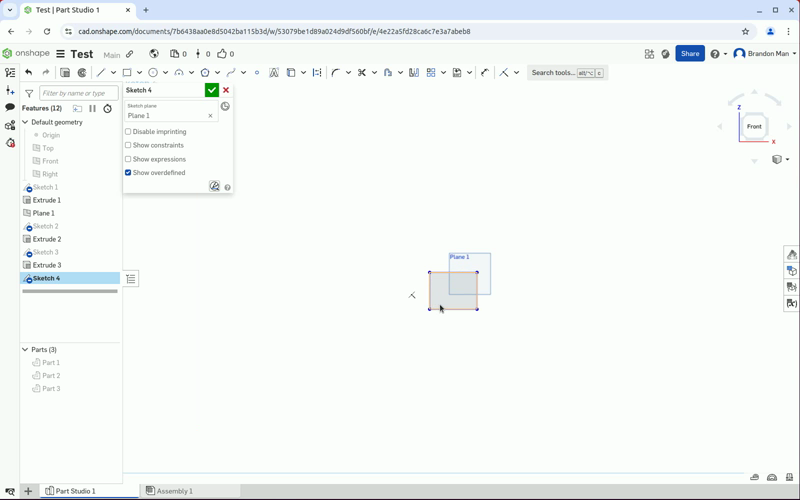
scroll(6)
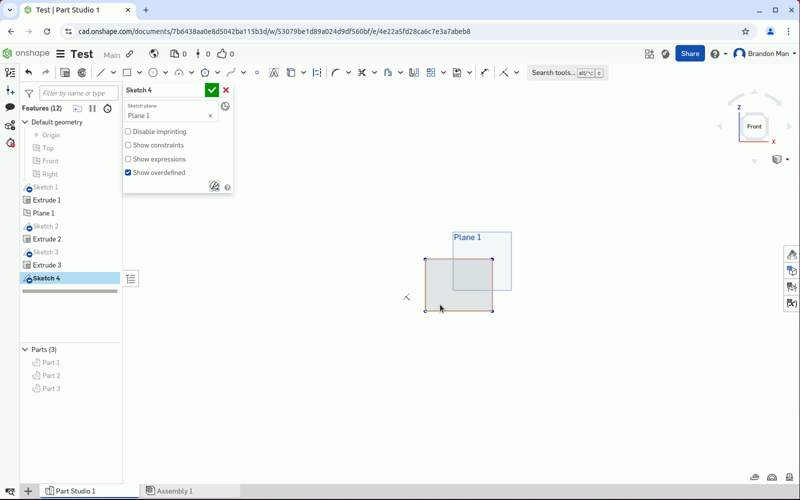
scroll(6)
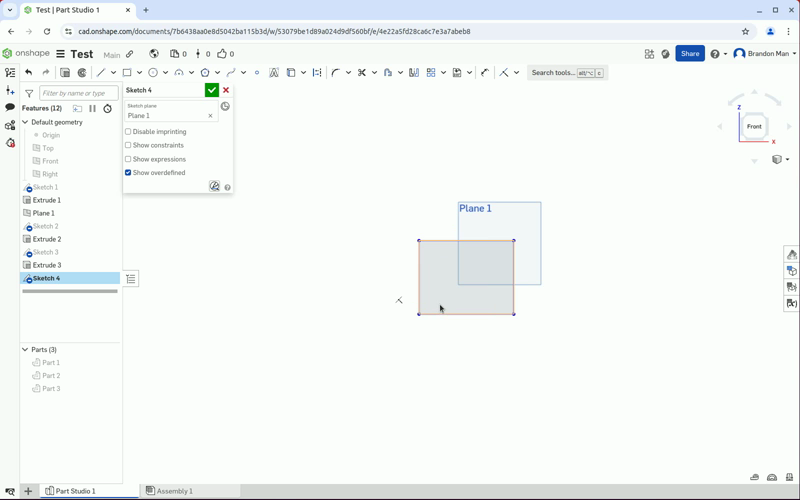
scroll(6)
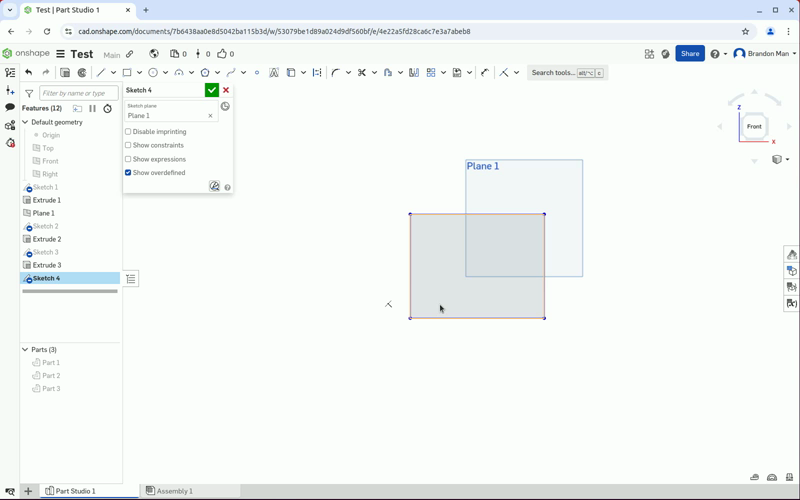
scroll(6)
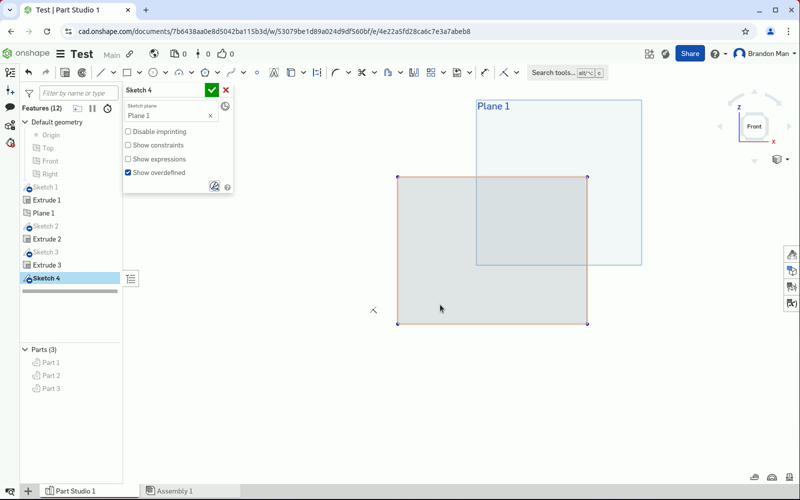
scroll(6)
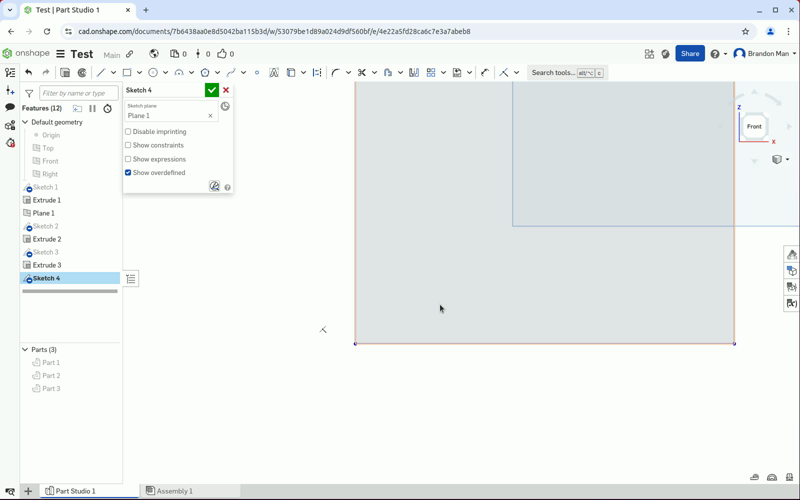
click(440, 304)
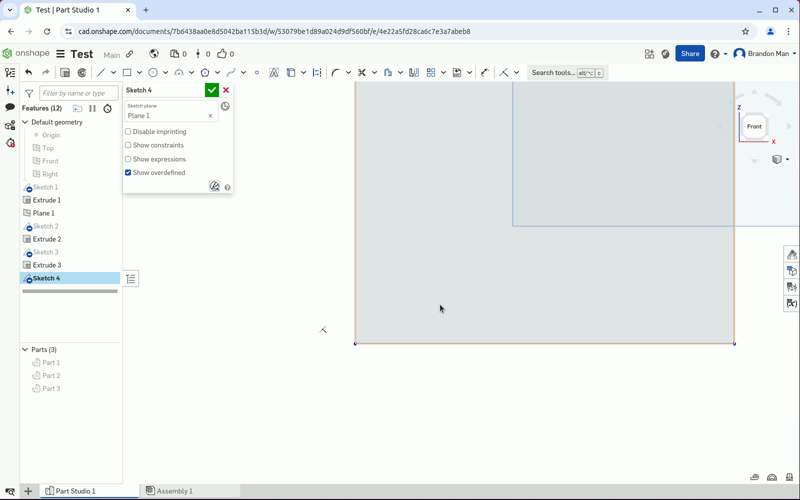
scroll(-6)
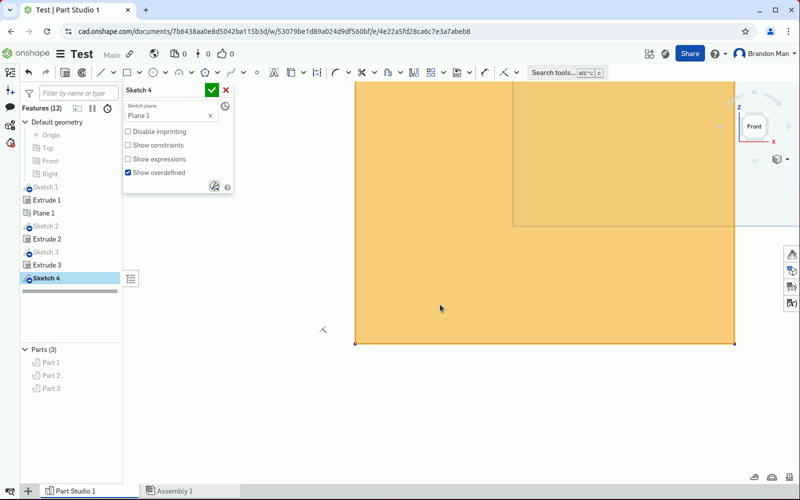
scroll(-6)
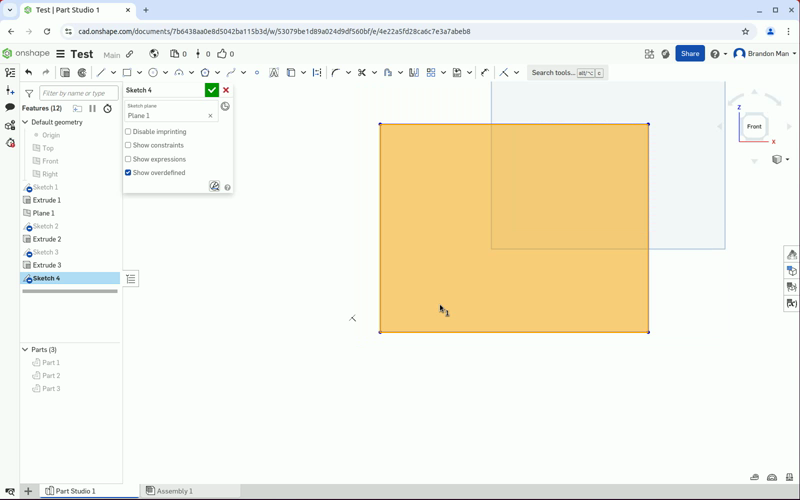
scroll(-6)
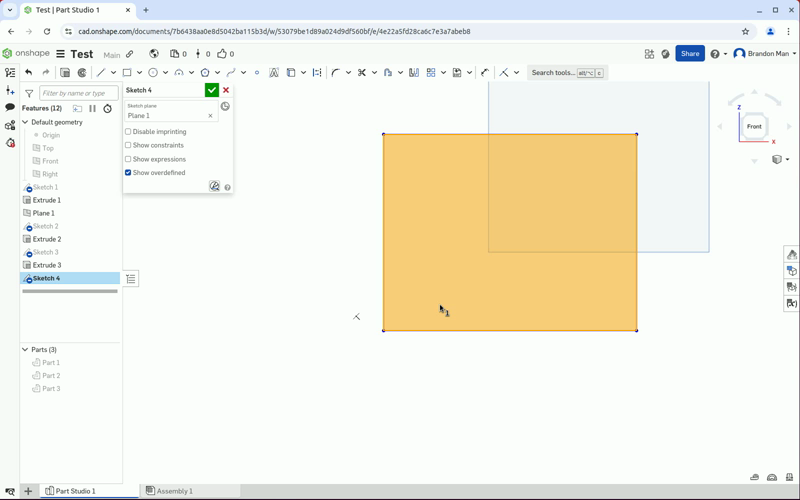
scroll(-6)
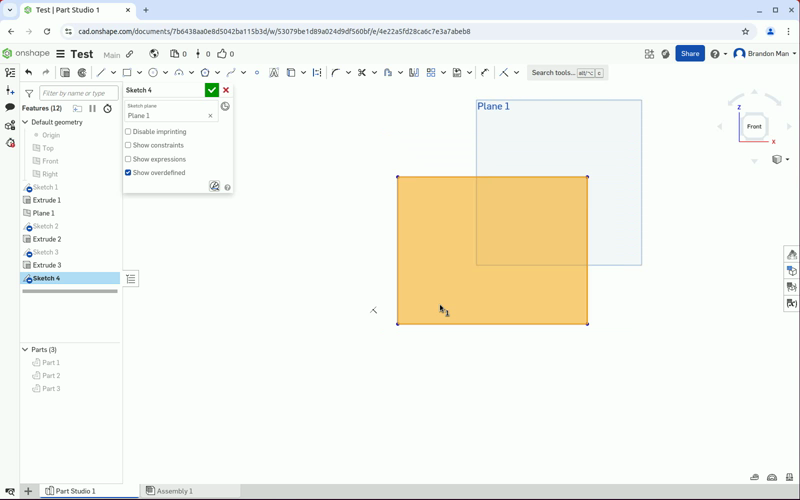
scroll(-6)
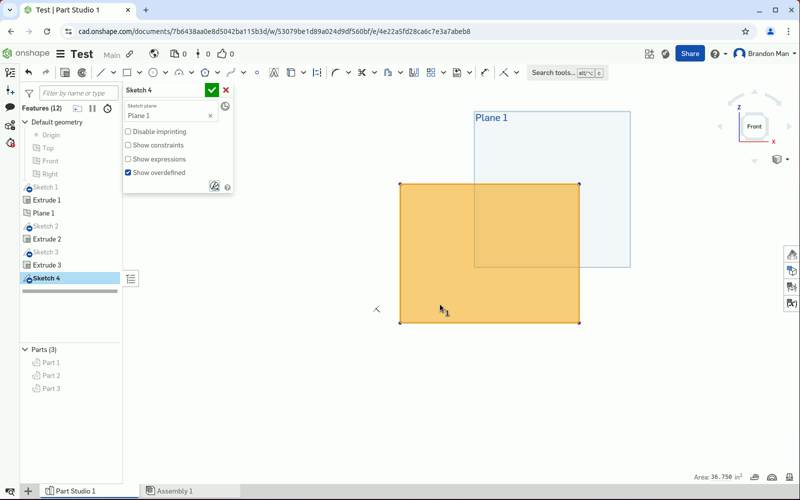
scroll(-6)
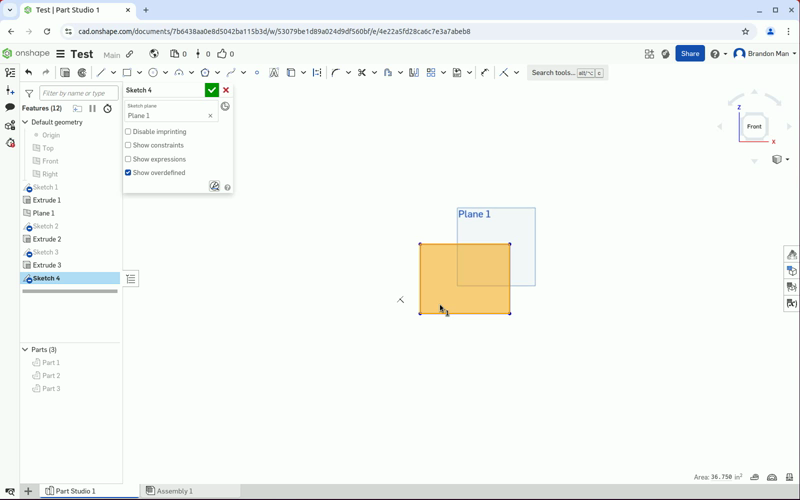
scroll(-6)
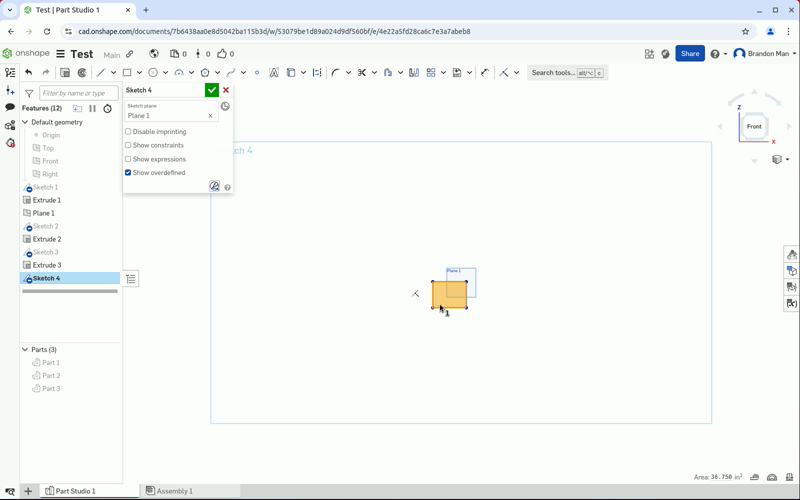
mouse_move(73, 352)
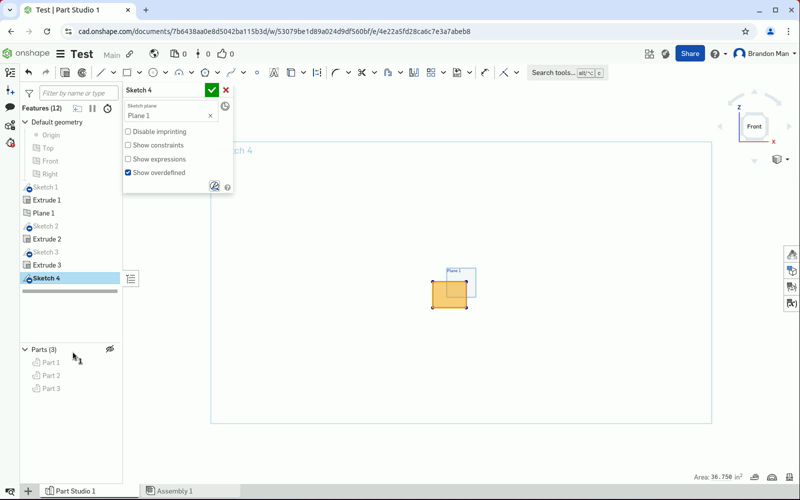
key(shift+y)
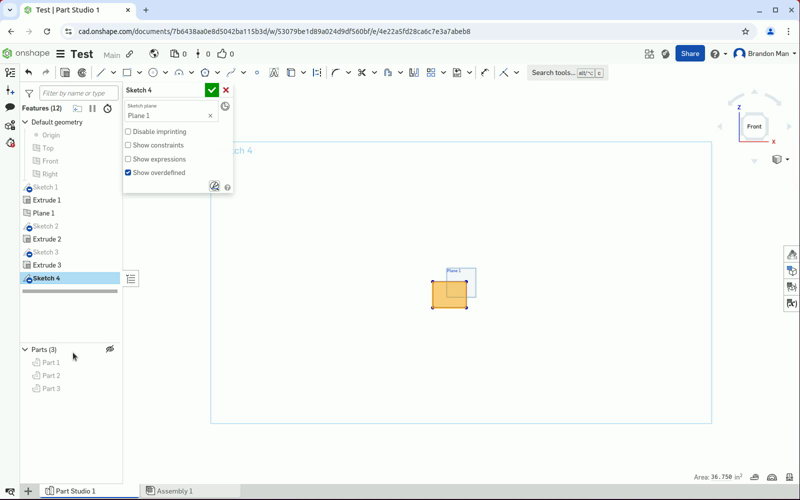
key(shift+e)
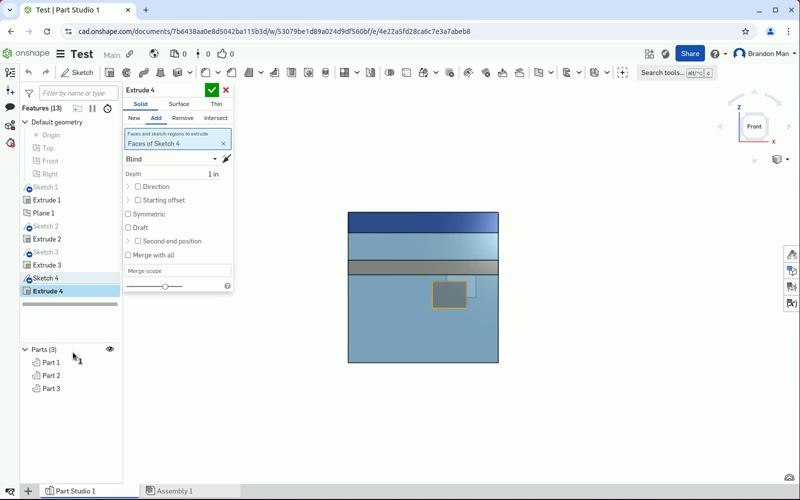
mouse_move(143, 106)
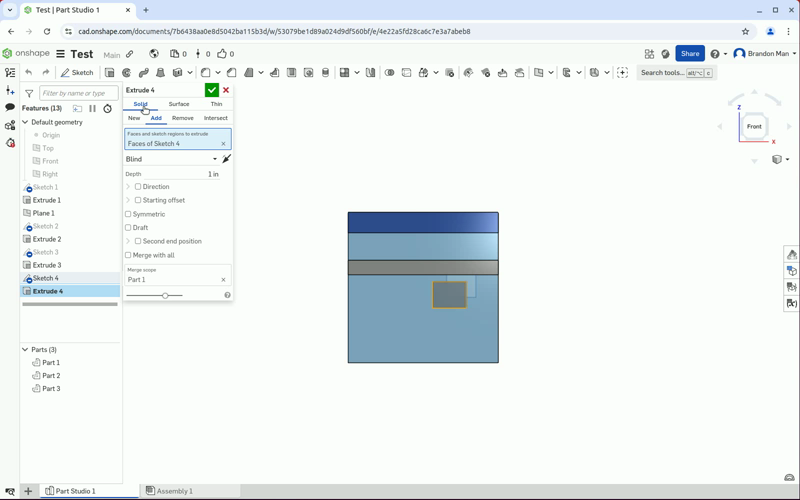
click(143, 106)
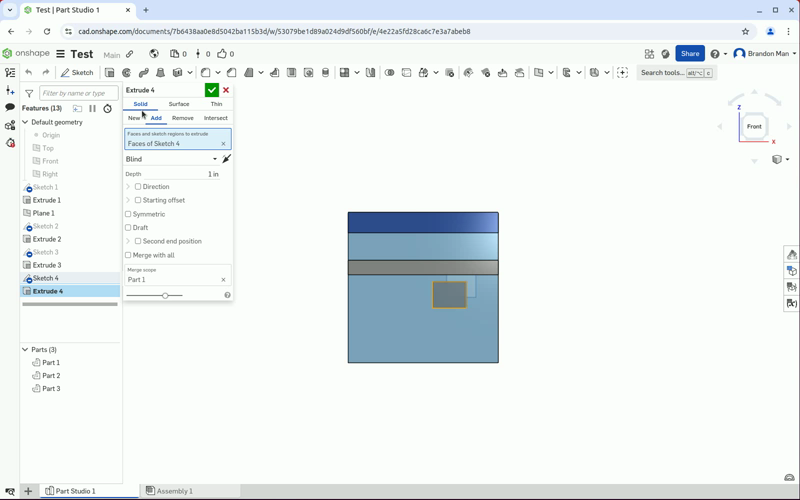
mouse_move(137, 120)
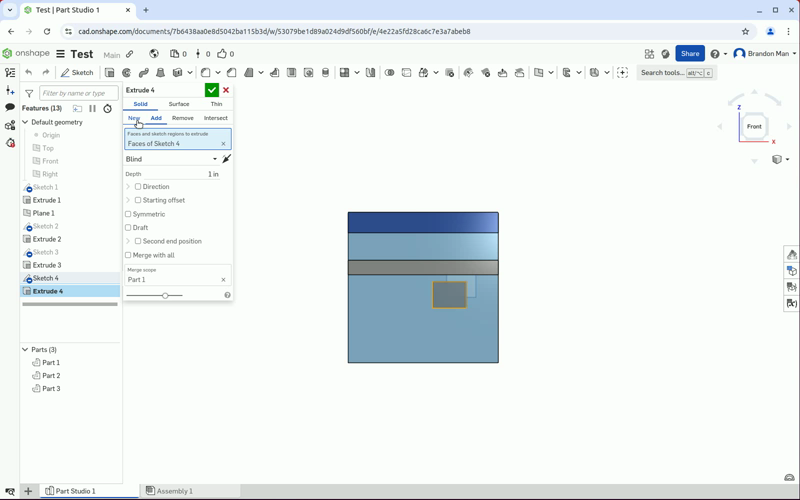
click(137, 120)
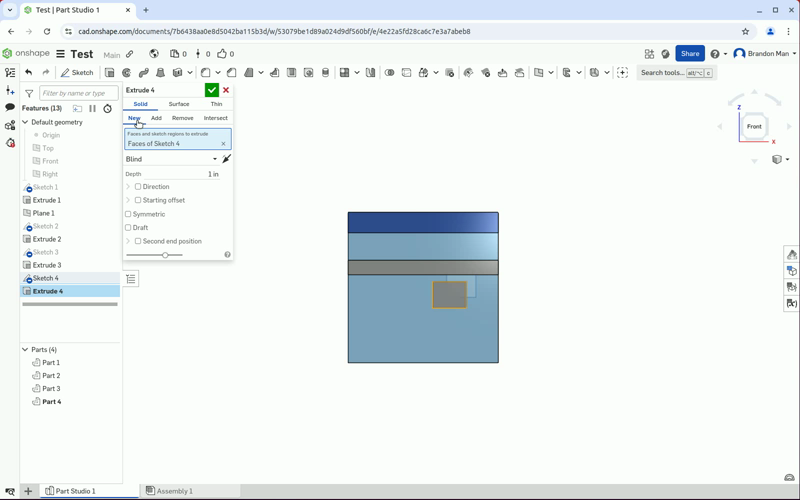
key(tab, 4)
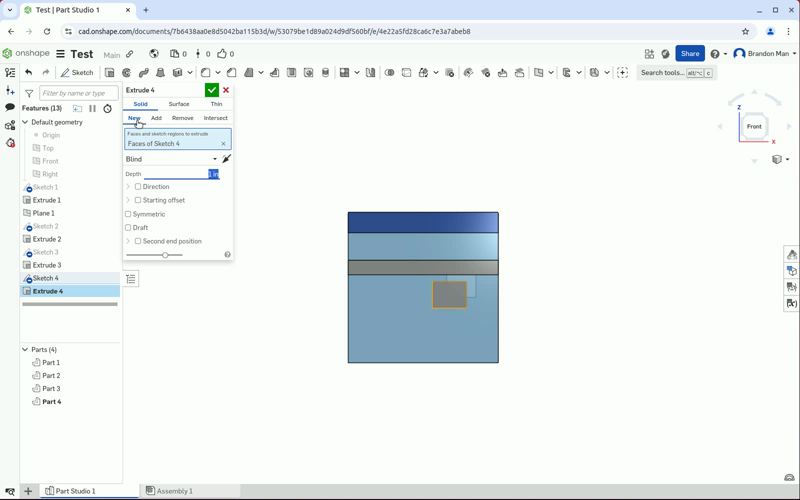
text(2.407)
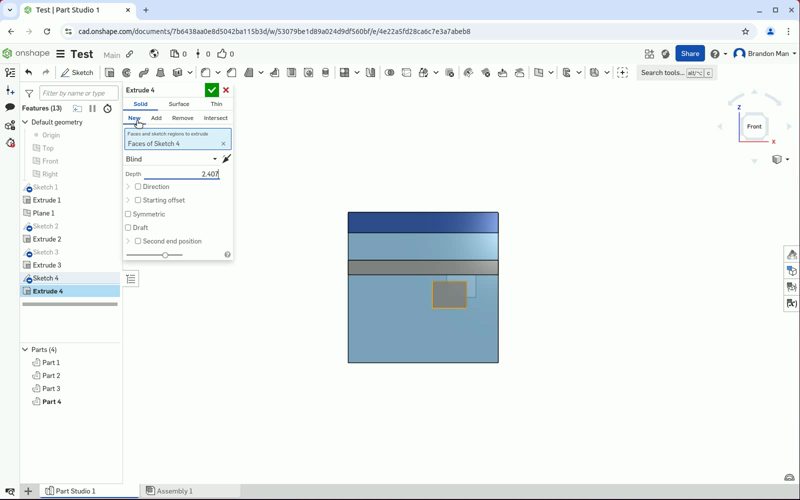
key(enter)
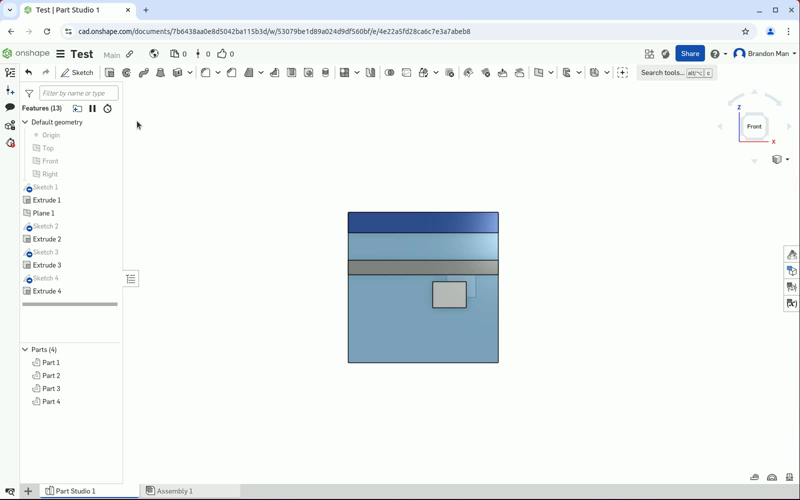
key(shift+h)
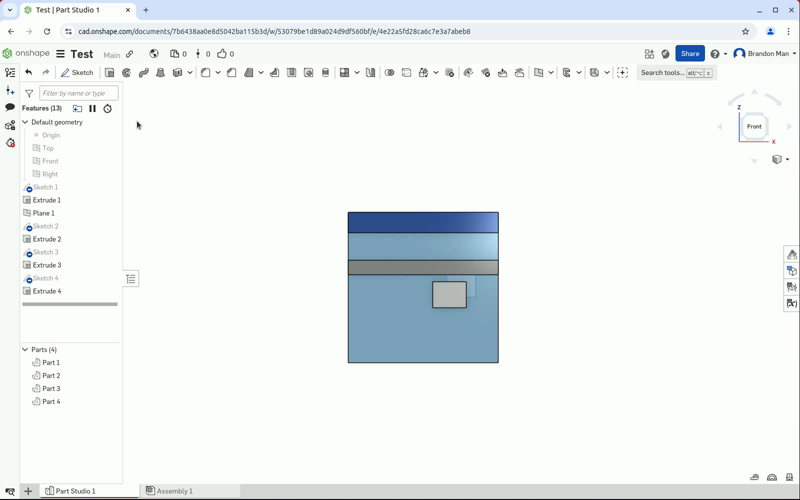
key(shift+h)
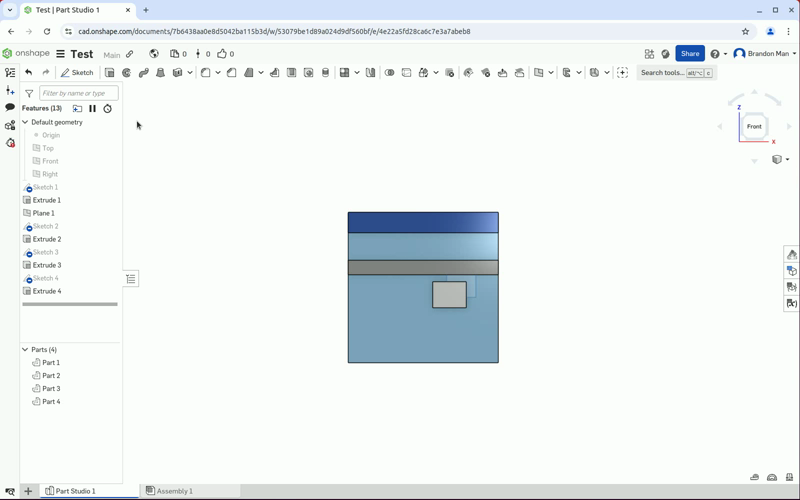
mouse_move(73, 189)
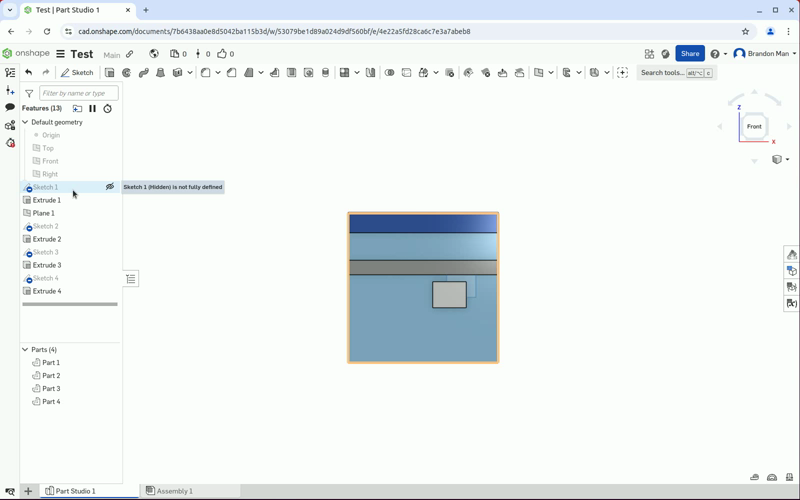
click(73, 189)
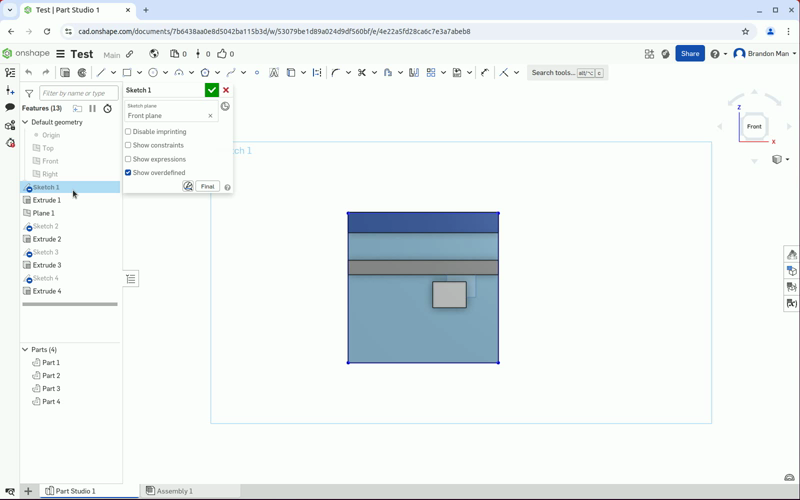
mouse_move(229, 92)
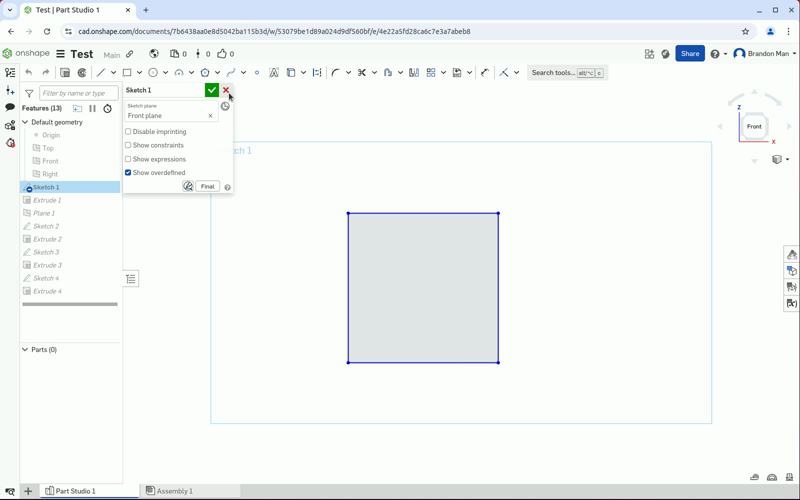
click(229, 92)
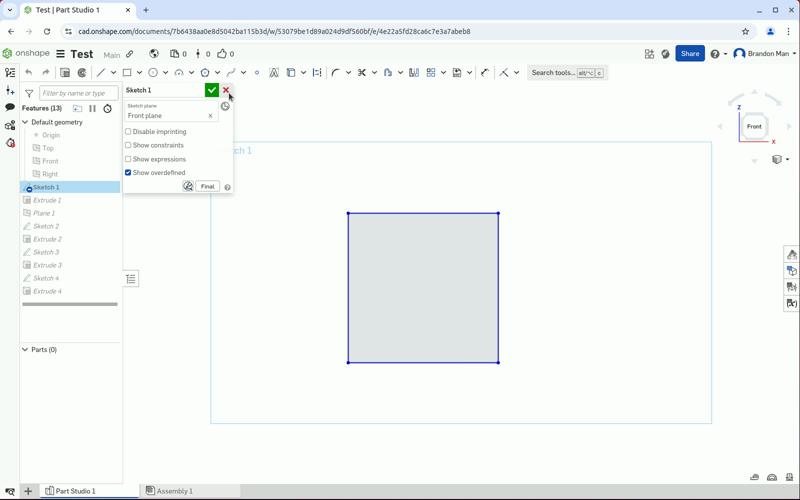
key(shift+s)
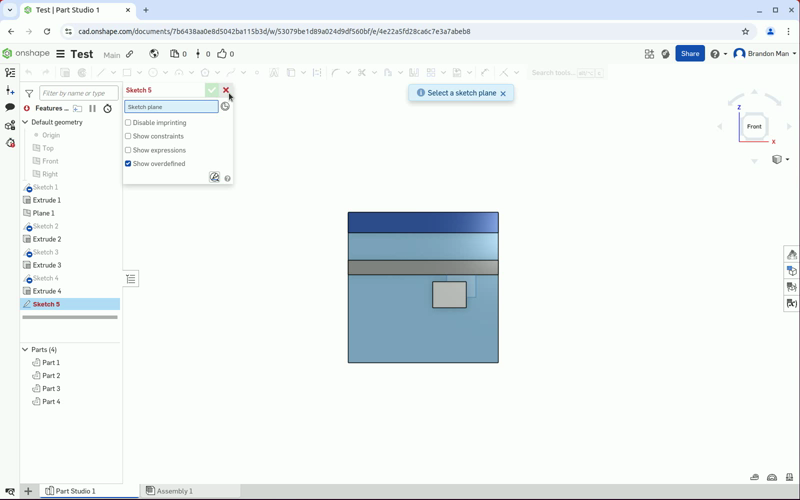
mouse_move(73, 215)
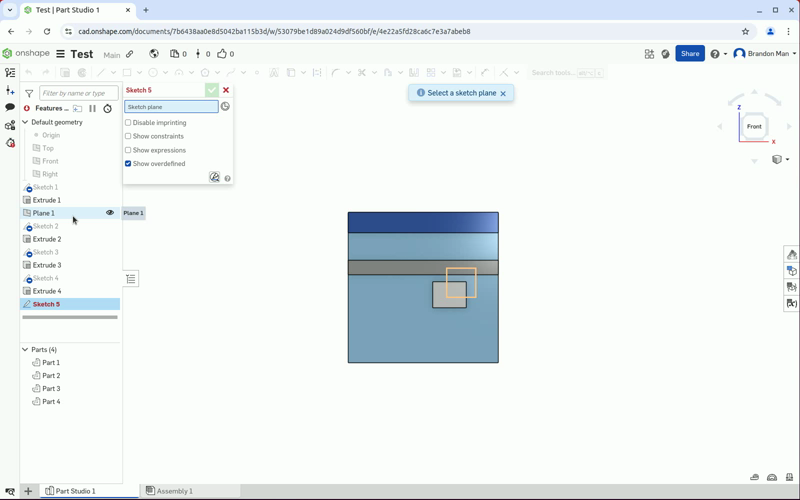
click(73, 215)
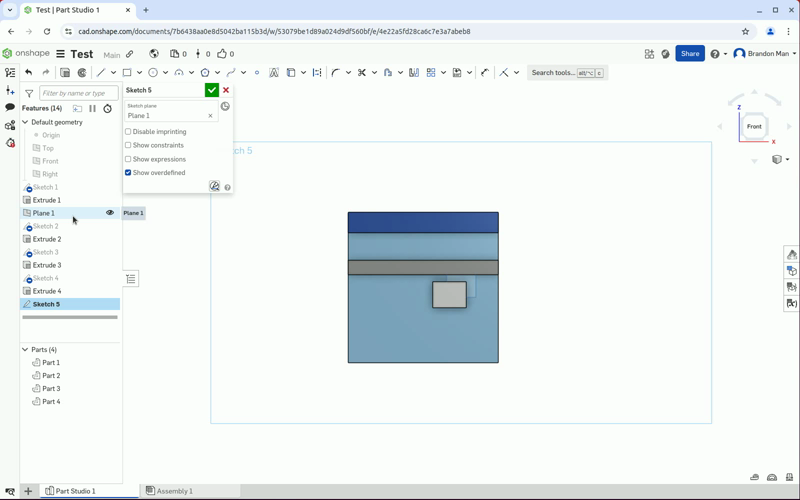
mouse_move(73, 352)
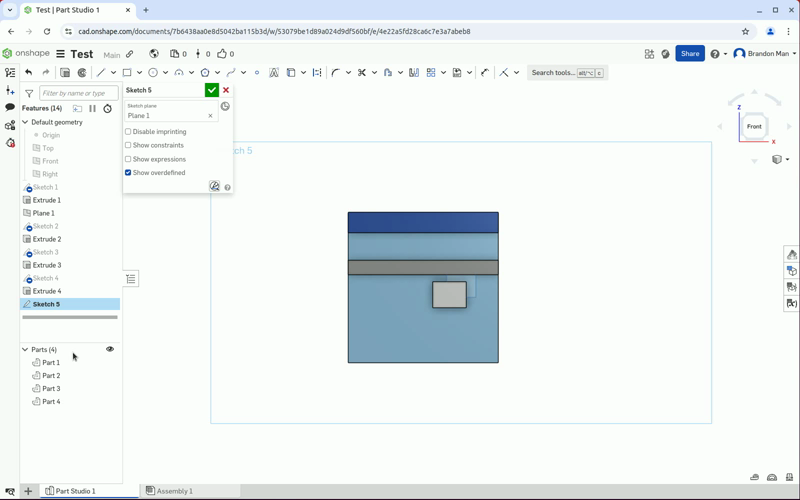
key(y)
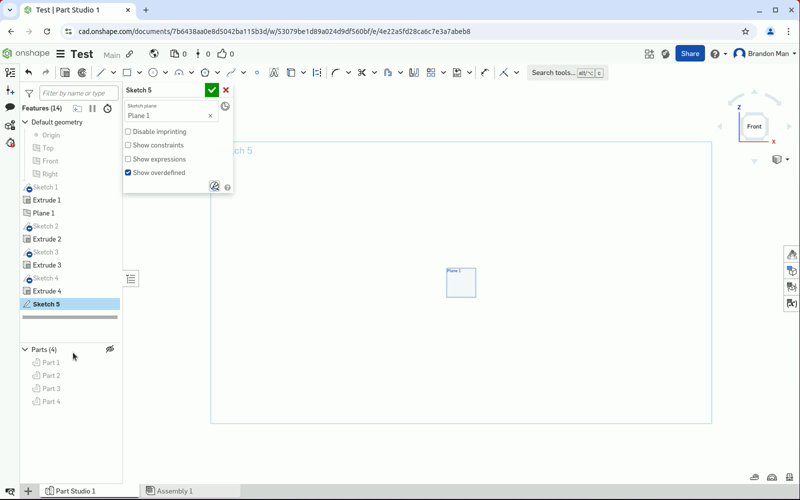
key(l)
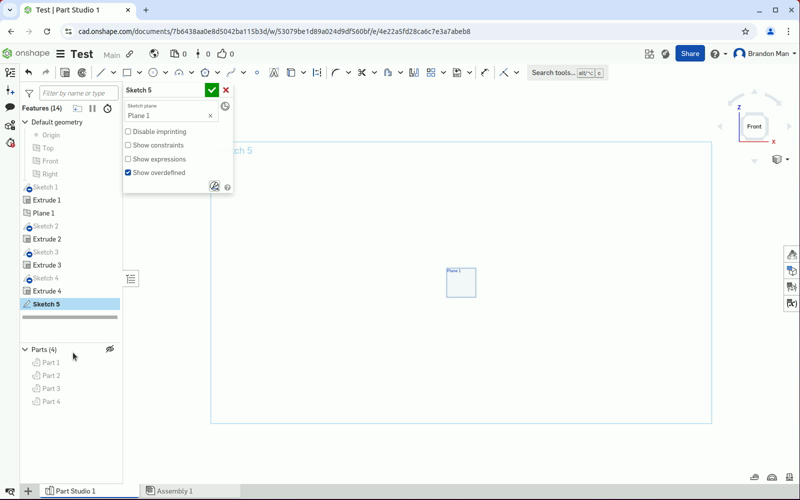
key_down(shift)
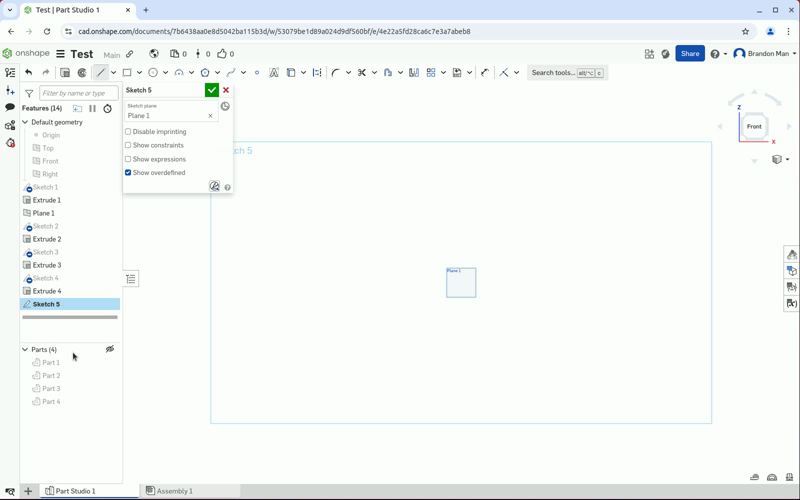
mouse_move(465, 308)
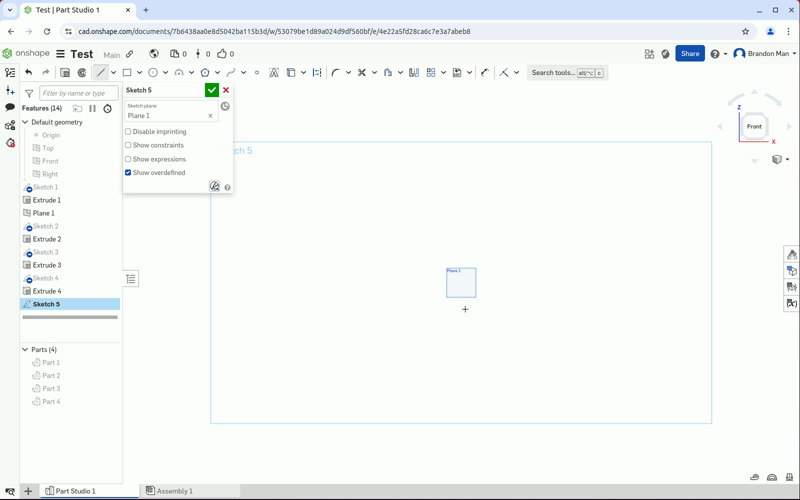
click(465, 308)
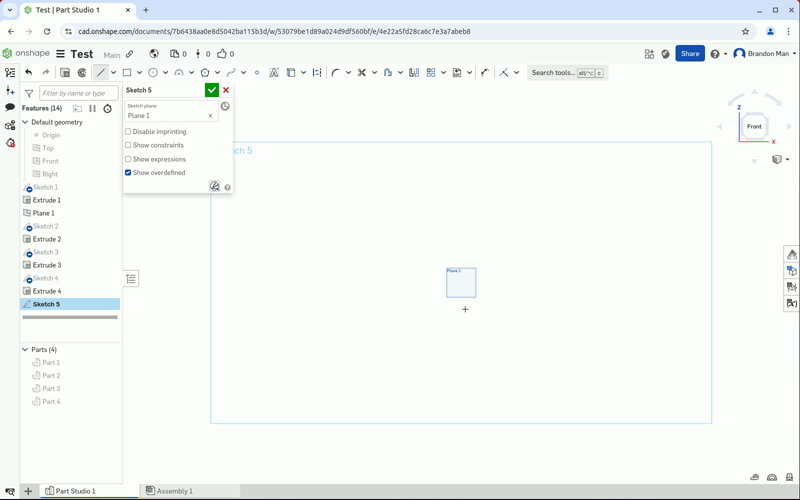
key_up(shift)
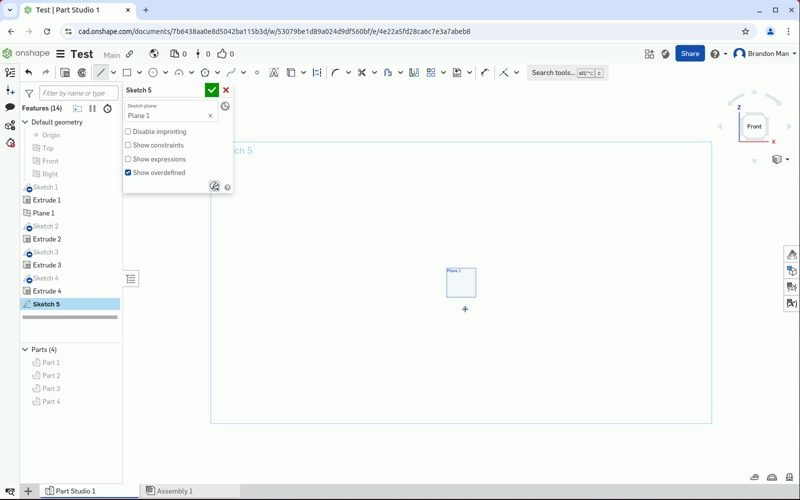
key_down(shift)
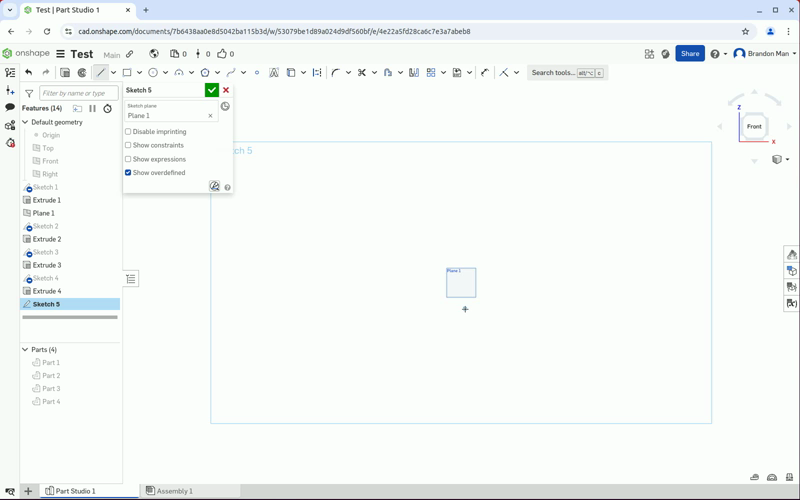
mouse_move(495, 308)
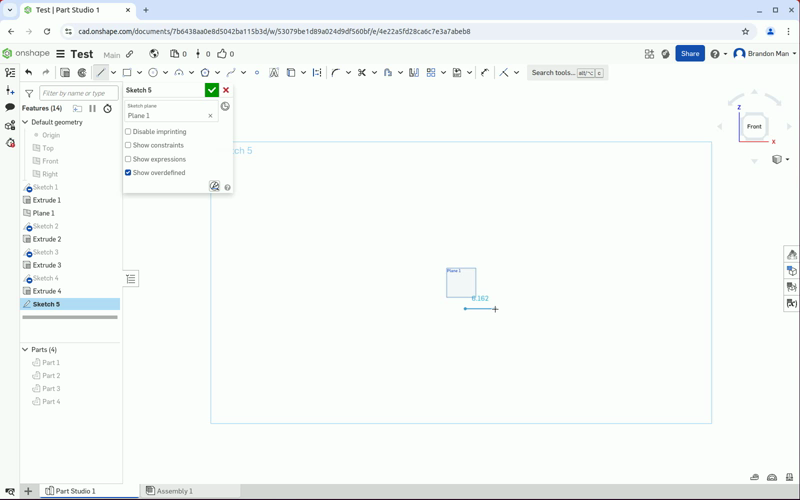
mouse_move(499, 308)
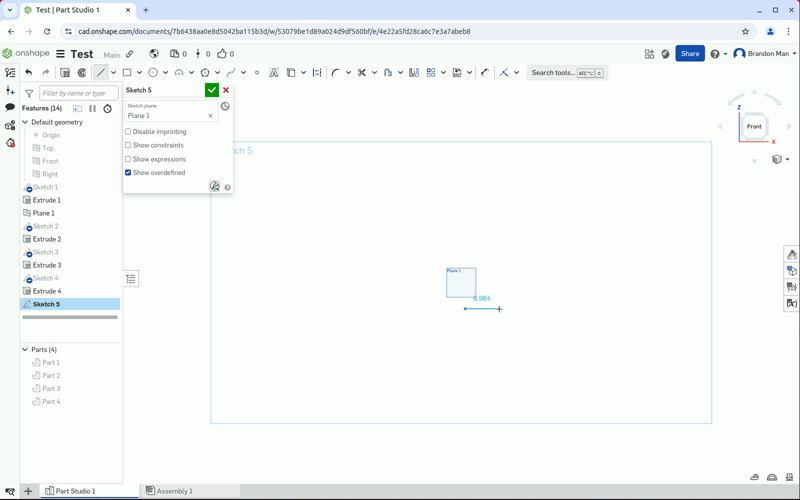
click(499, 308)
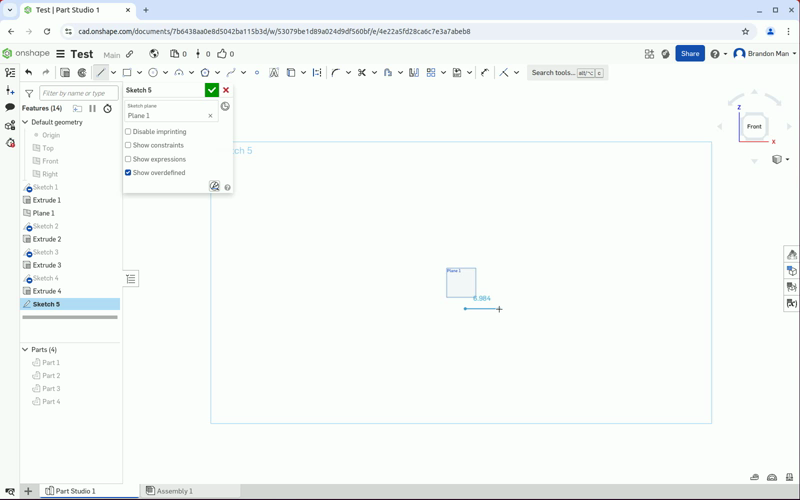
key_up(shift)
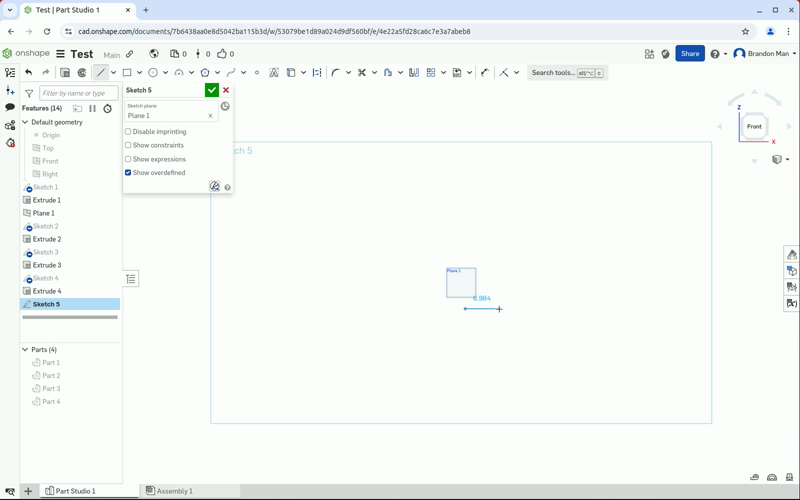
key_down(shift)
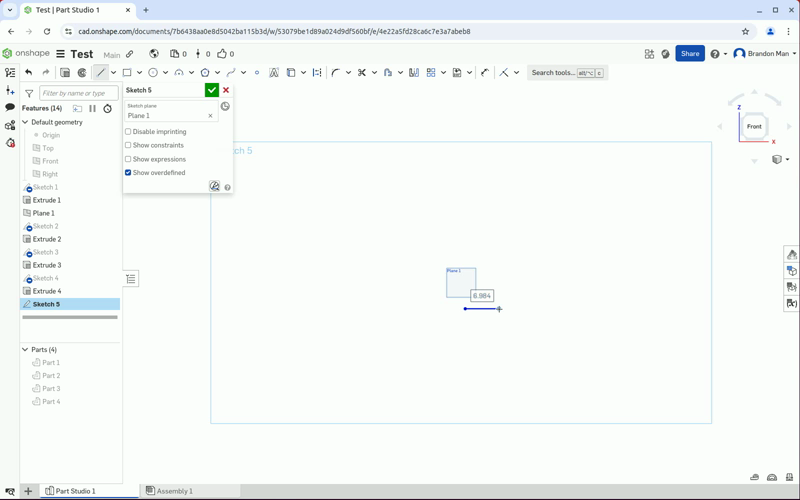
mouse_move(529, 308)
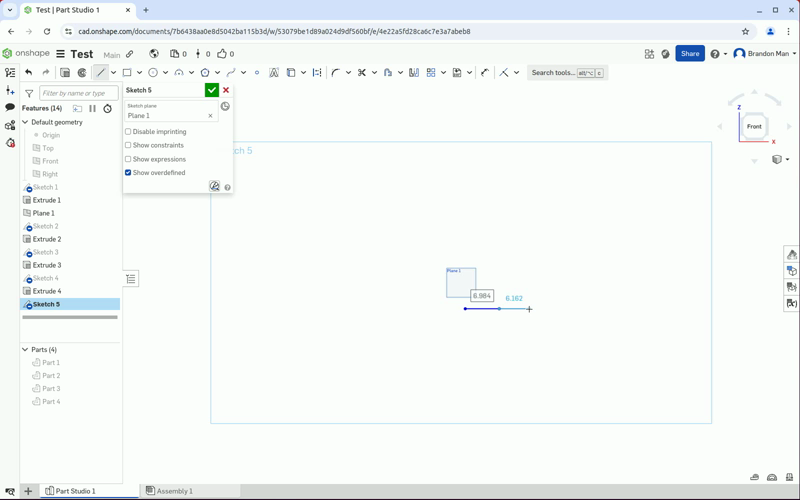
mouse_move(499, 282)
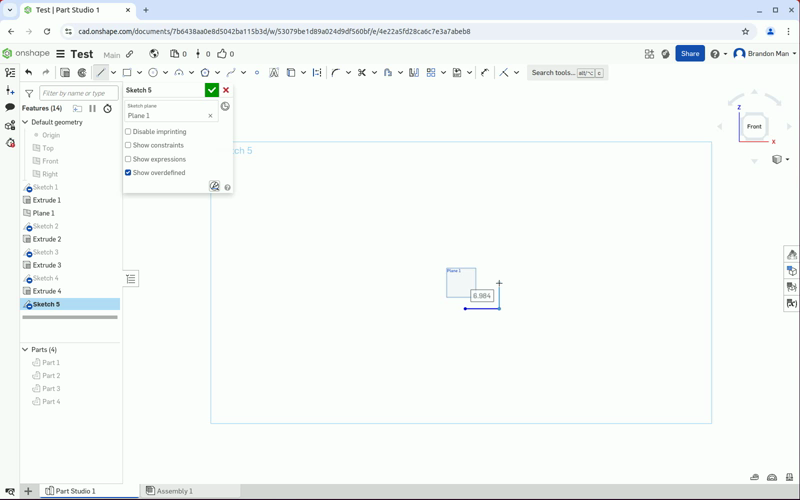
click(499, 282)
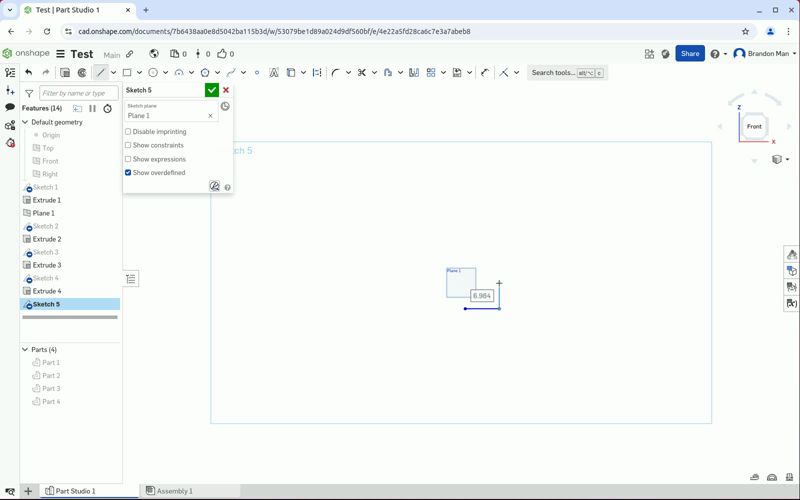
key_up(shift)
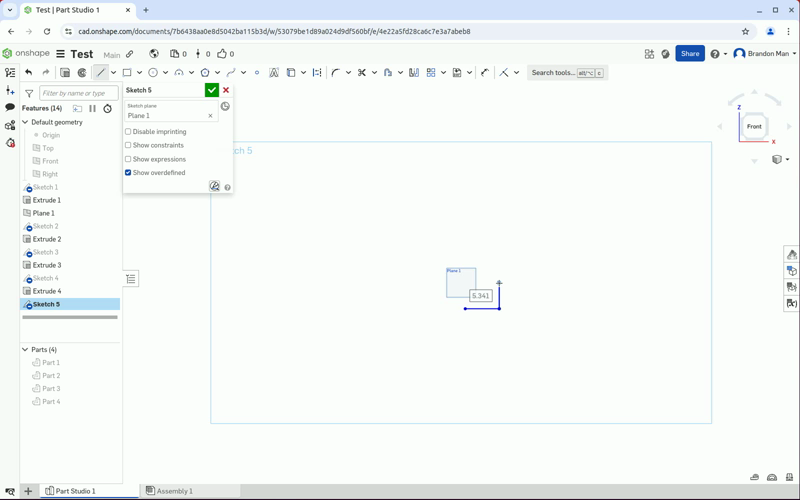
key_down(shift)
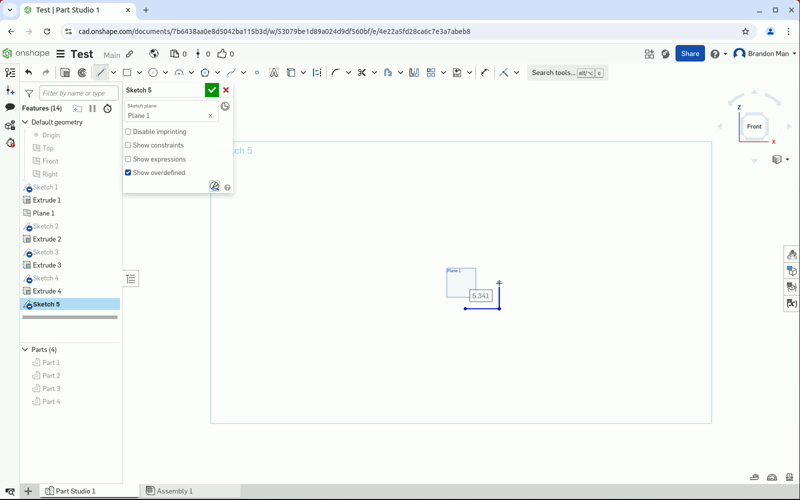
mouse_move(529, 282)
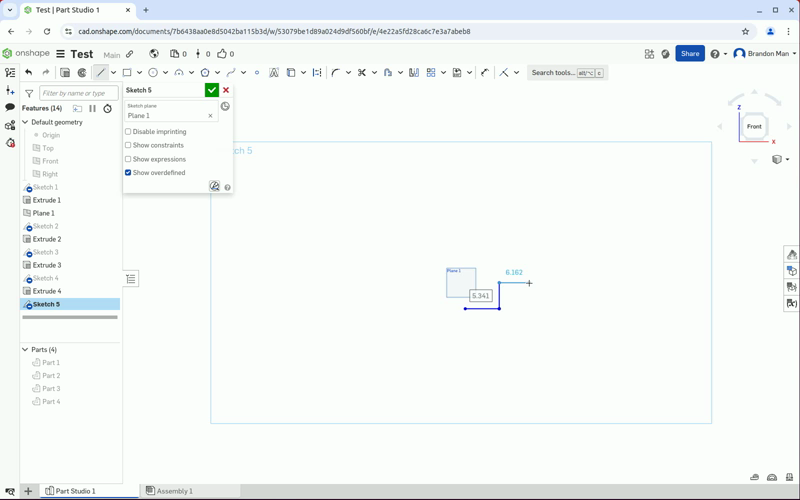
mouse_move(465, 282)
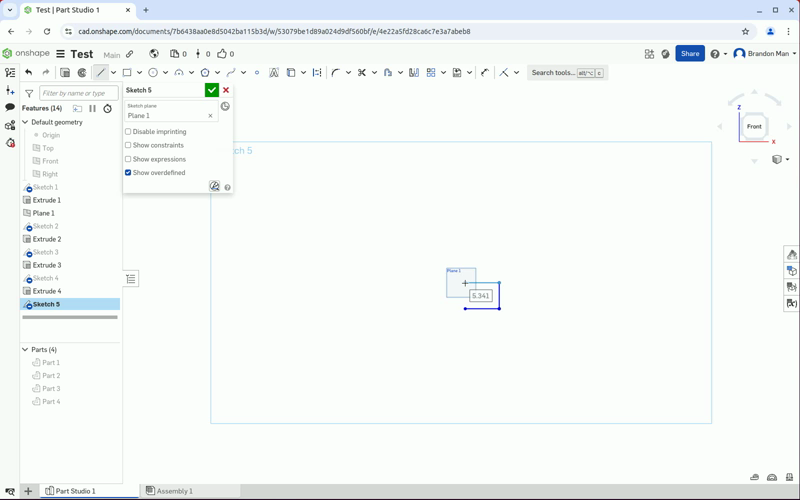
click(465, 282)
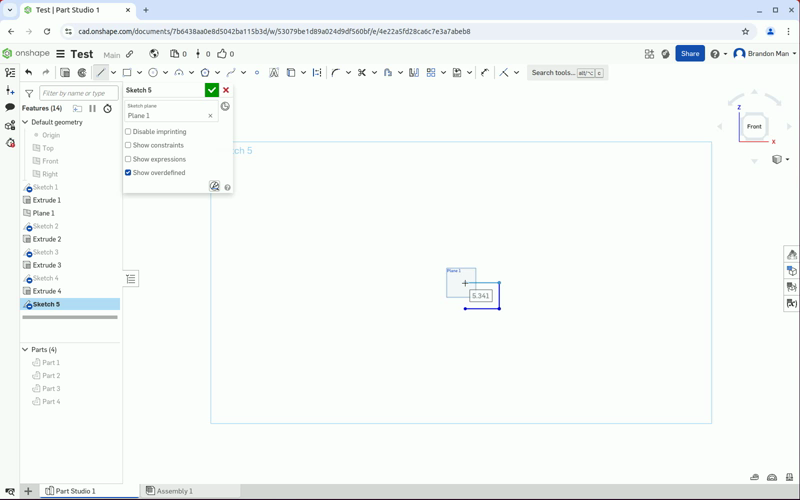
key_up(shift)
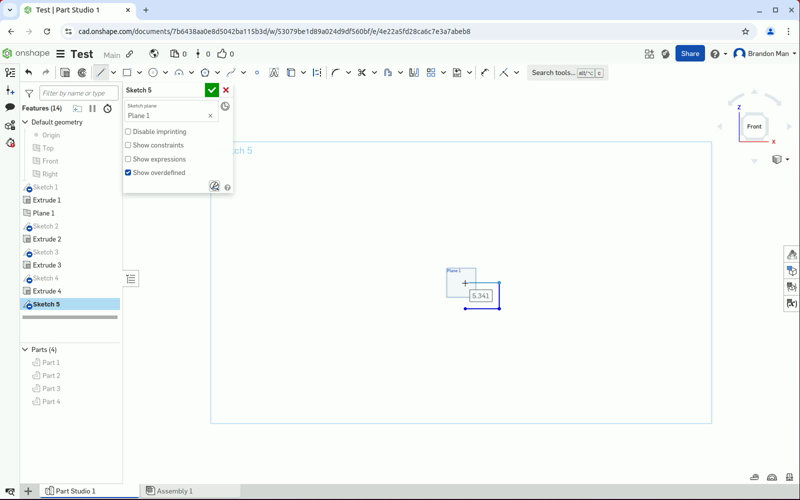
key_down(shift)
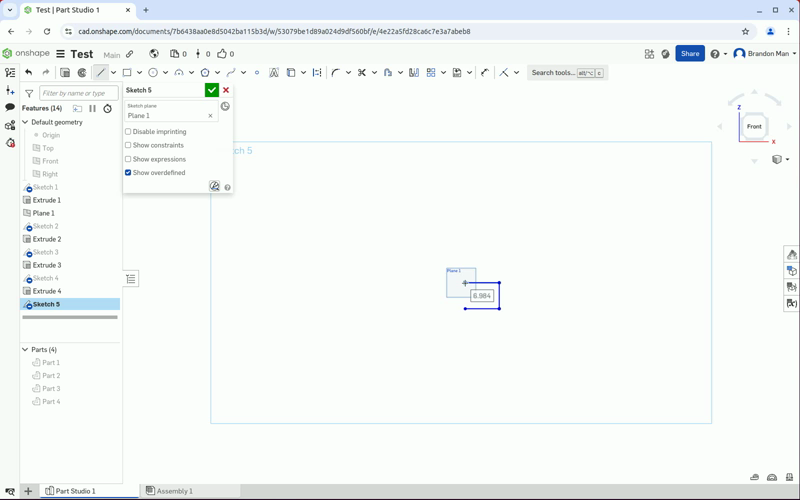
mouse_move(495, 282)
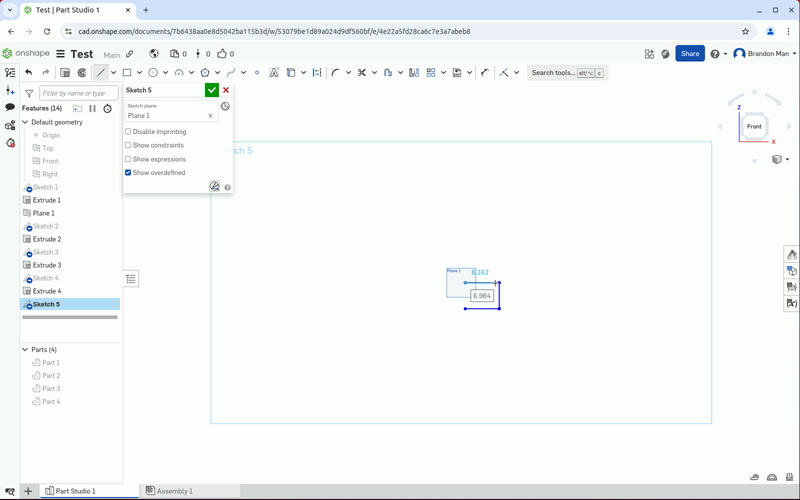
mouse_move(465, 308)
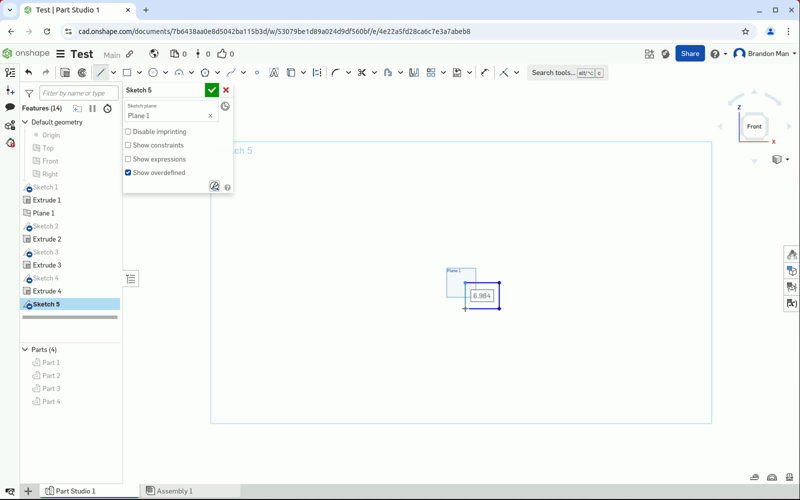
scroll(6)
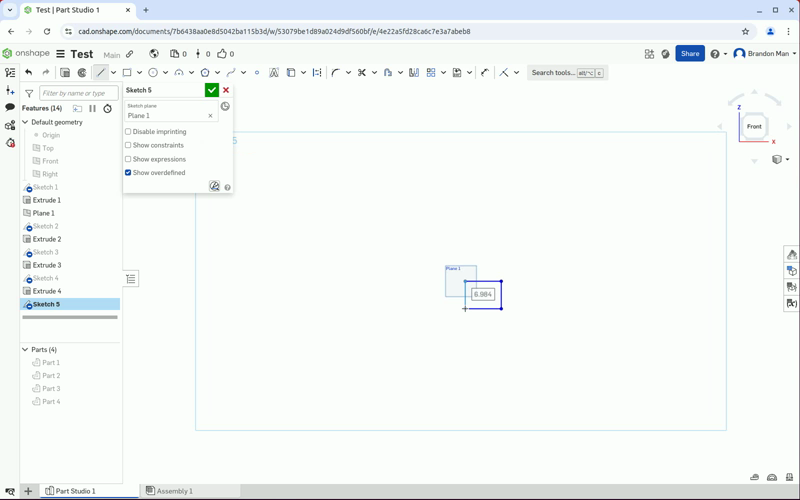
scroll(6)
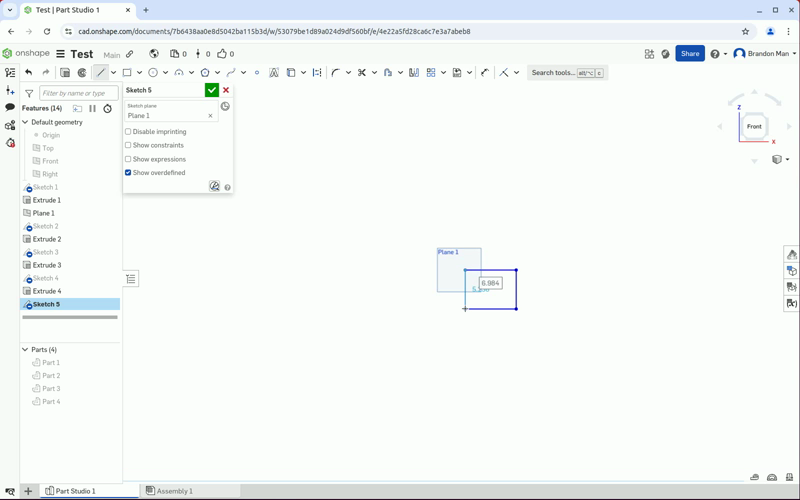
scroll(6)
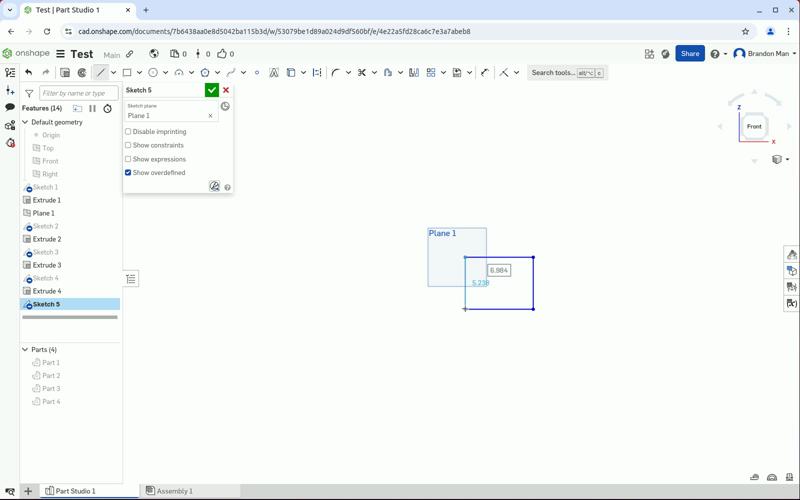
scroll(6)
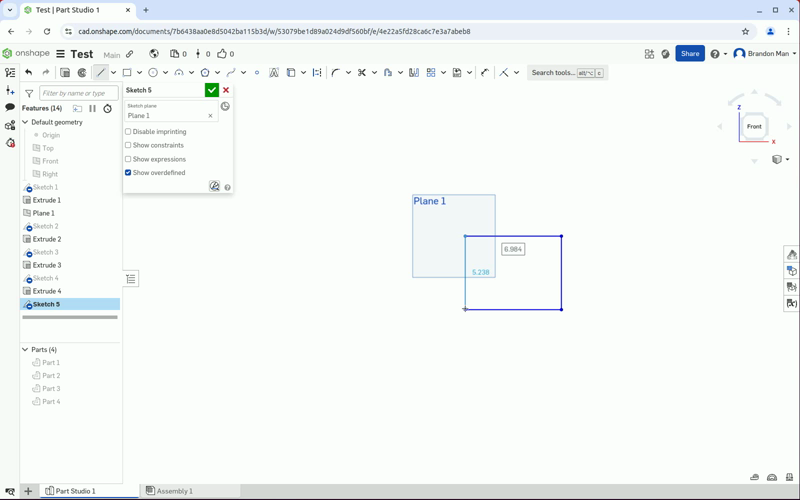
scroll(6)
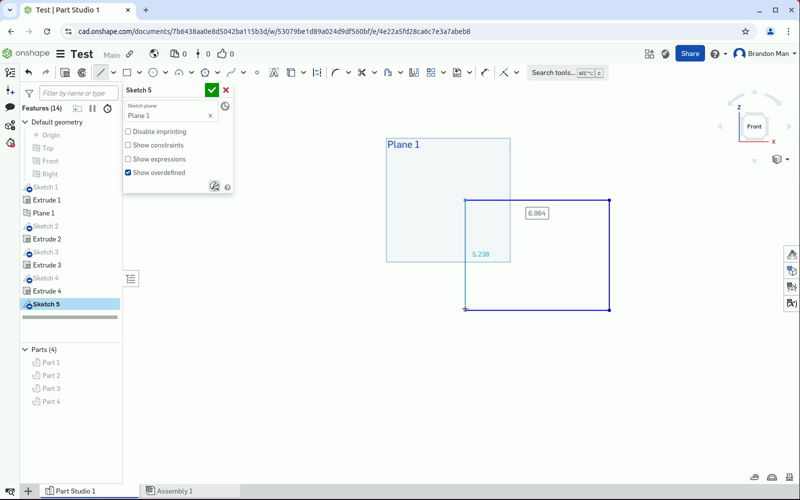
scroll(6)
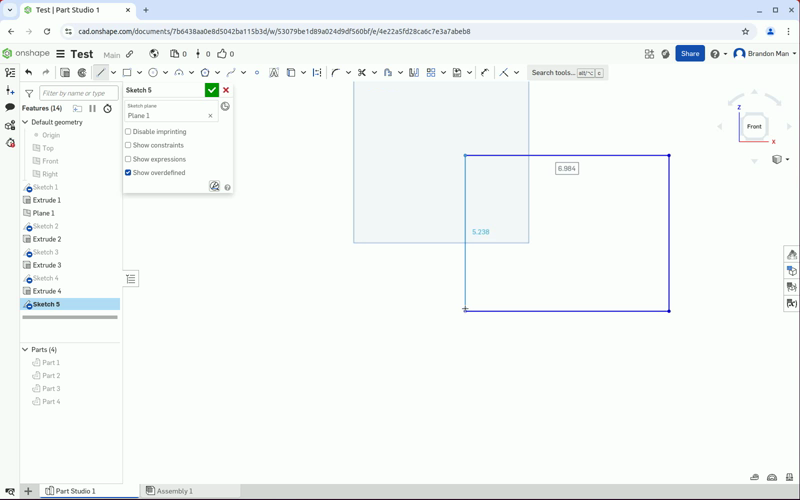
scroll(6)
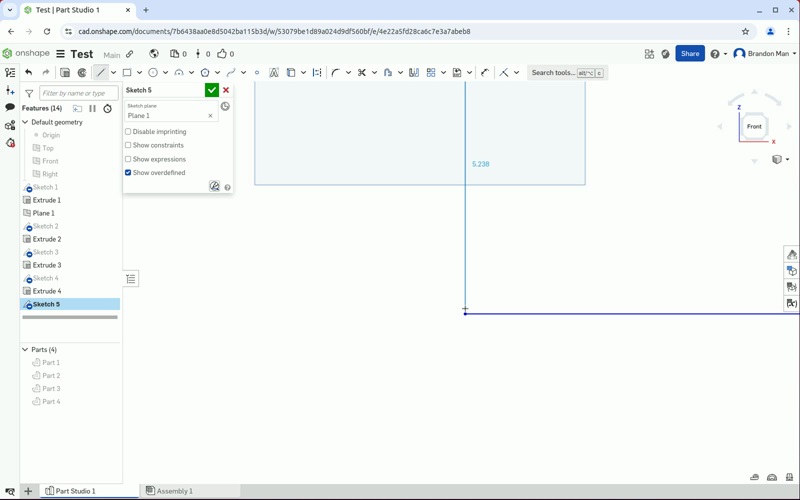
click(465, 308)
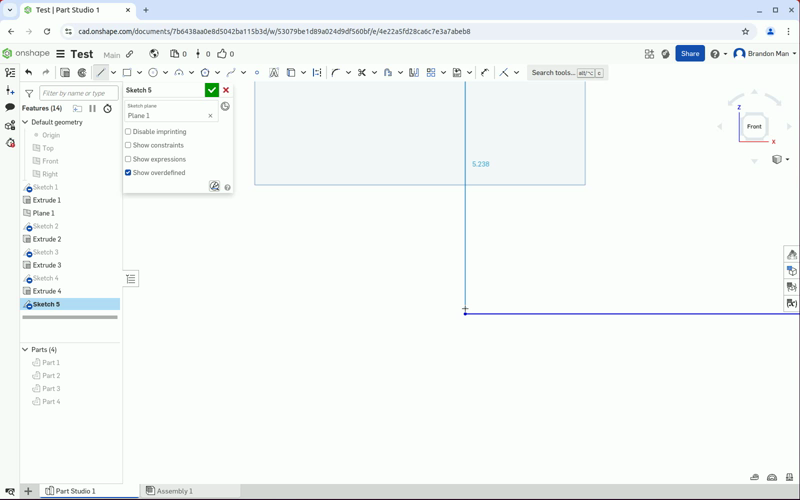
scroll(-6)
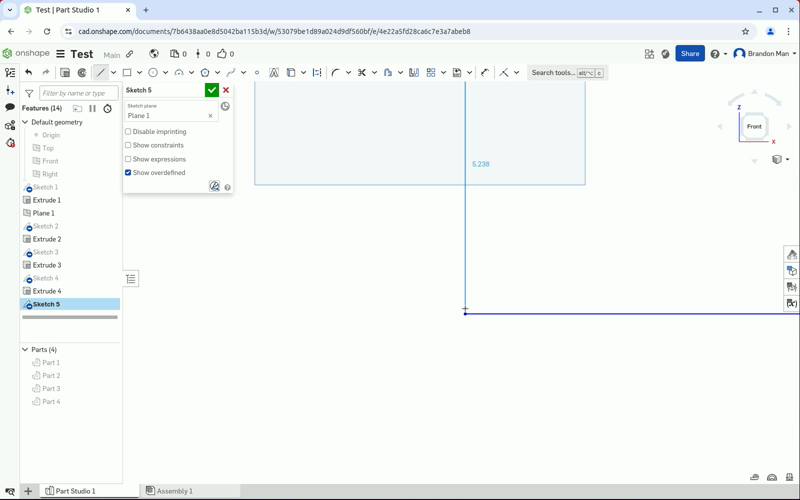
scroll(-6)
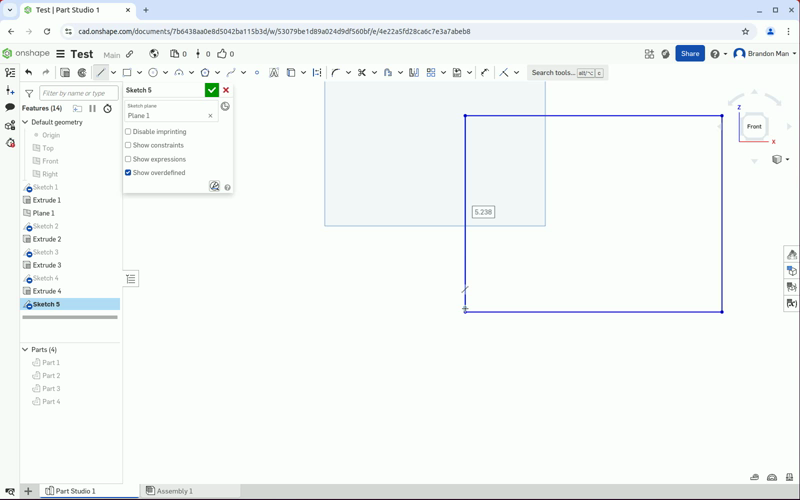
scroll(-6)
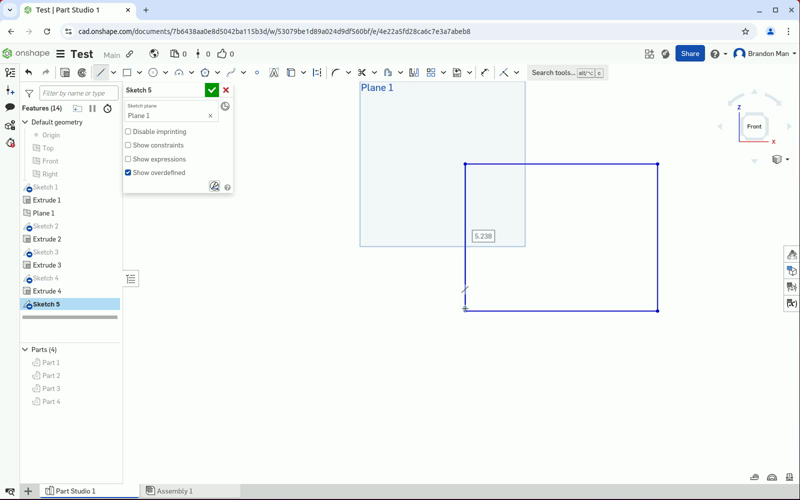
scroll(-6)
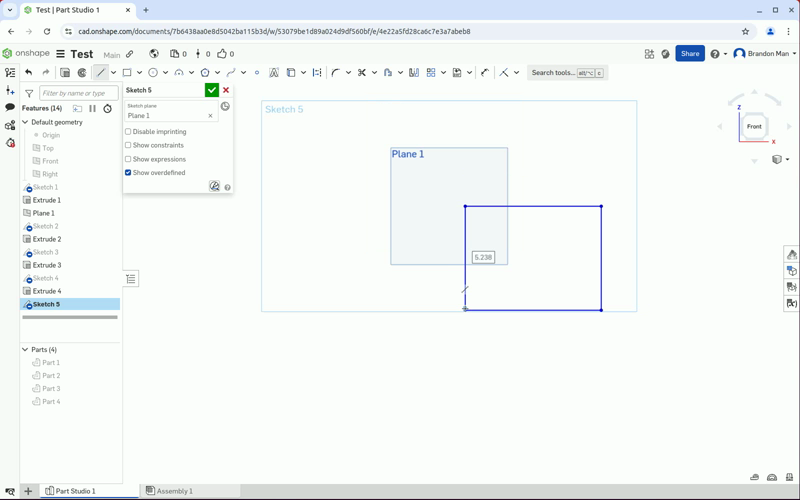
scroll(-6)
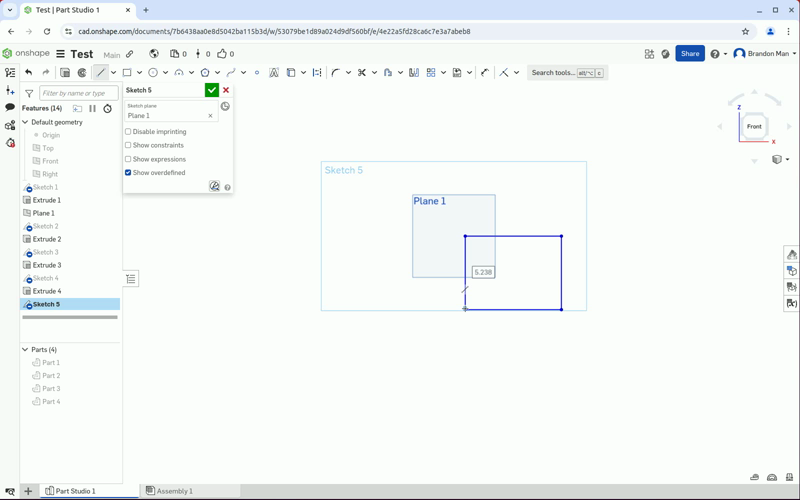
scroll(-6)
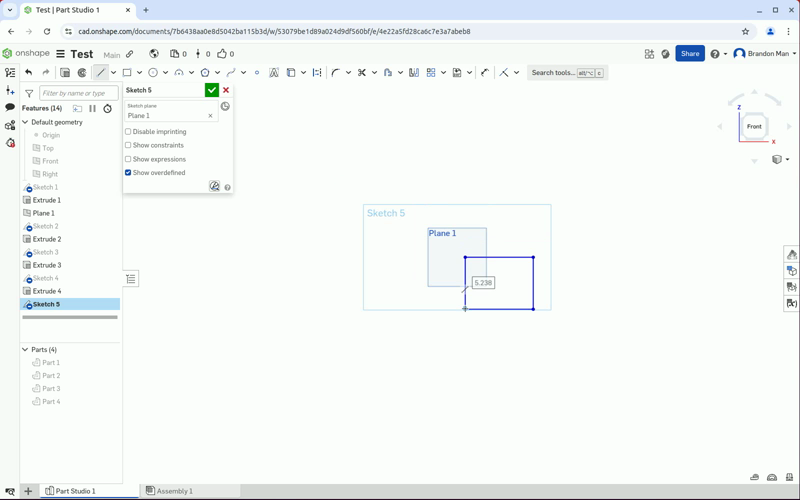
scroll(-6)
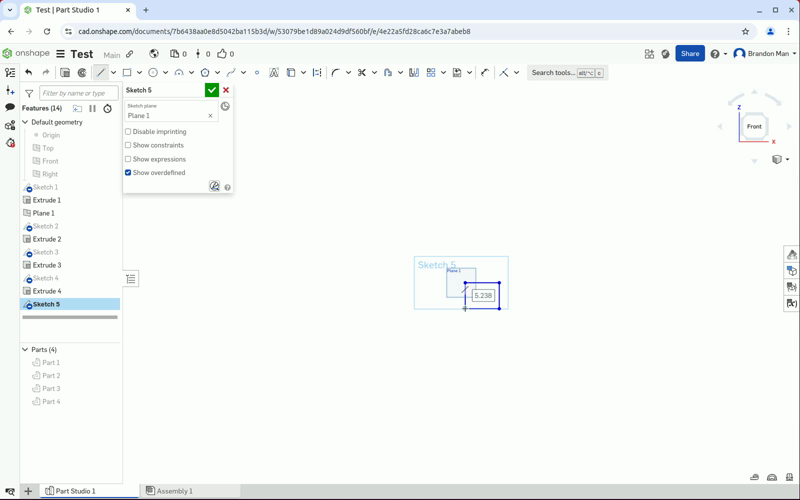
key_up(shift)
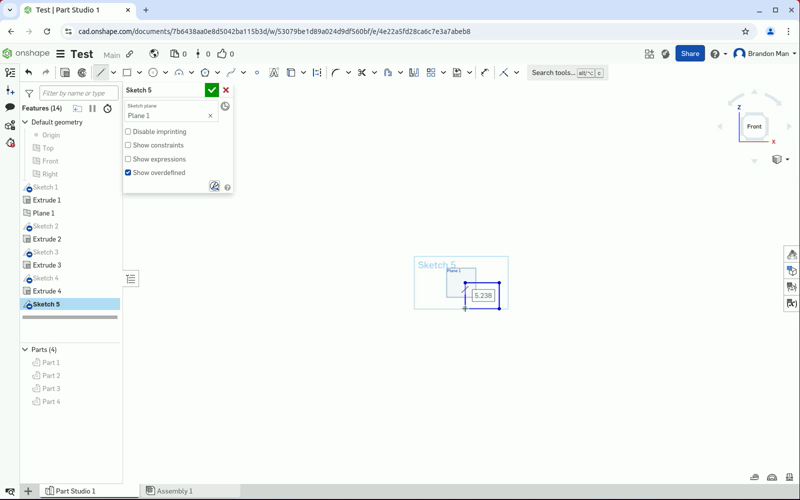
mouse_move(495, 308)
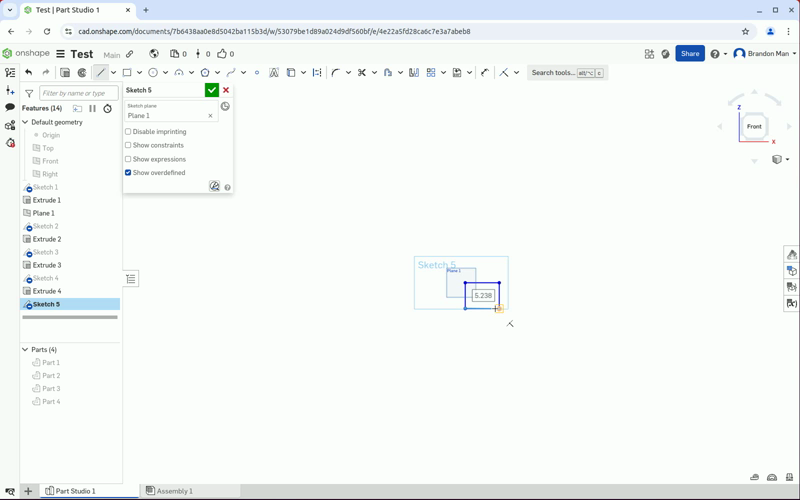
key_down(shift)
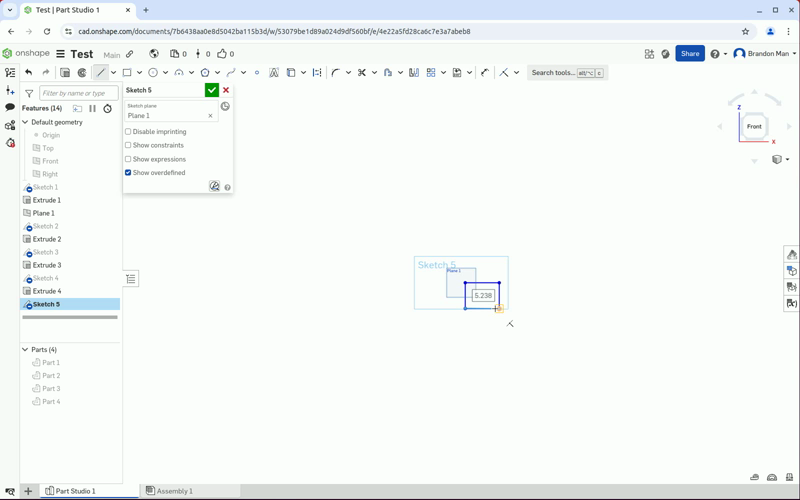
mouse_move(465, 308)
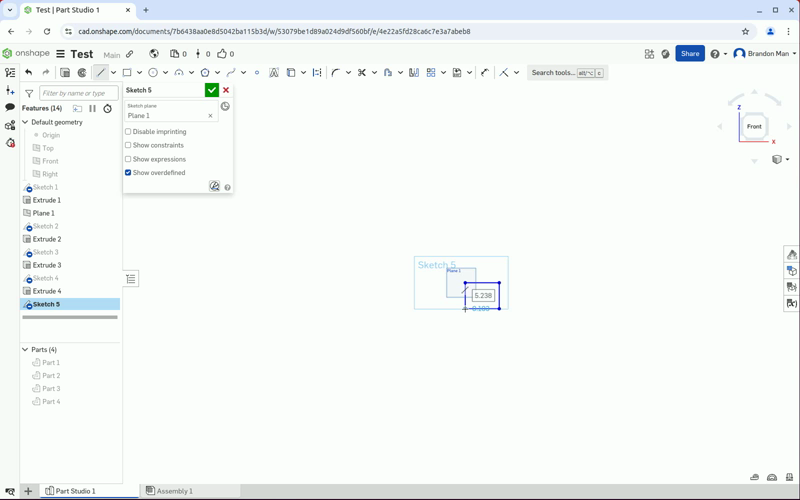
scroll(6)
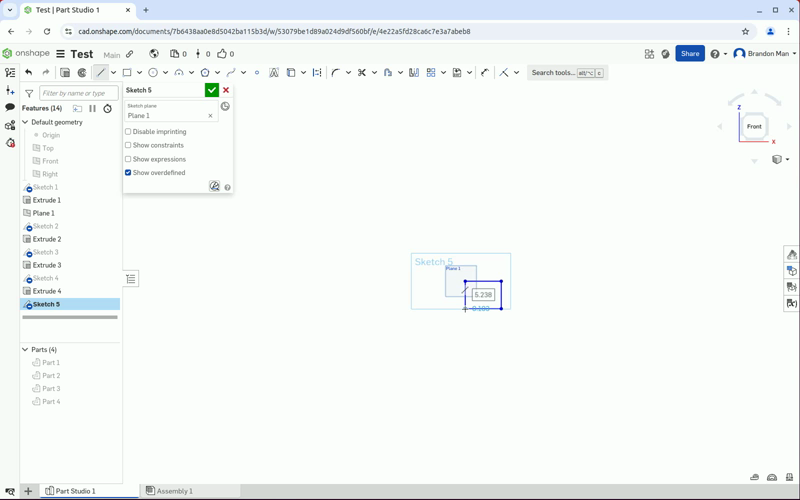
scroll(6)
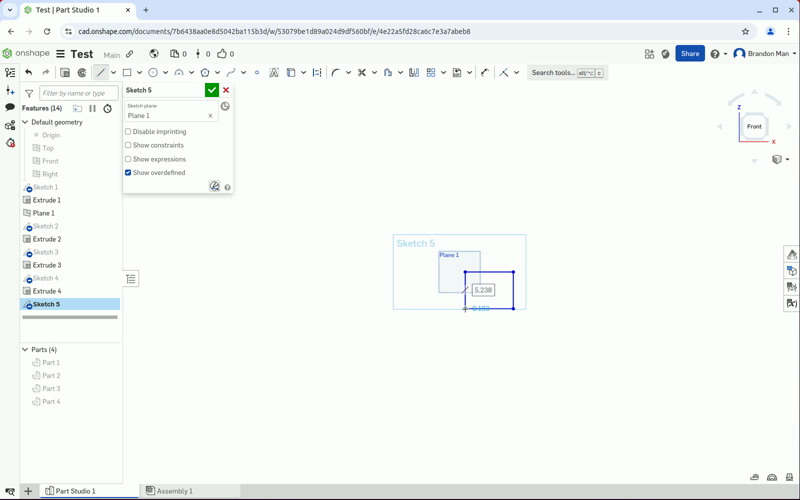
scroll(6)
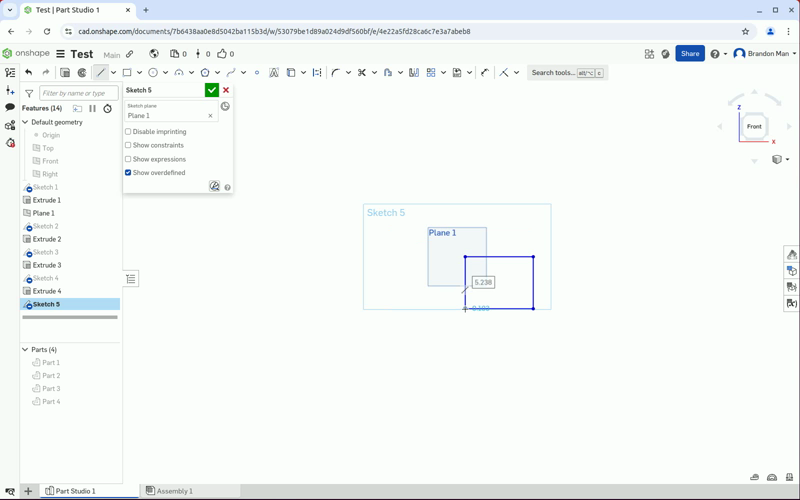
scroll(6)
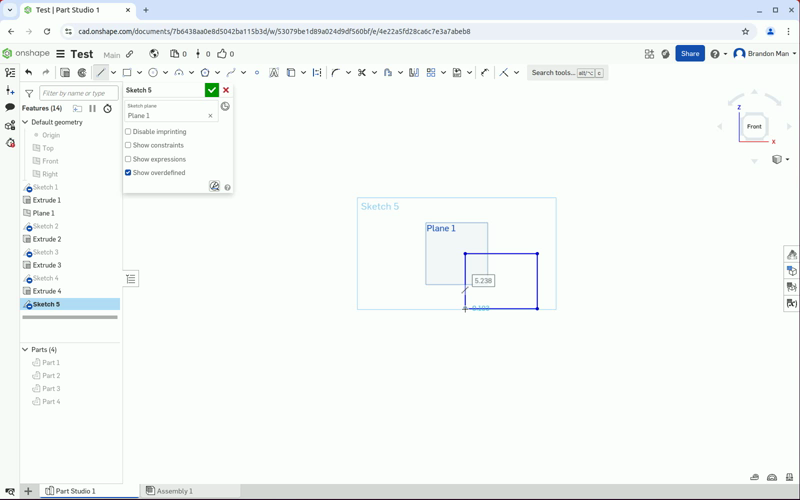
scroll(6)
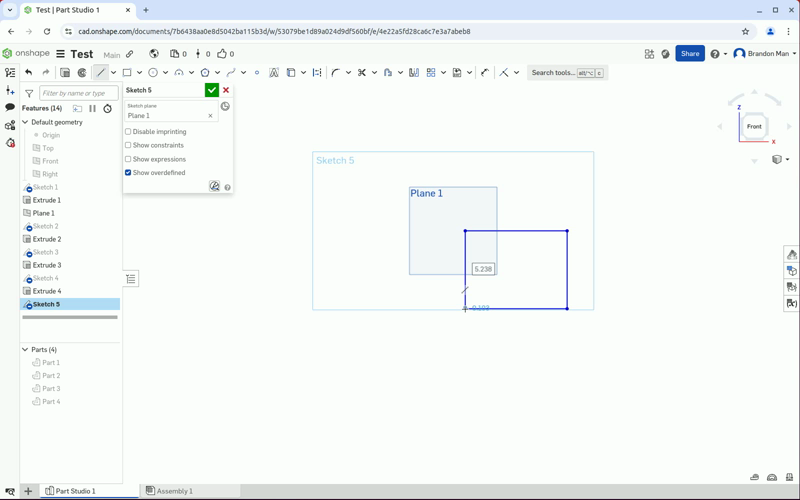
scroll(6)
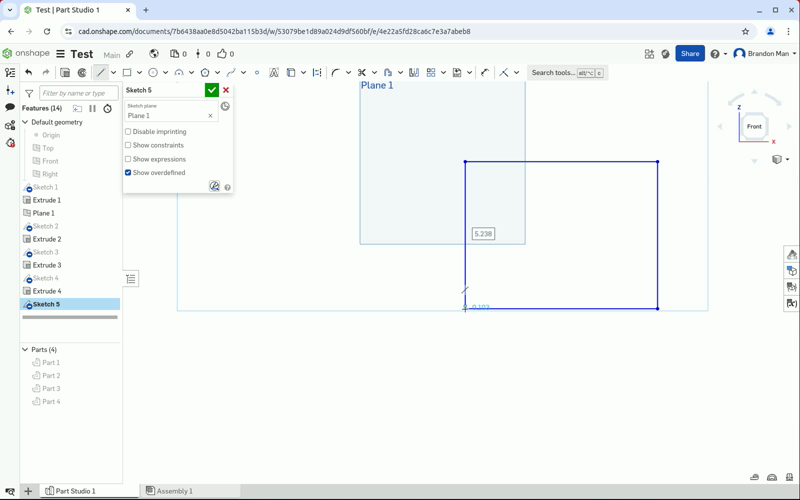
scroll(6)
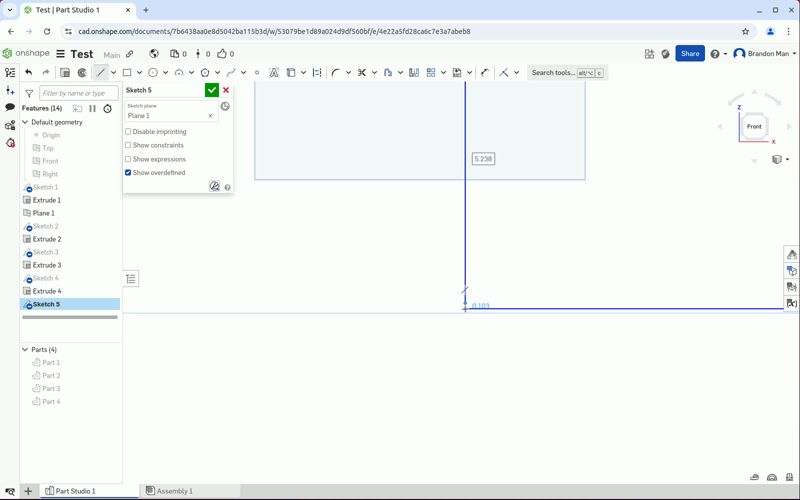
key_up(shift)
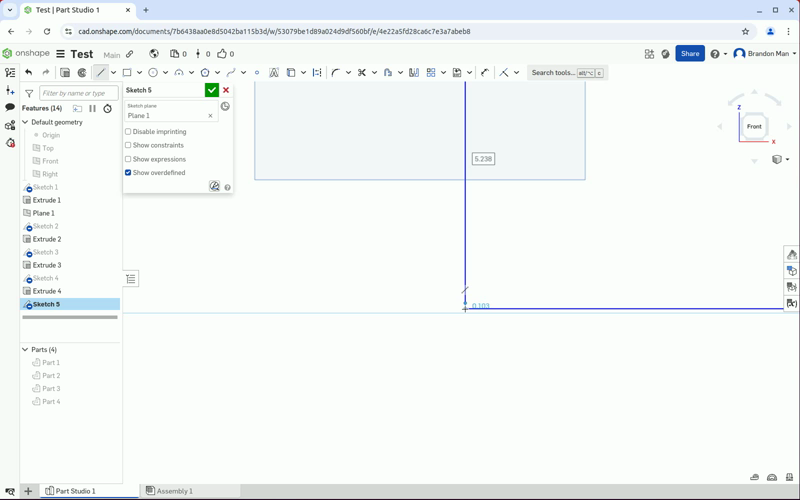
click(465, 308)
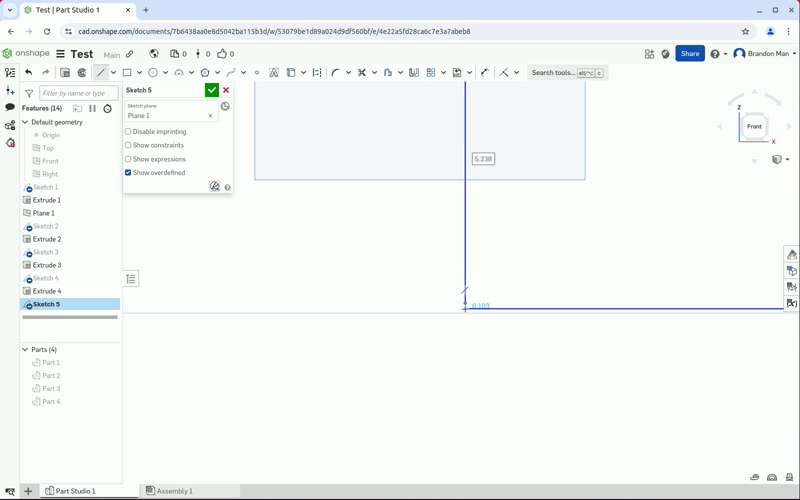
scroll(-6)
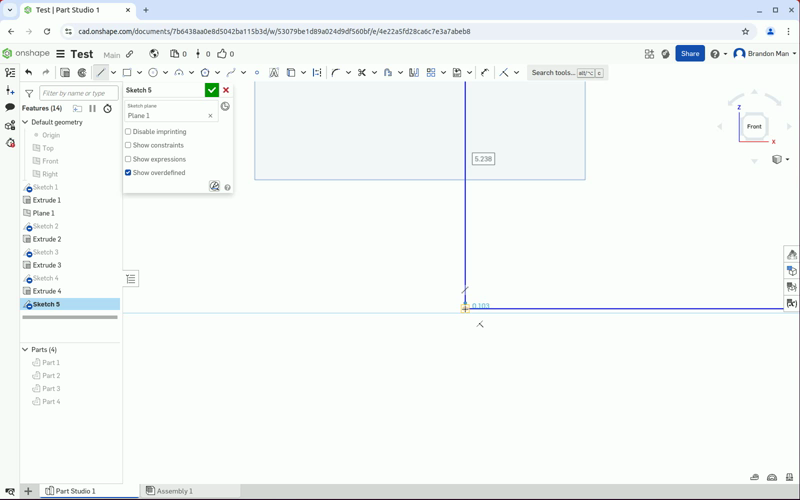
scroll(-6)
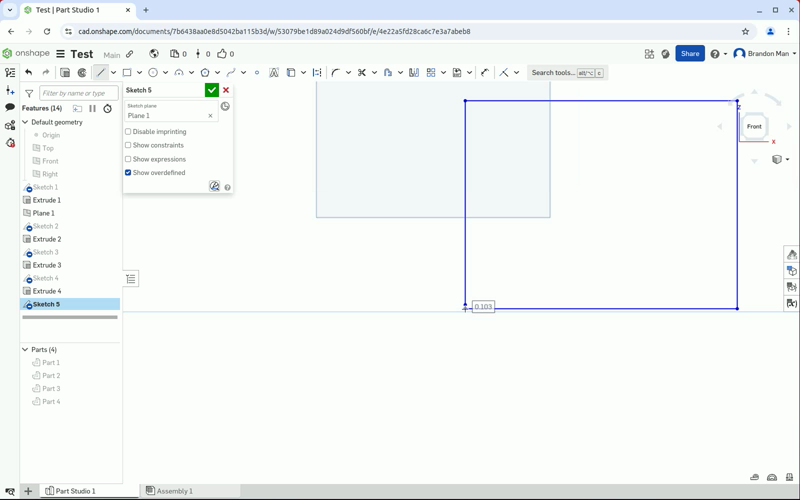
scroll(-6)
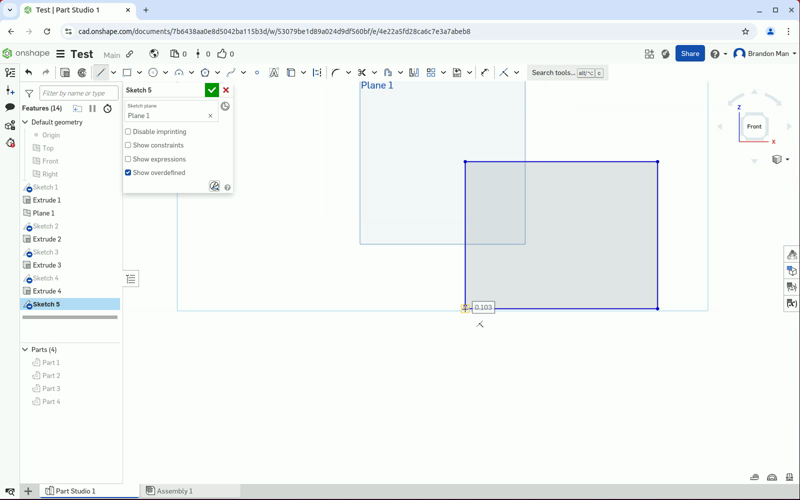
scroll(-6)
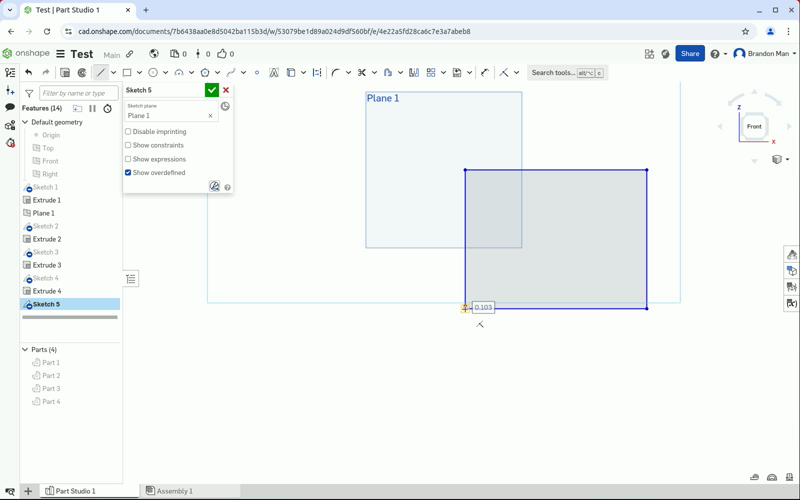
scroll(-6)
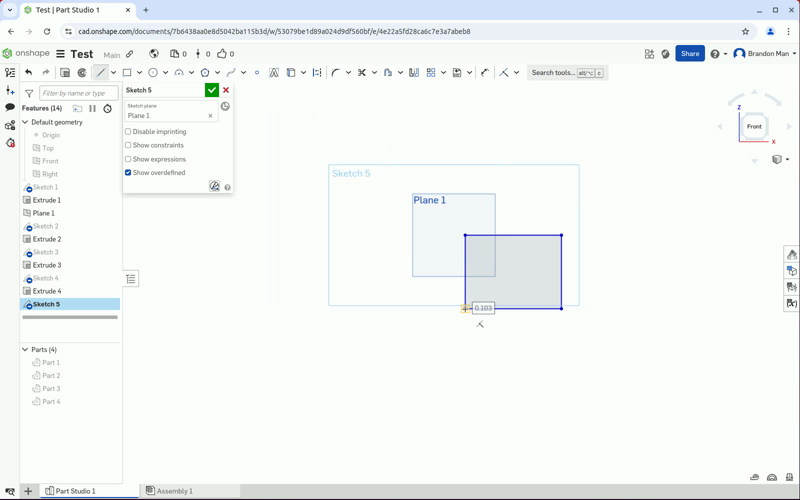
scroll(-6)
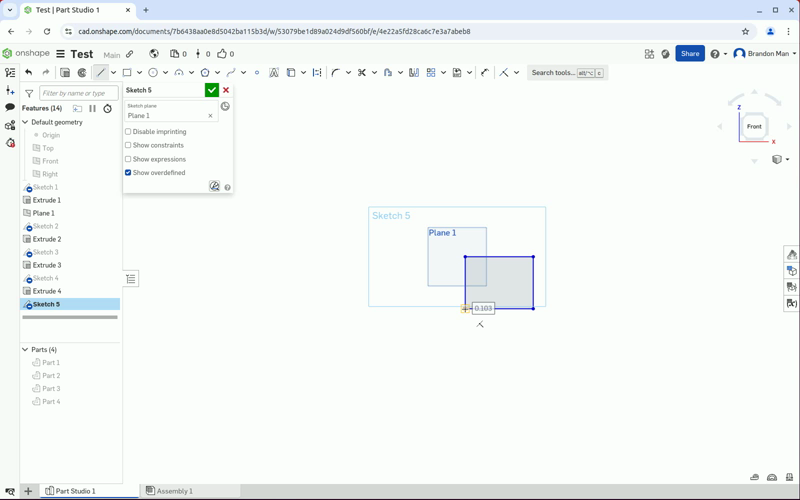
scroll(-6)
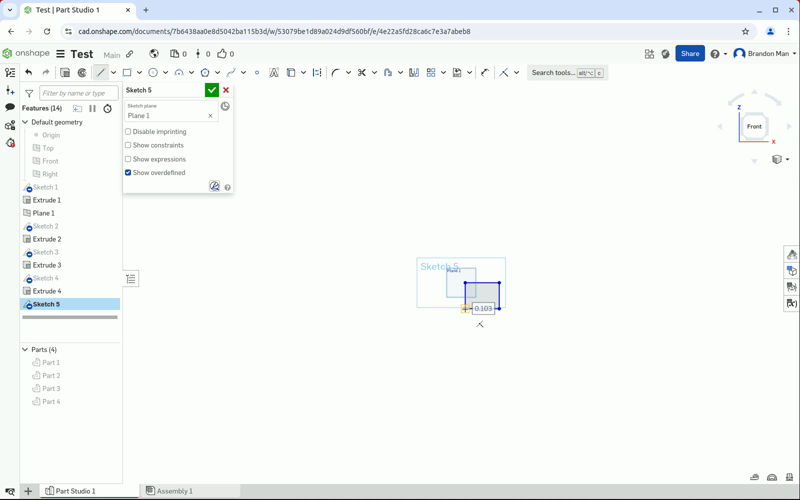
key(esc)
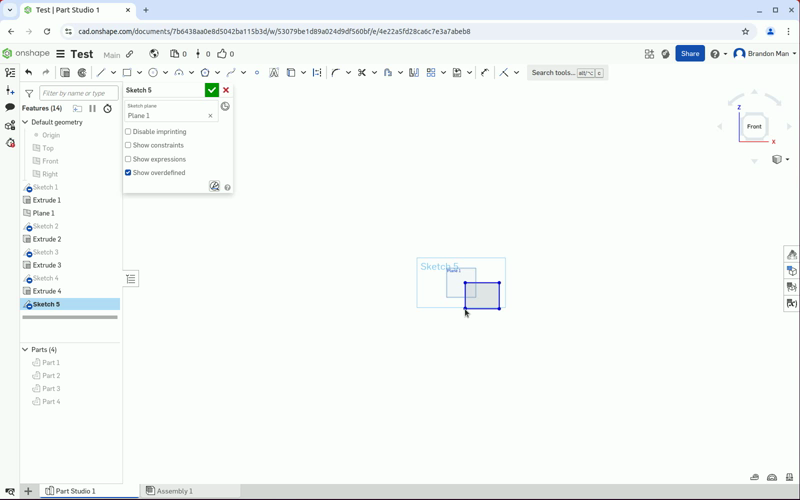
mouse_move(494, 296)
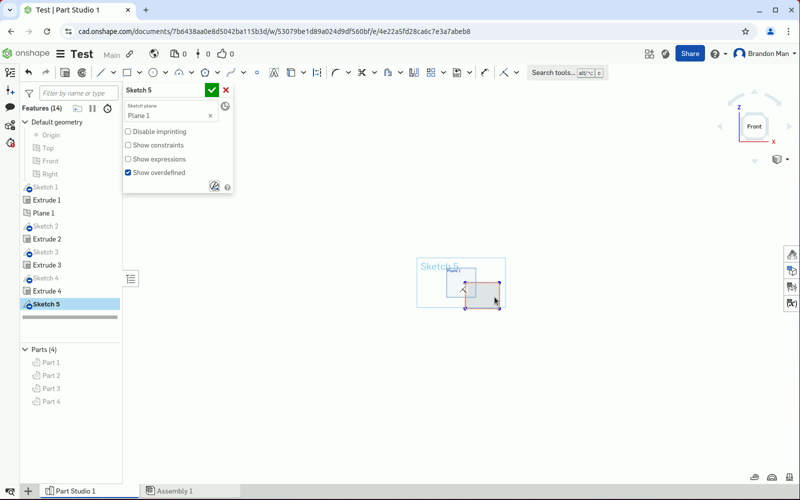
scroll(6)
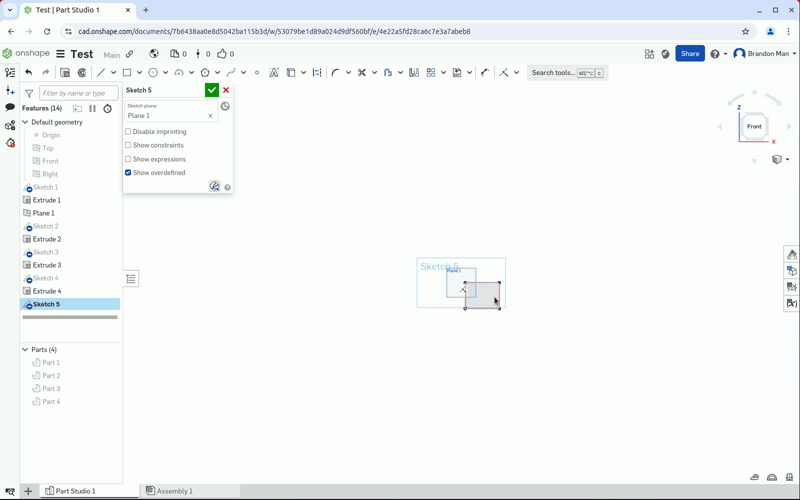
scroll(6)
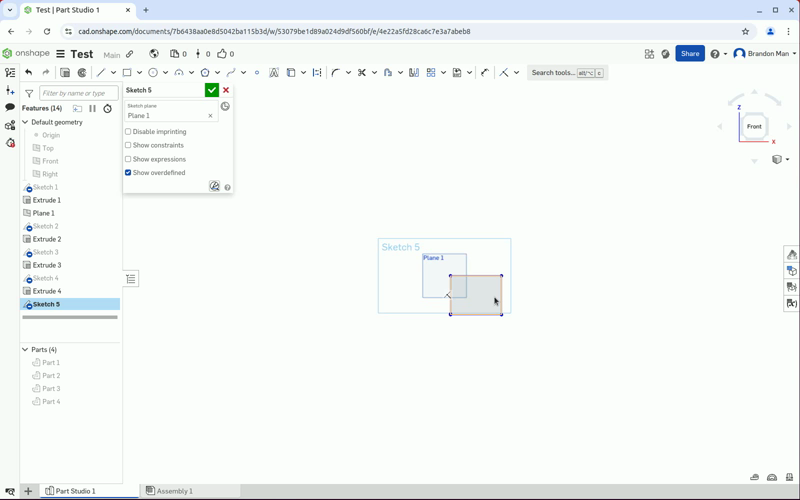
scroll(6)
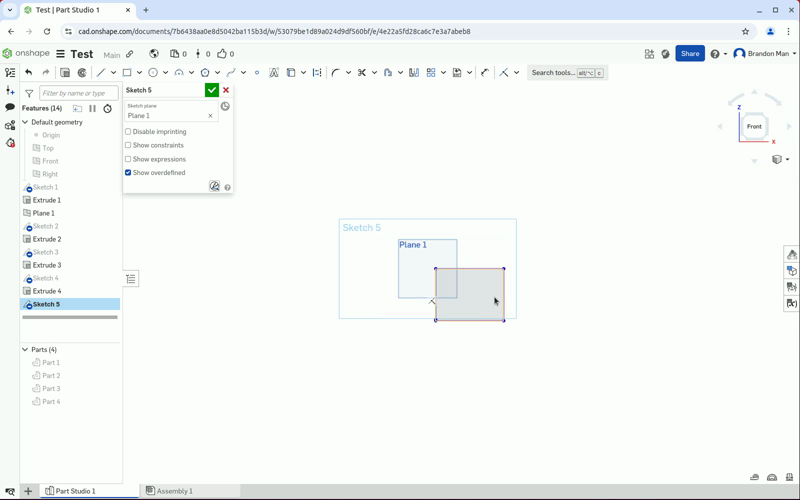
scroll(6)
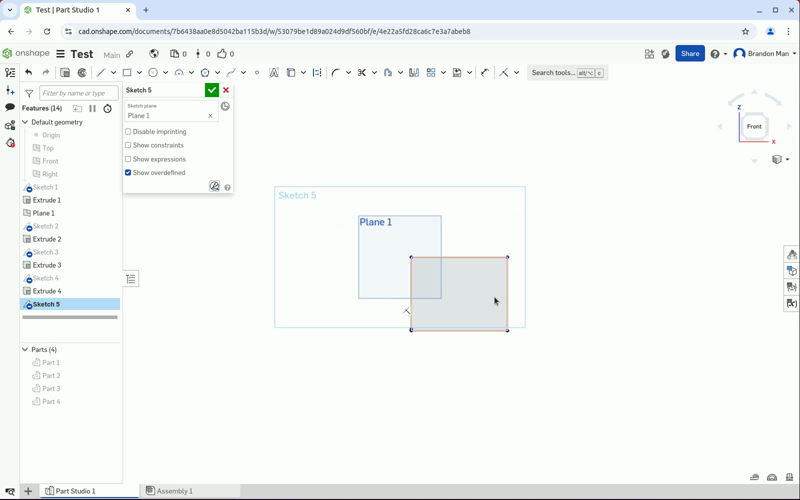
scroll(6)
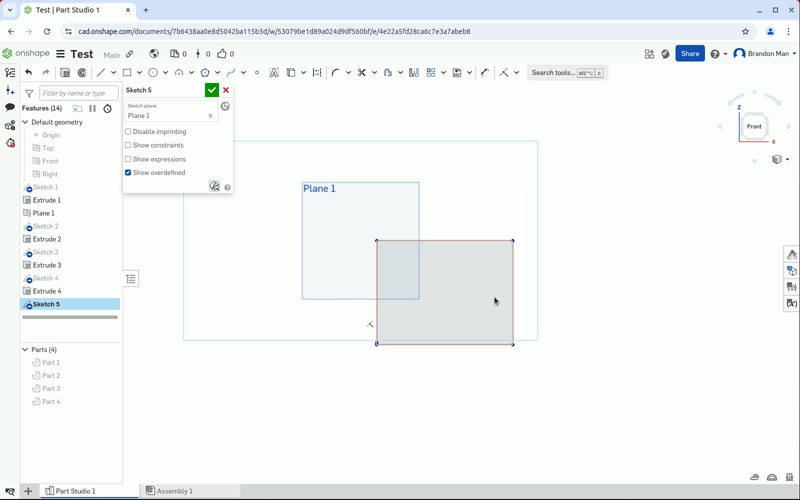
scroll(6)
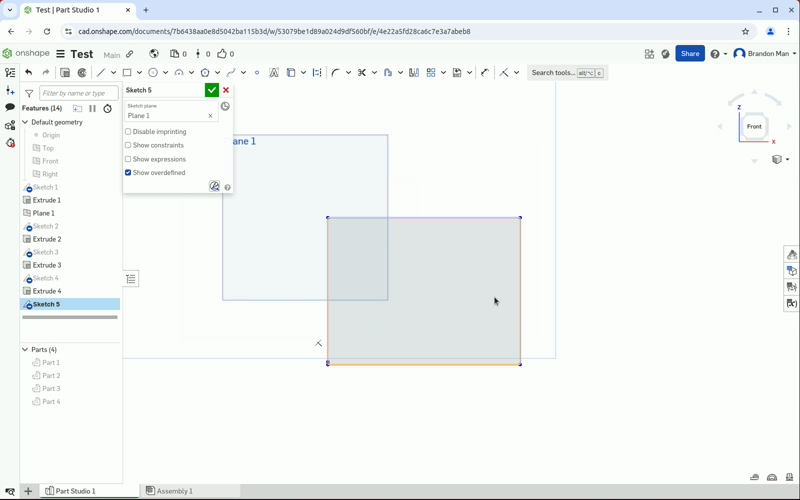
scroll(6)
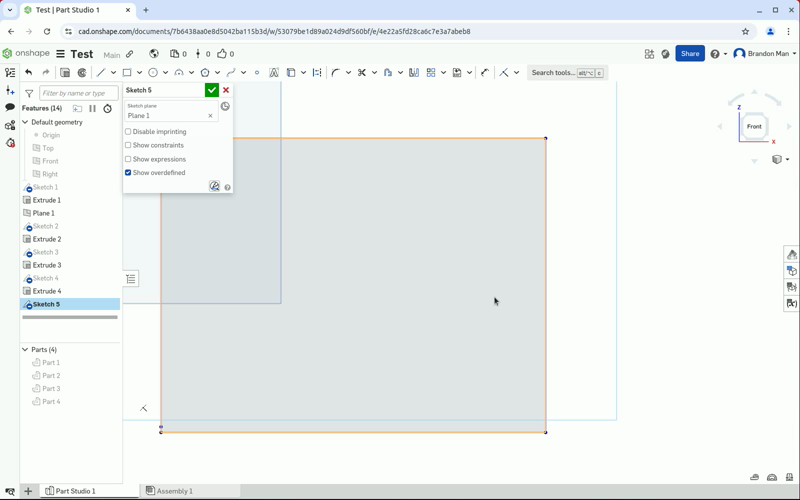
click(494, 296)
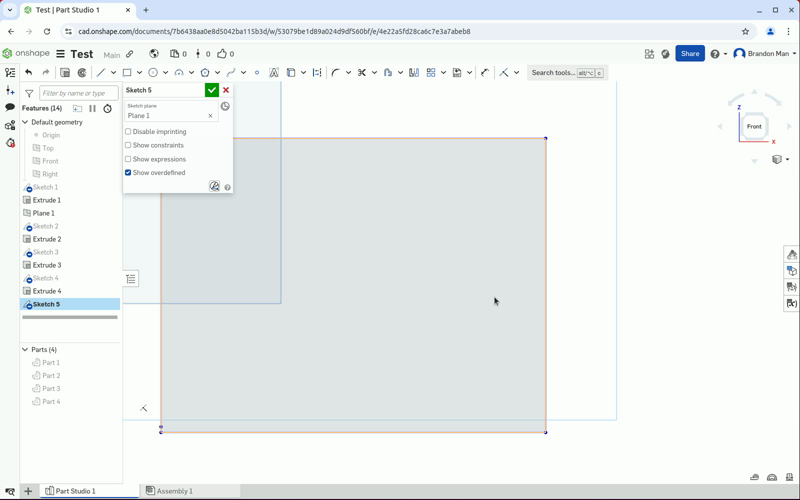
scroll(-6)
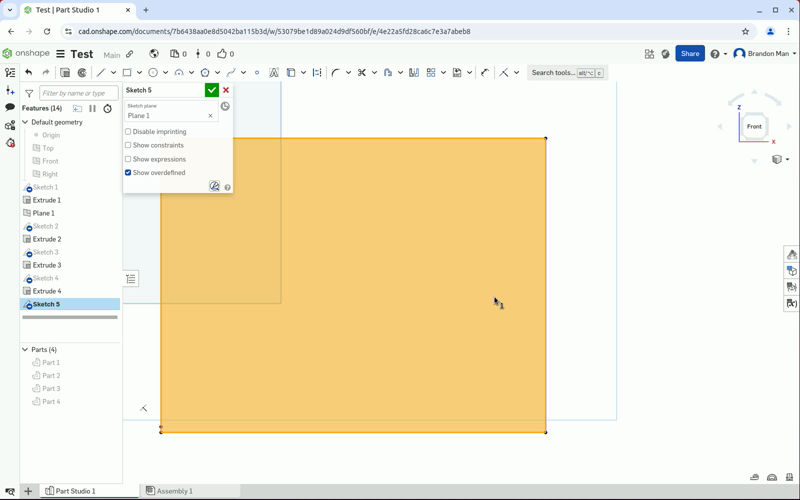
scroll(-6)
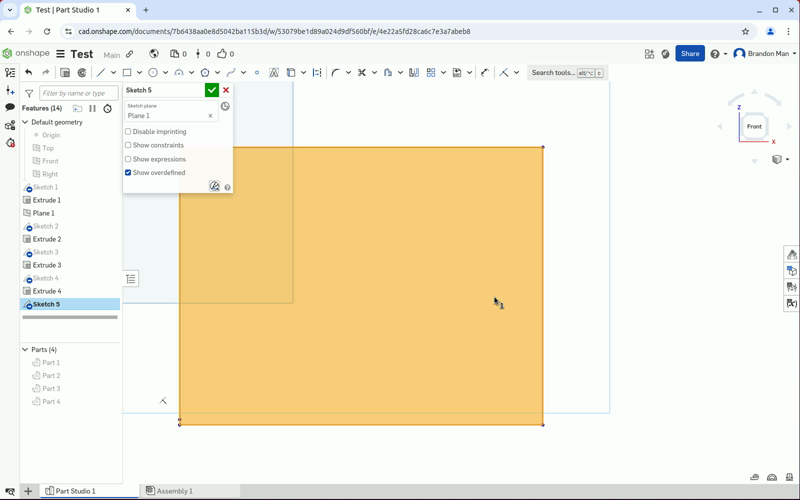
scroll(-6)
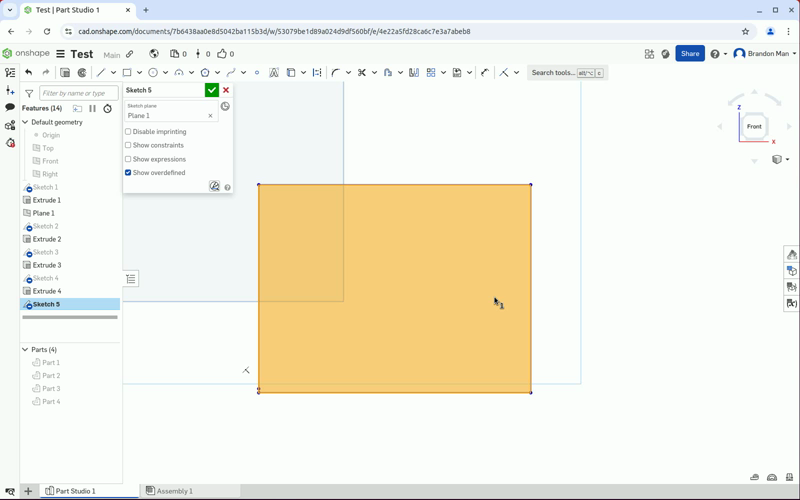
scroll(-6)
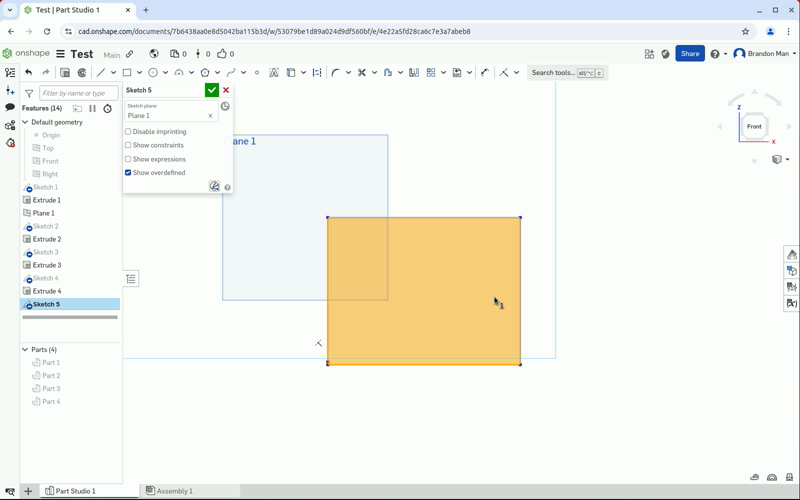
scroll(-6)
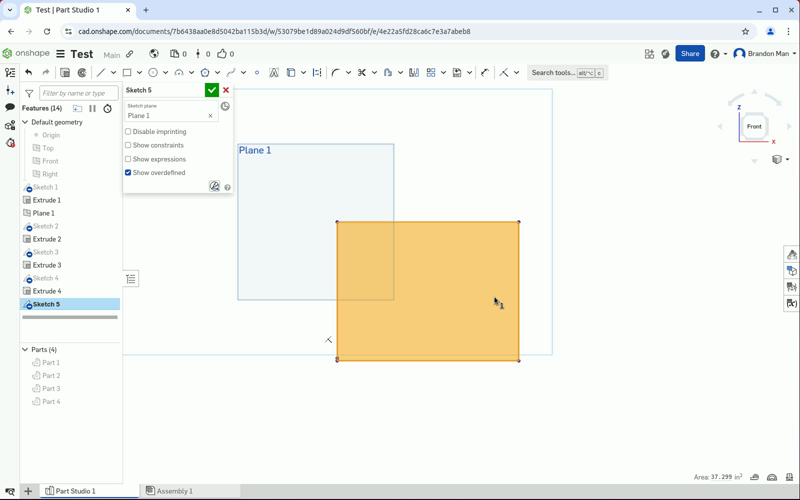
scroll(-6)
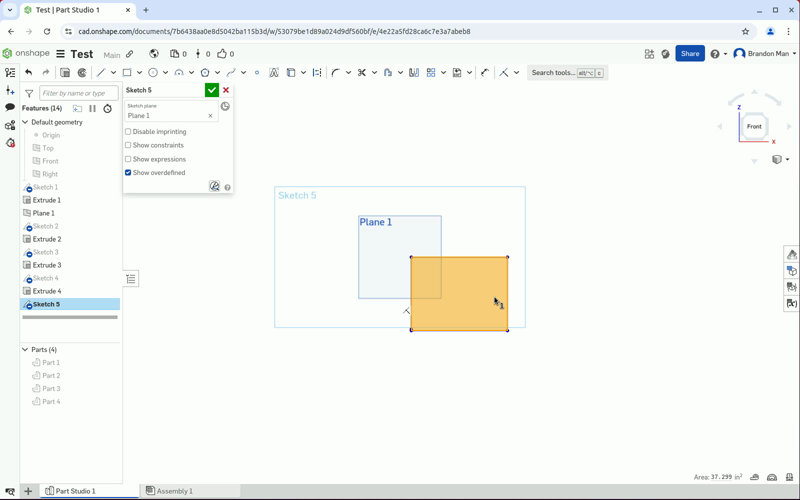
scroll(-6)
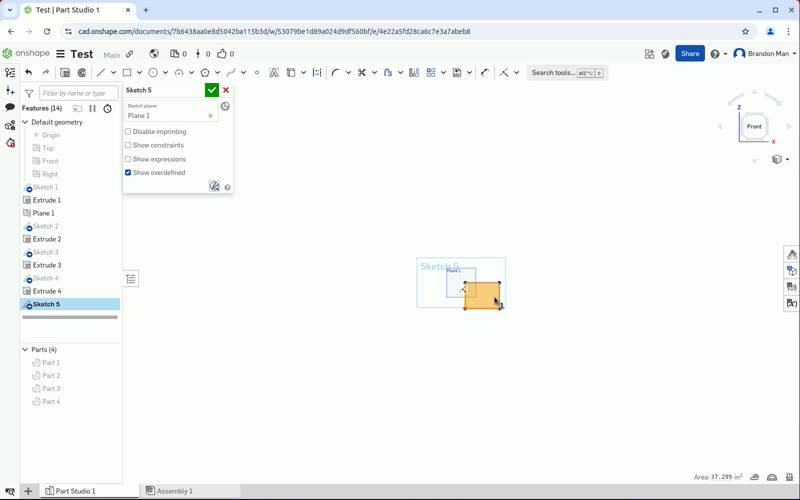
mouse_move(73, 352)
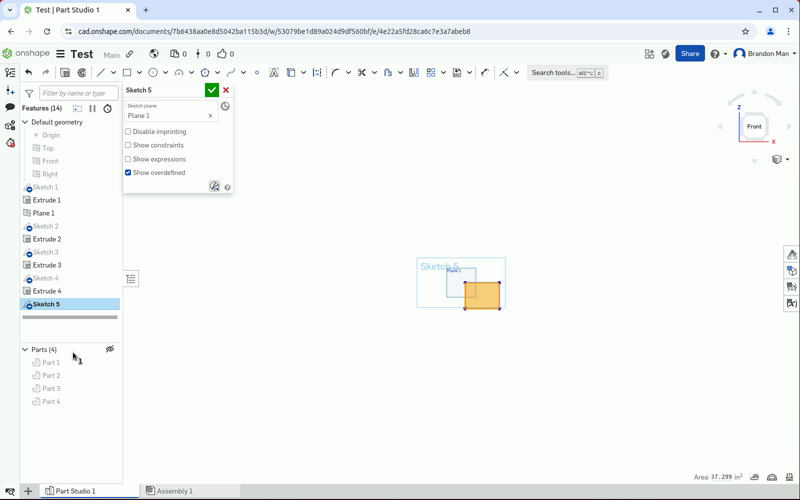
key(shift+y)
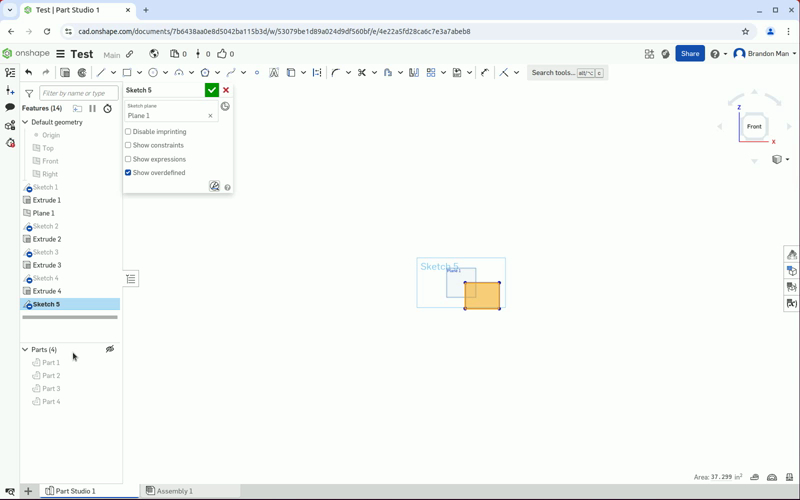
key(shift+e)
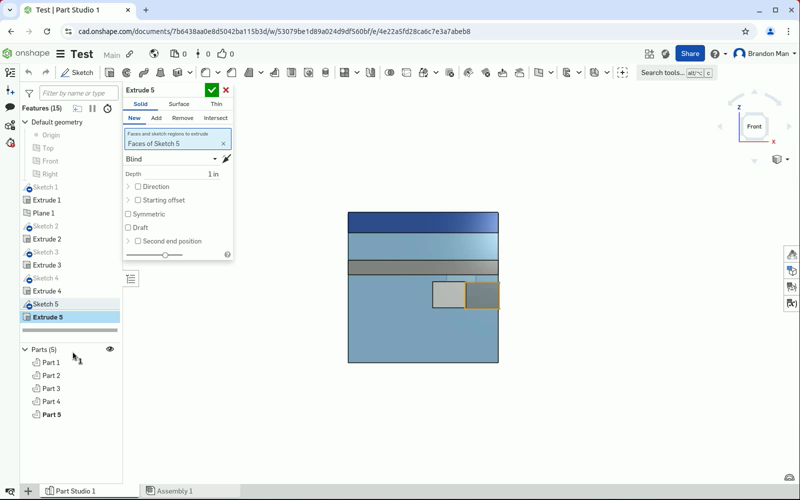
mouse_move(143, 106)
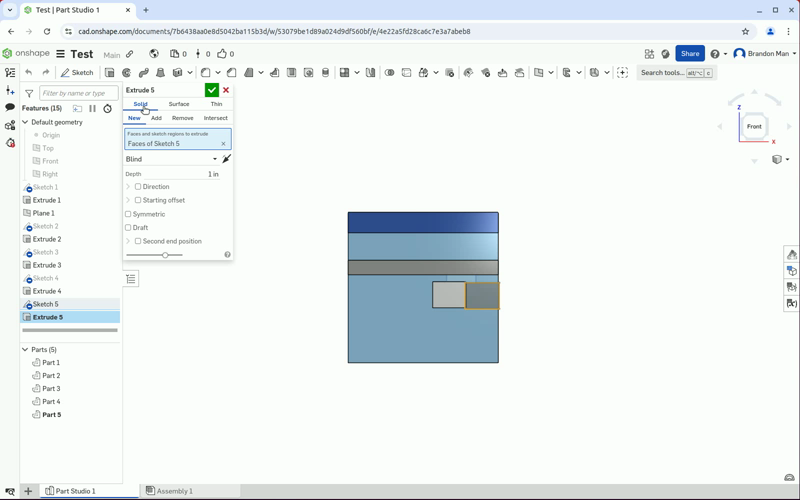
click(143, 106)
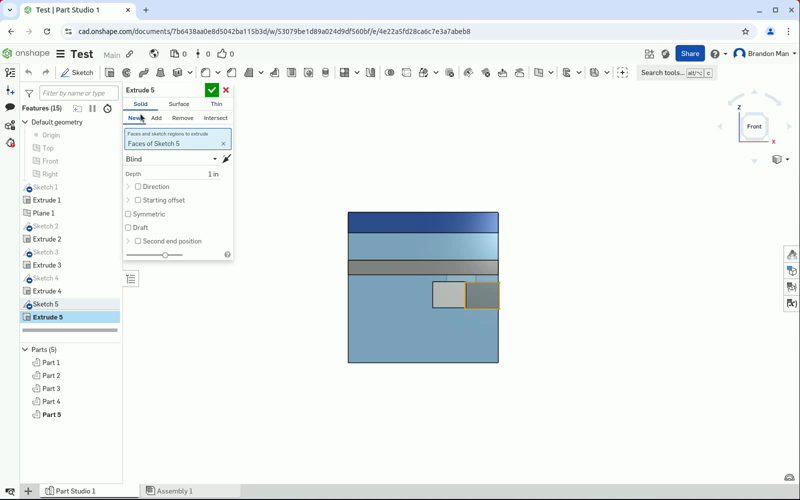
mouse_move(137, 120)
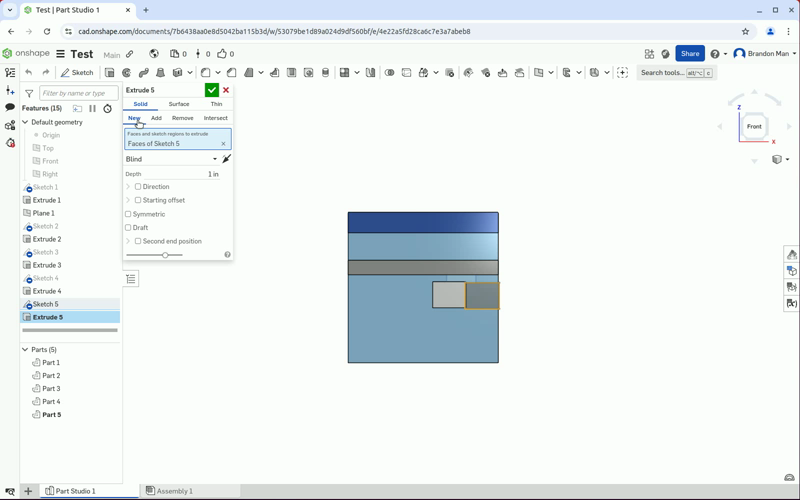
click(137, 120)
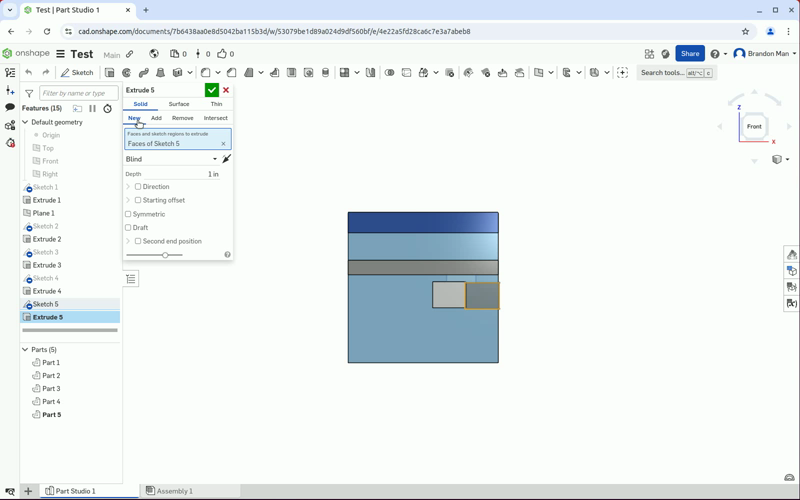
key(tab, 4)
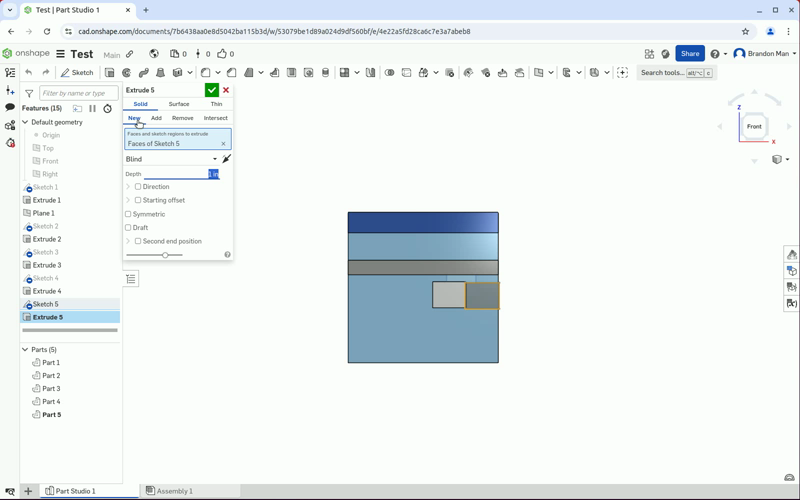
text(2.407)
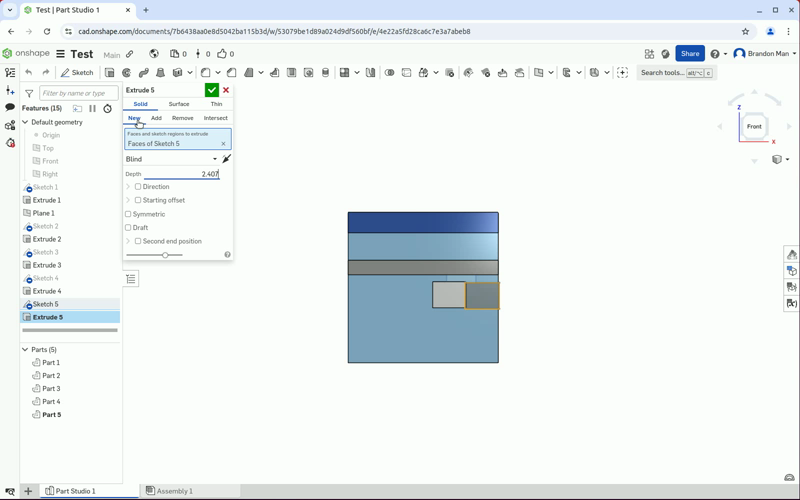
key(enter)
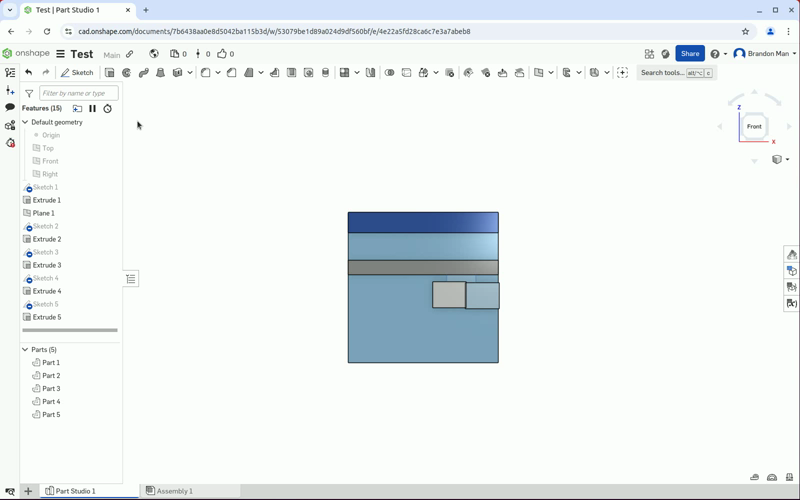
key(shift+h)
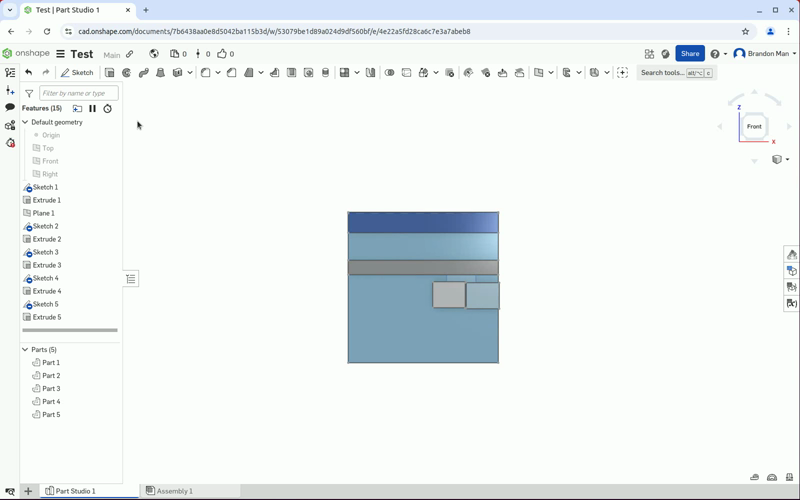
key(shift+h)
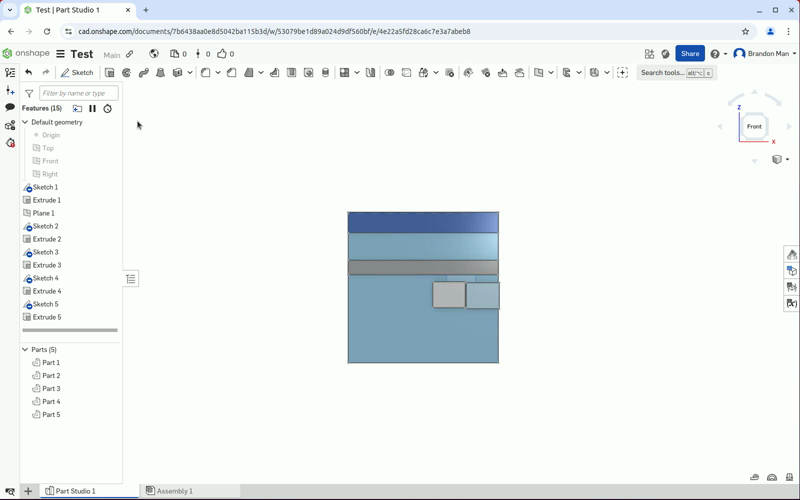
key(shift+7)
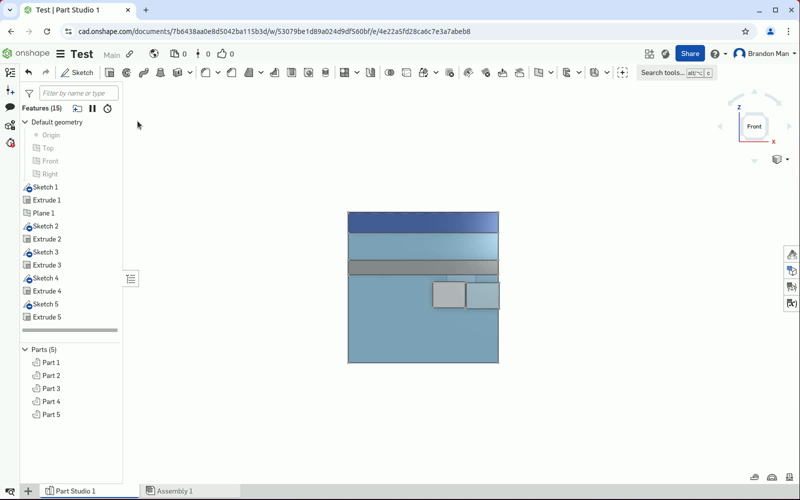
key(left, 2)
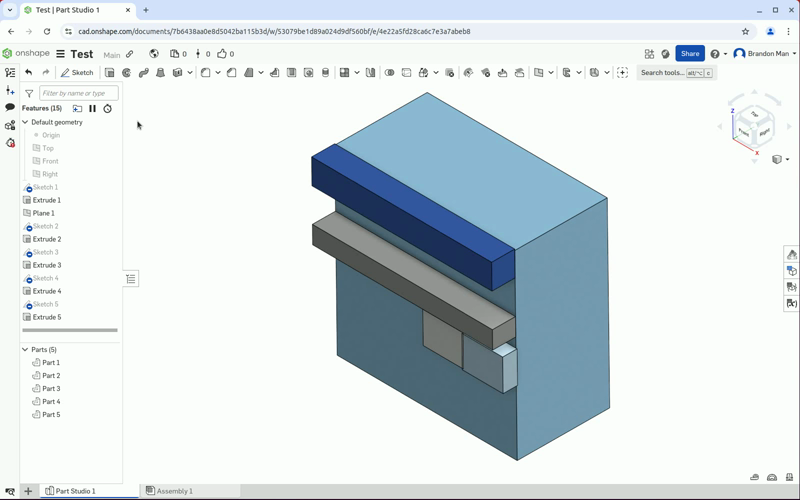
key(down, 2)
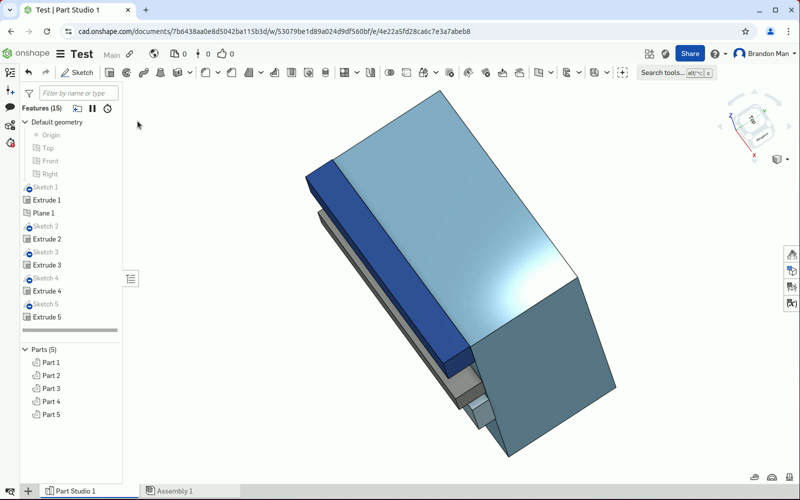
key(up, 2)
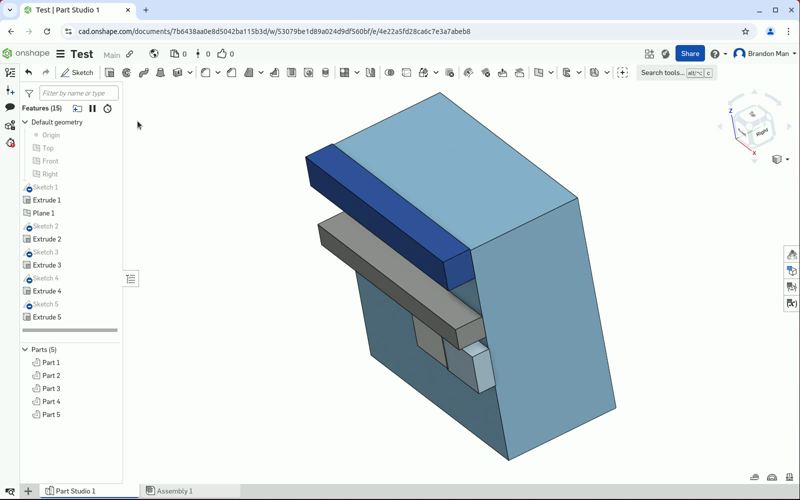
key(right, 2)
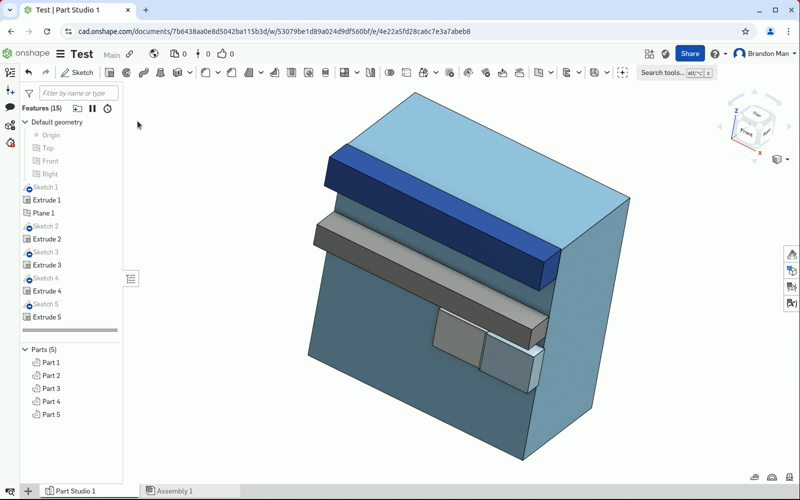
mouse_move(73, 189)
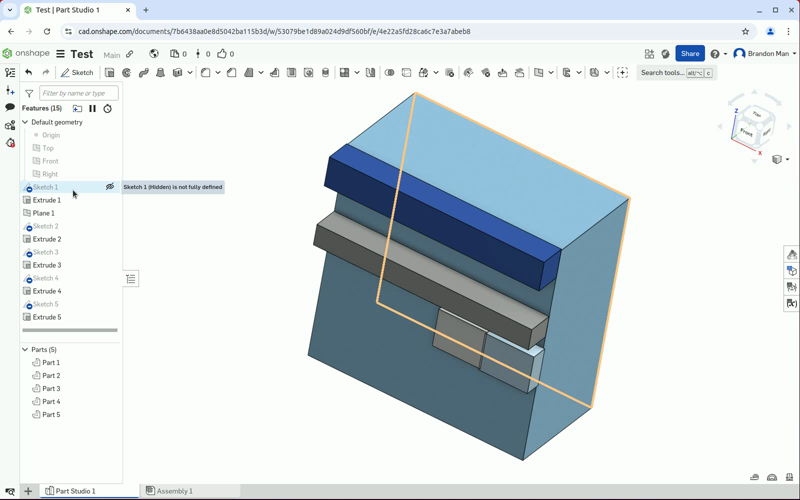
click(73, 189)